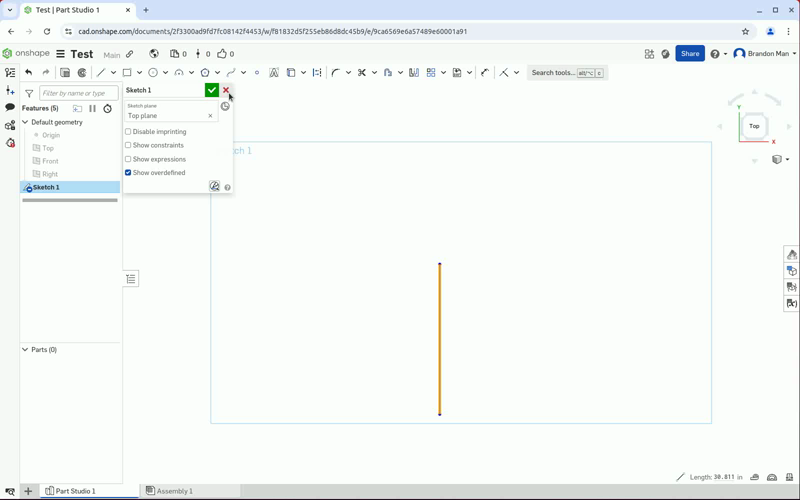
key(shift+h)
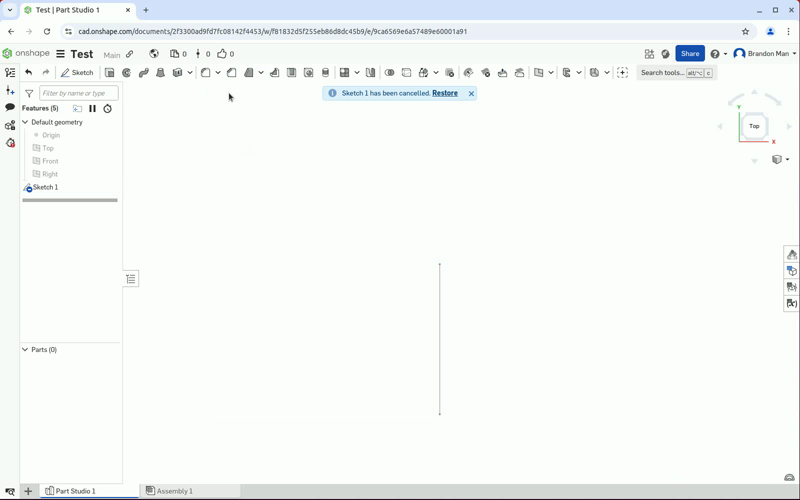
key(shift+s)
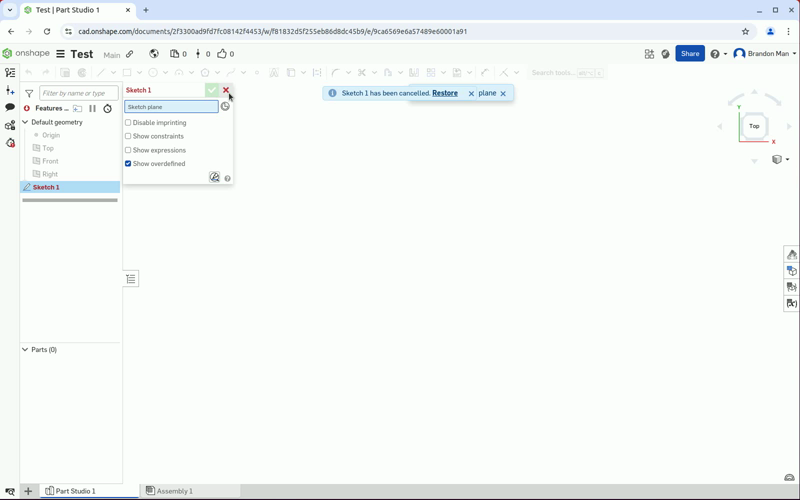
mouse_move(73, 150)
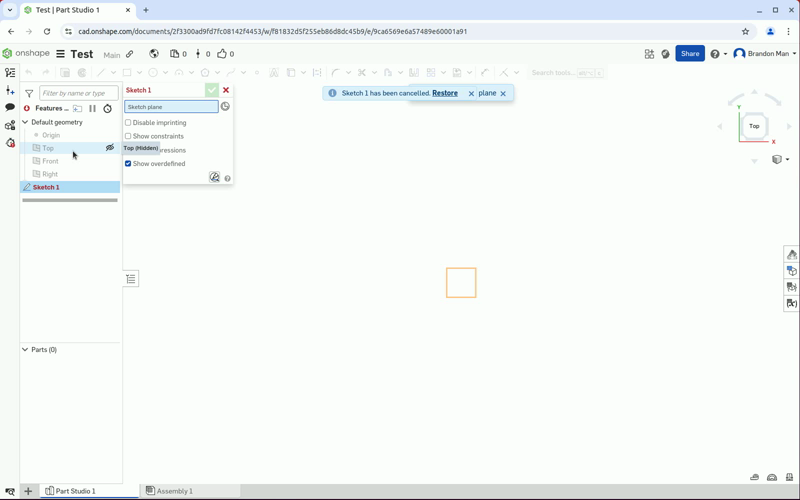
click(73, 150)
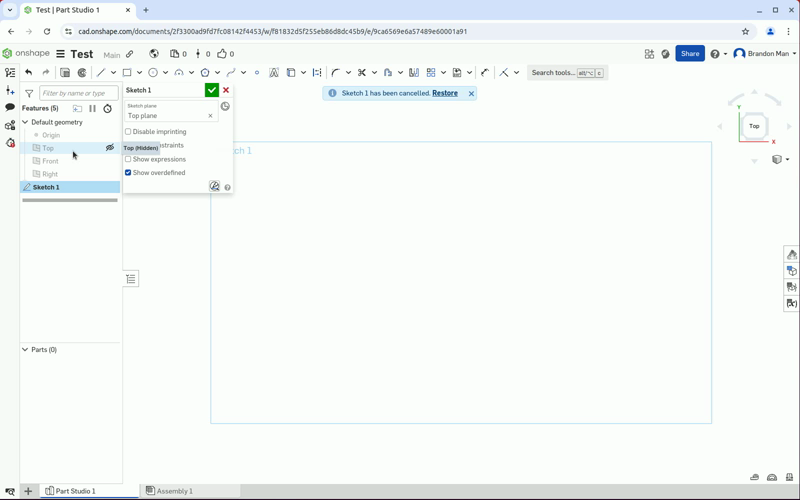
mouse_move(73, 352)
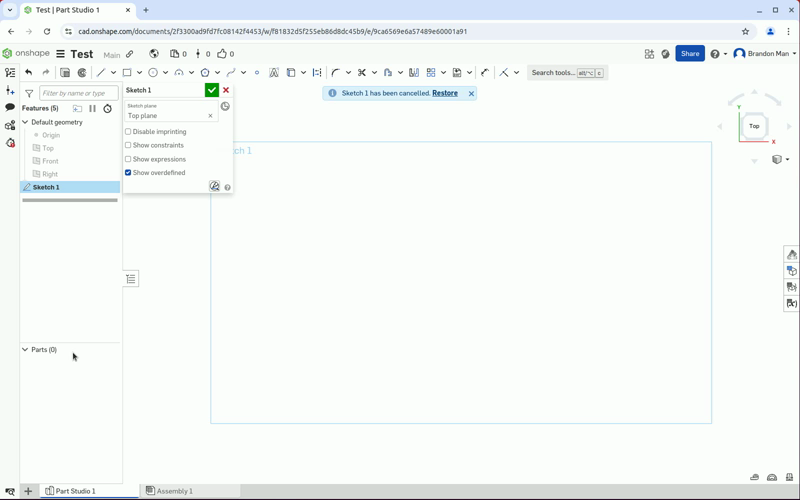
key(y)
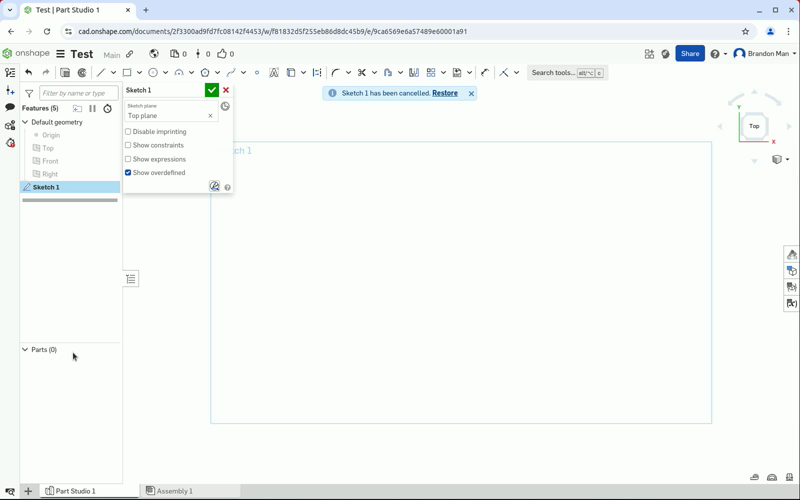
key(l)
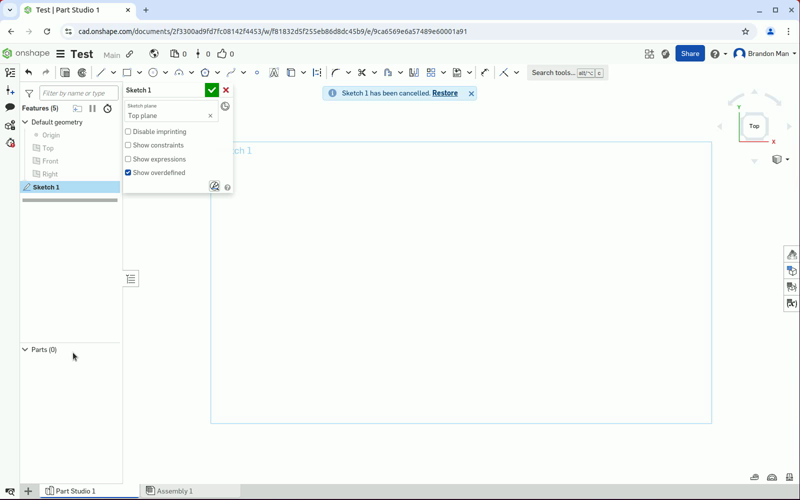
key_down(shift)
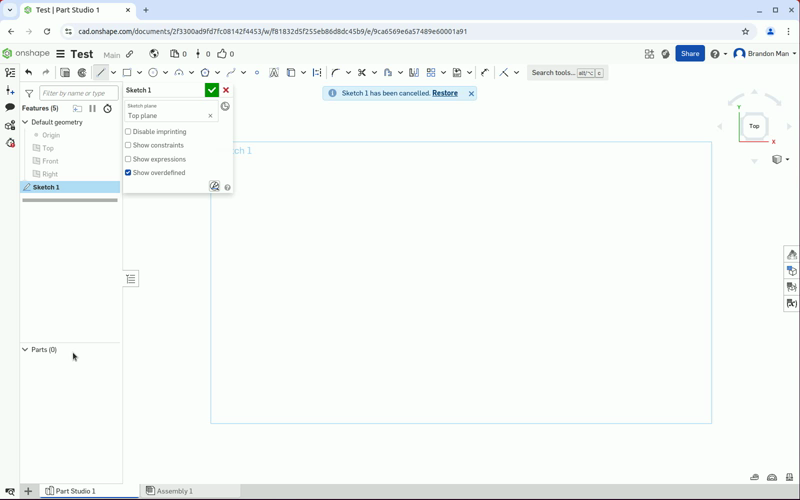
mouse_move(390, 245)
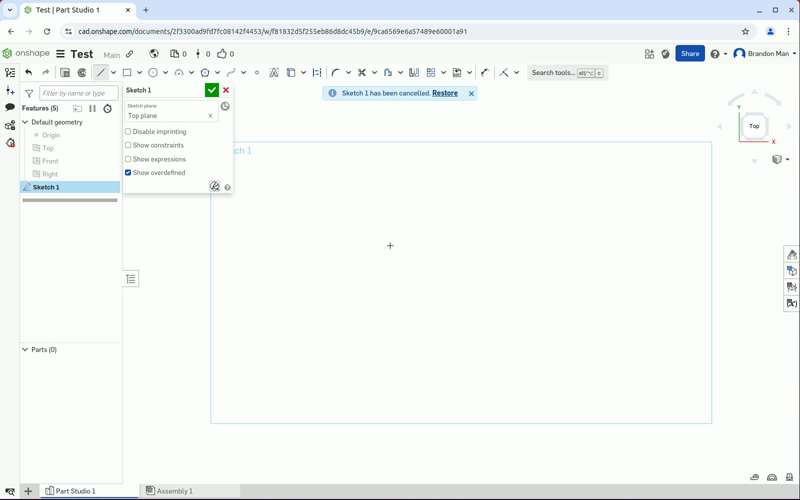
click(390, 245)
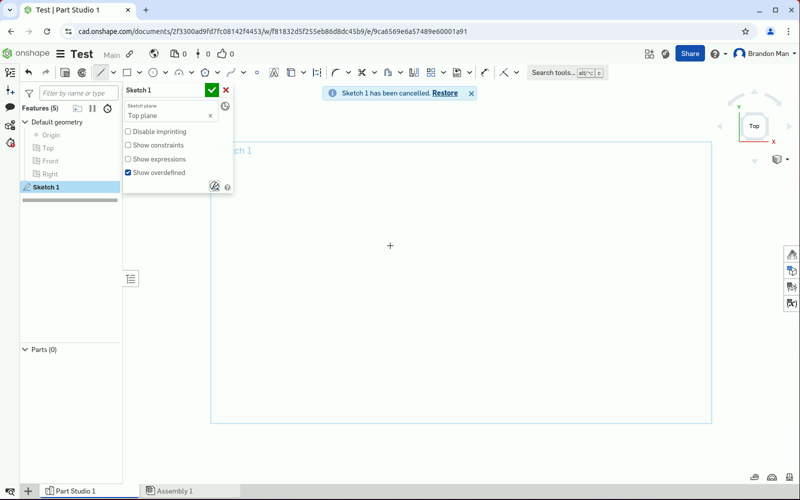
key_up(shift)
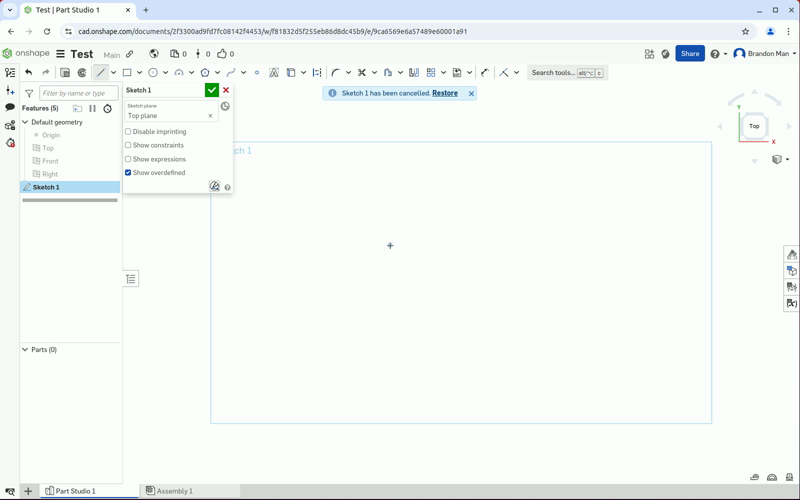
key_down(shift)
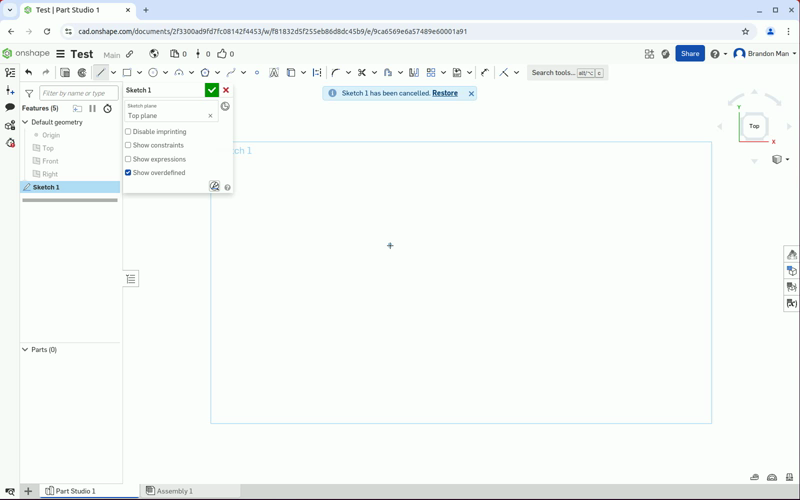
mouse_move(465, 245)
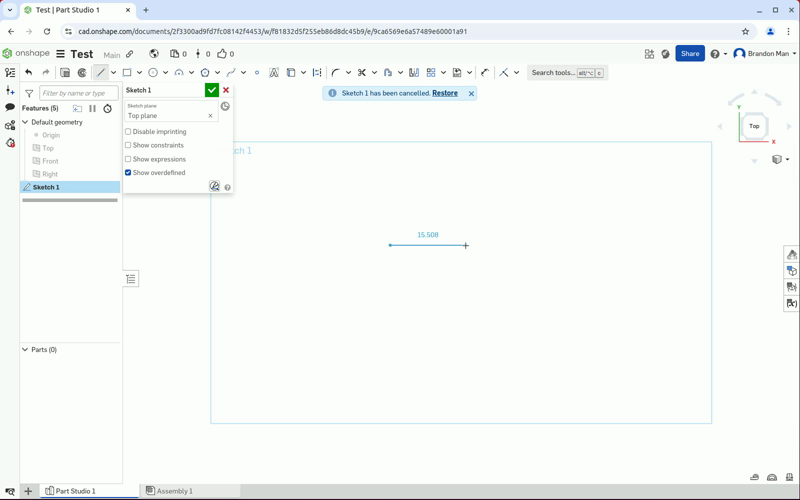
click(465, 245)
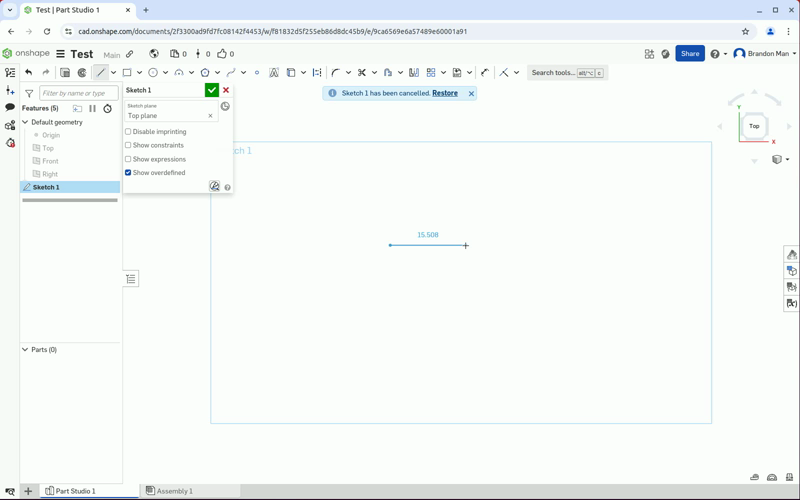
key_up(shift)
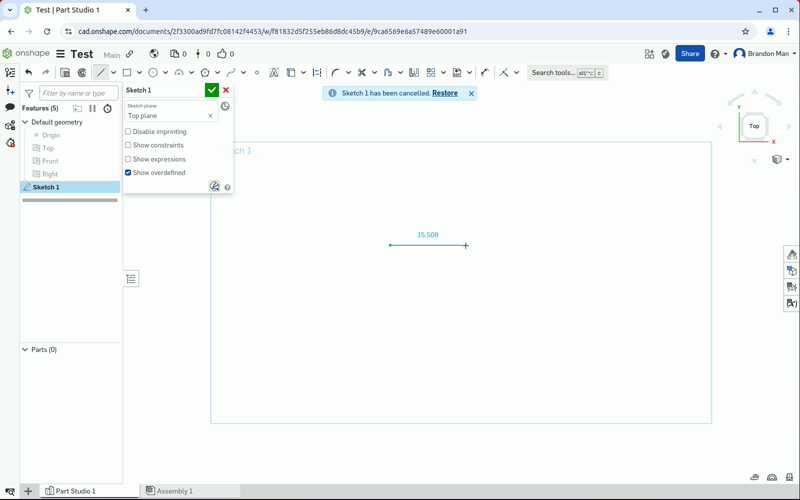
key_down(shift)
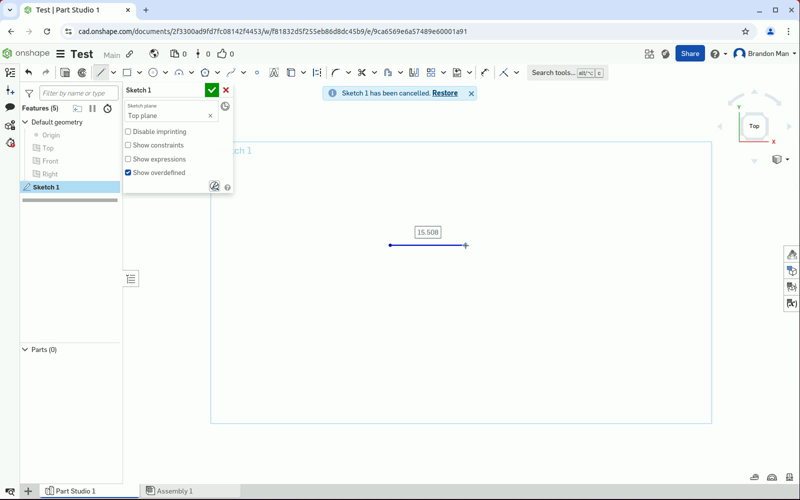
mouse_move(495, 245)
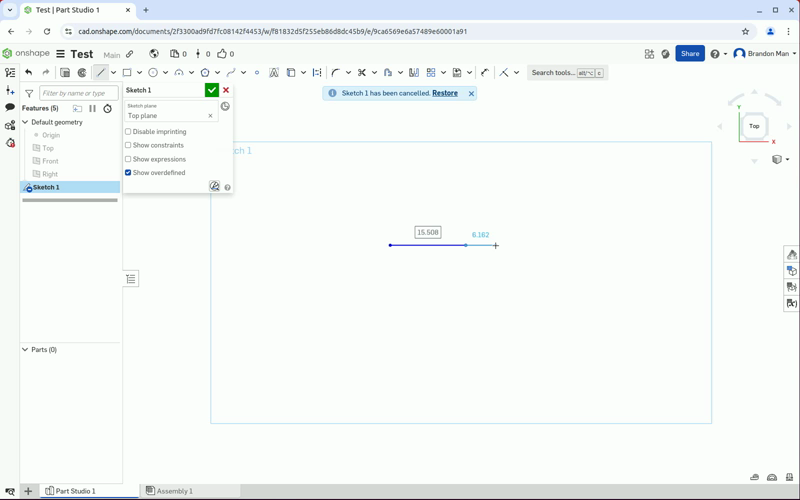
mouse_move(465, 219)
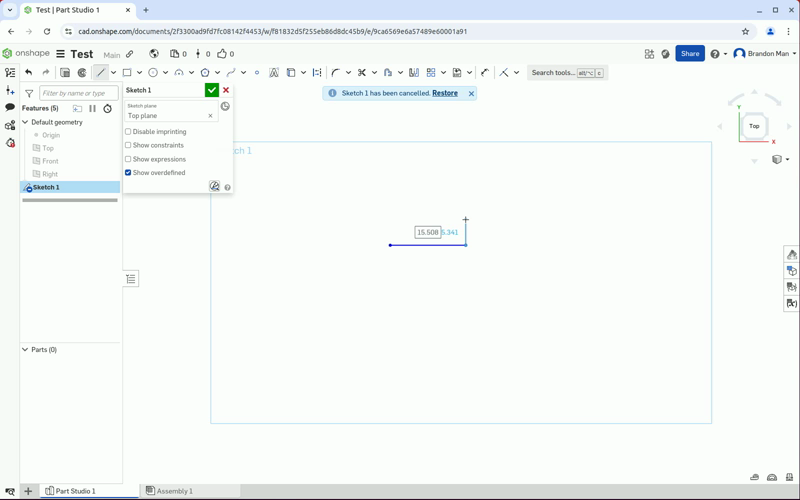
click(465, 219)
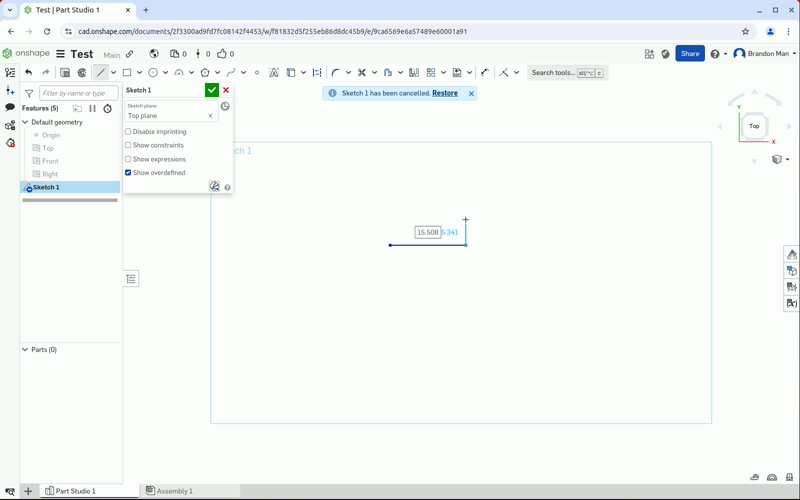
key_up(shift)
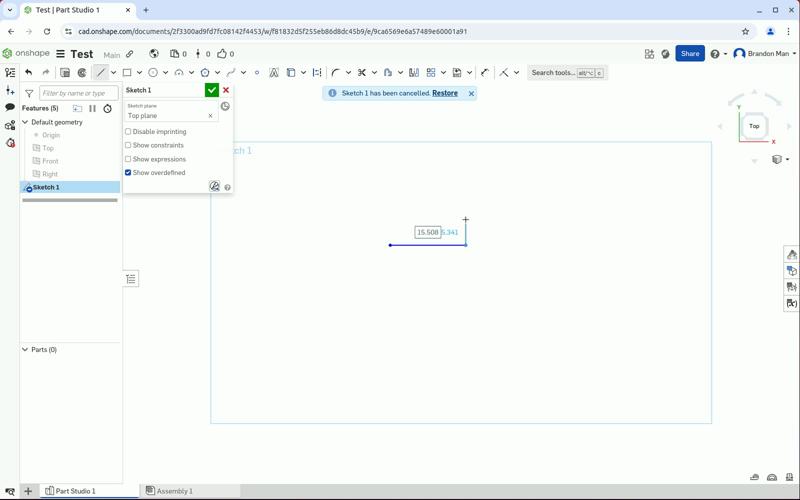
key_down(shift)
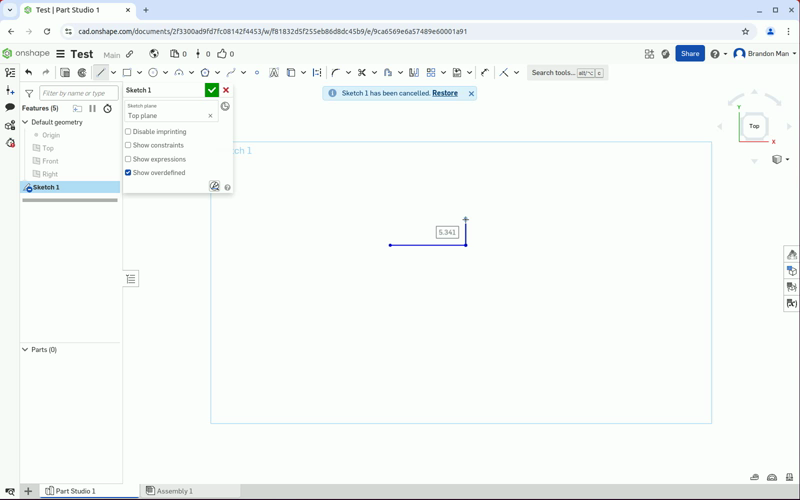
mouse_move(495, 219)
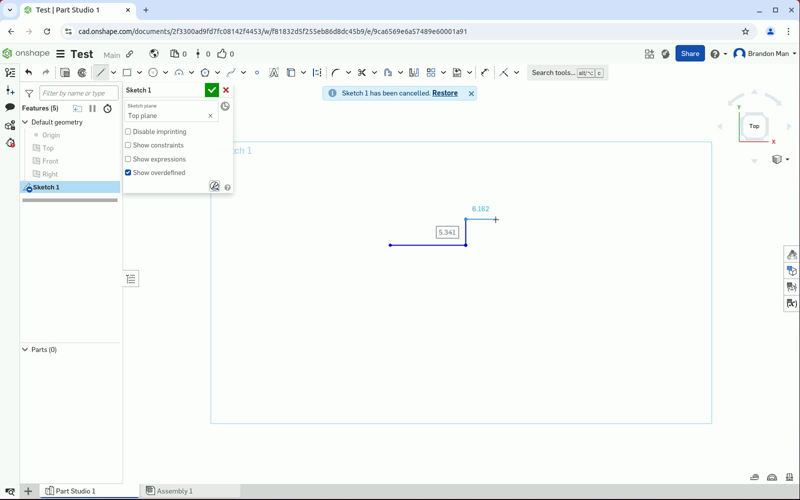
mouse_move(451, 219)
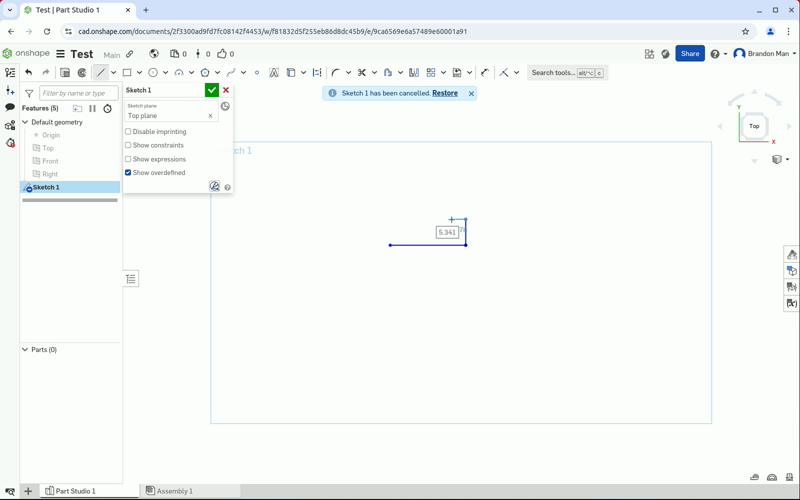
click(451, 219)
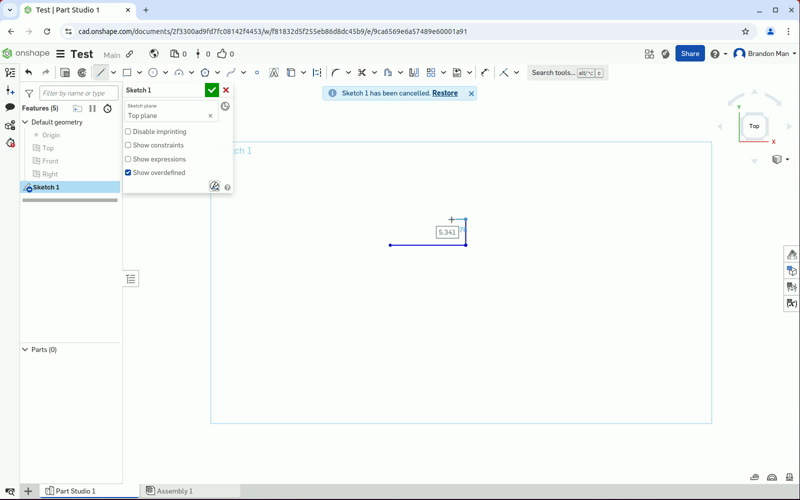
key_up(shift)
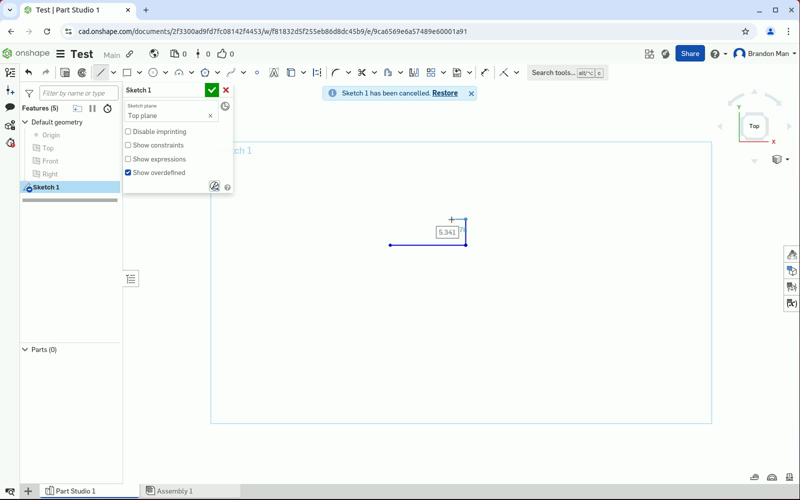
key_down(shift)
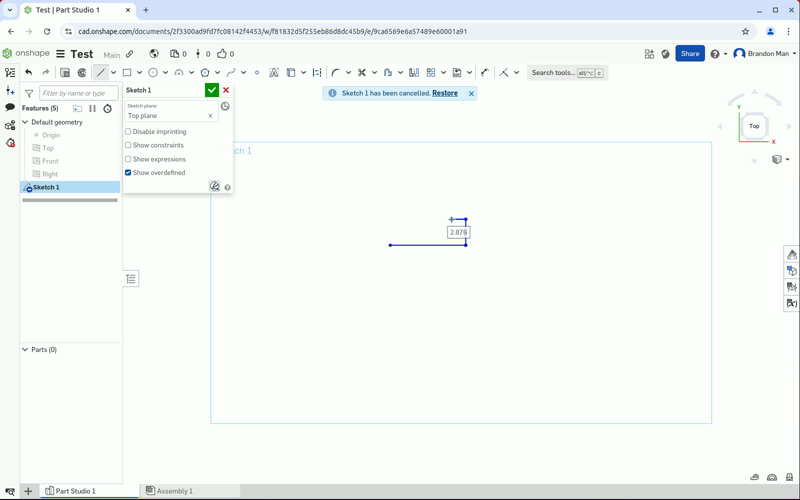
mouse_move(481, 219)
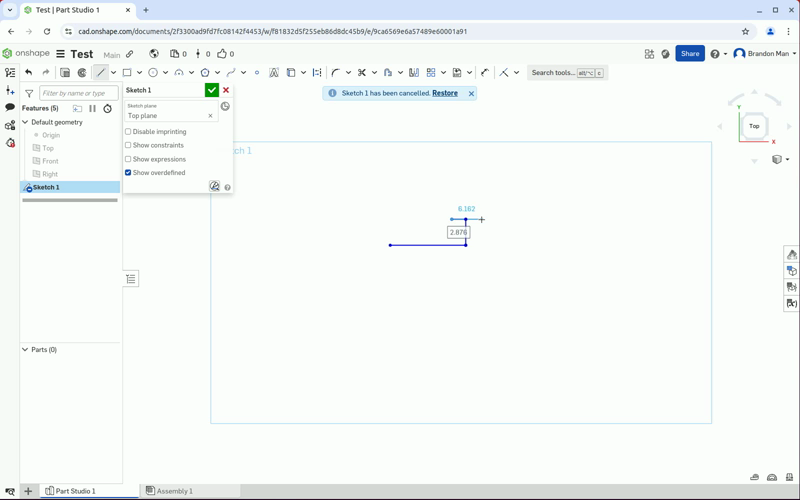
mouse_move(451, 196)
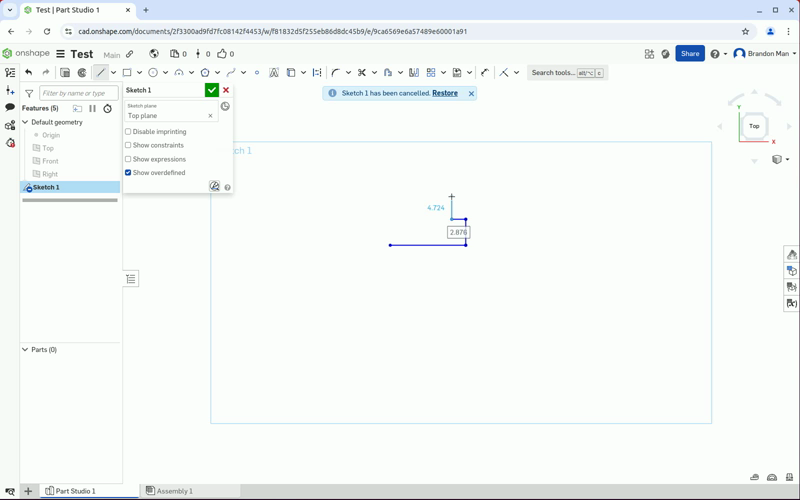
click(451, 196)
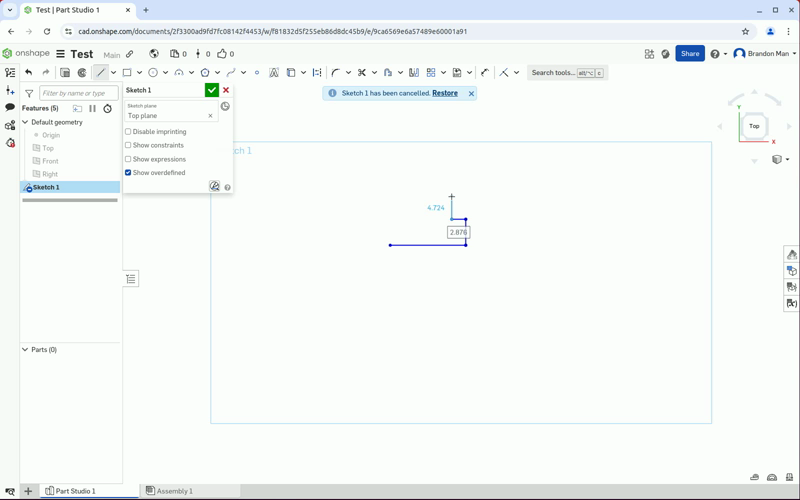
key_up(shift)
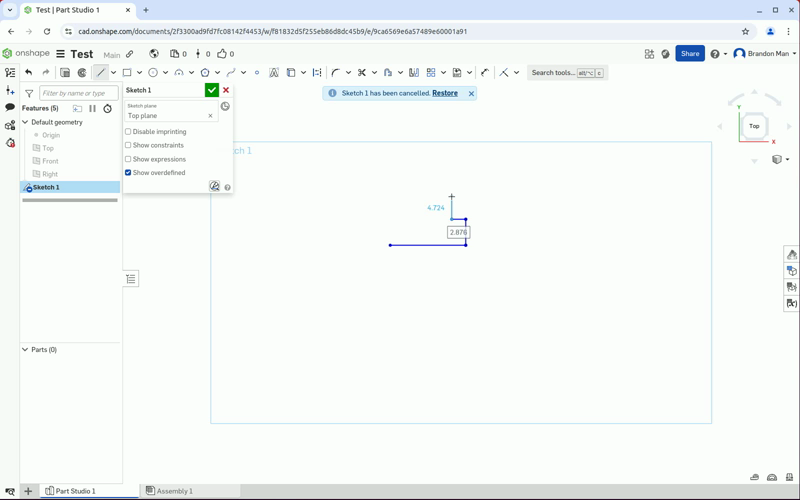
key_down(shift)
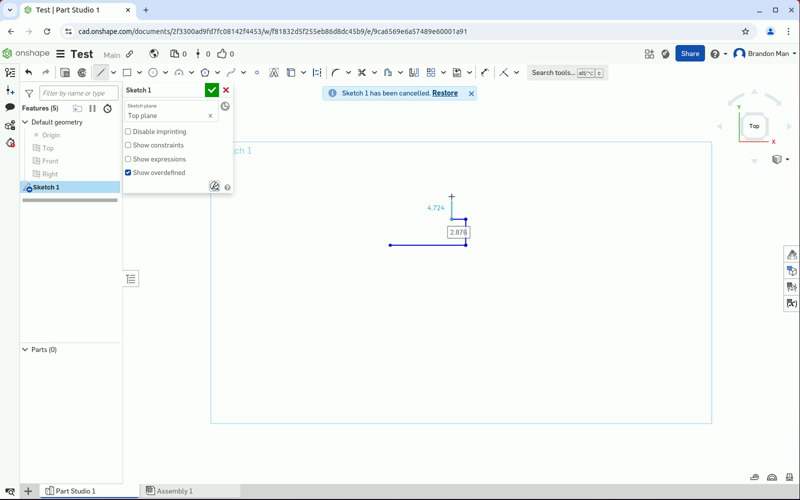
mouse_move(481, 196)
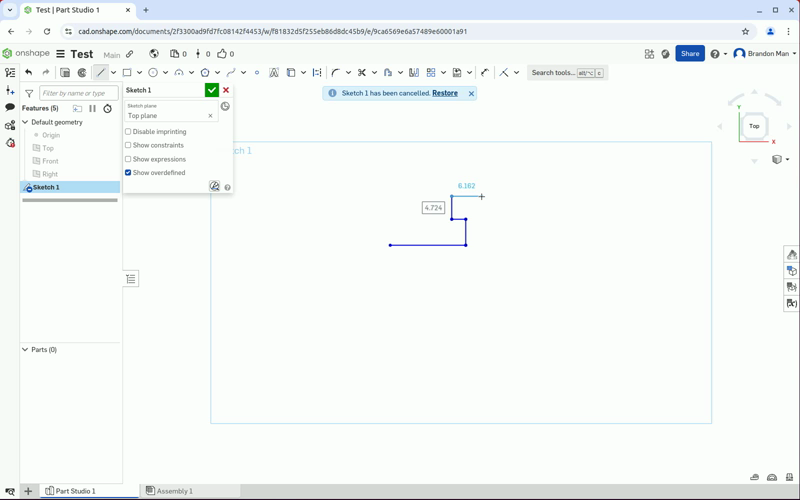
mouse_move(465, 196)
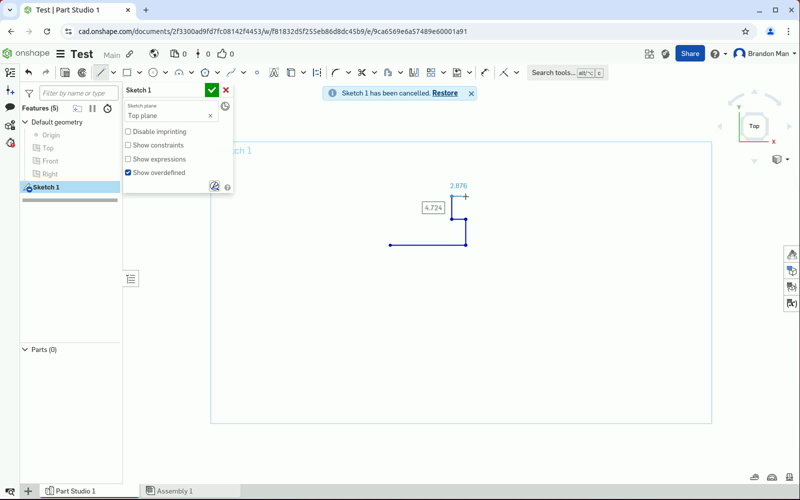
click(465, 196)
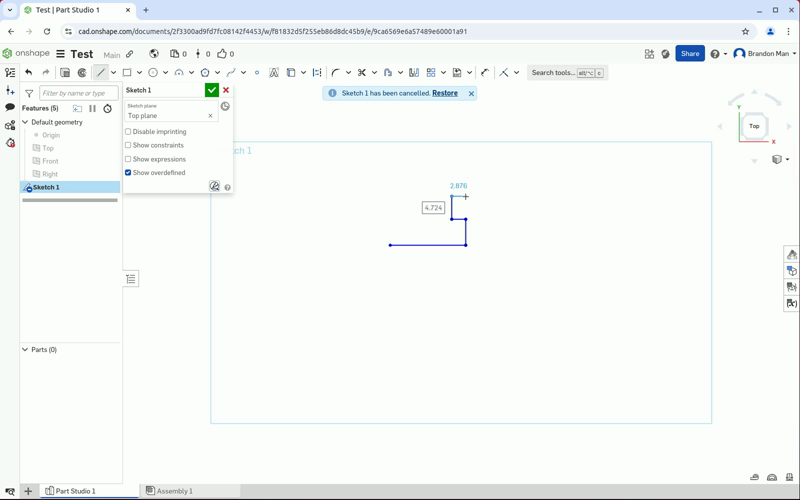
key_up(shift)
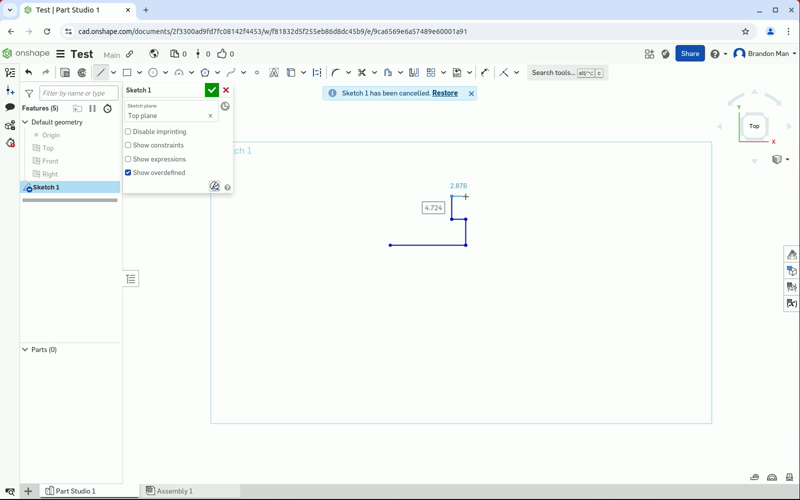
key_down(shift)
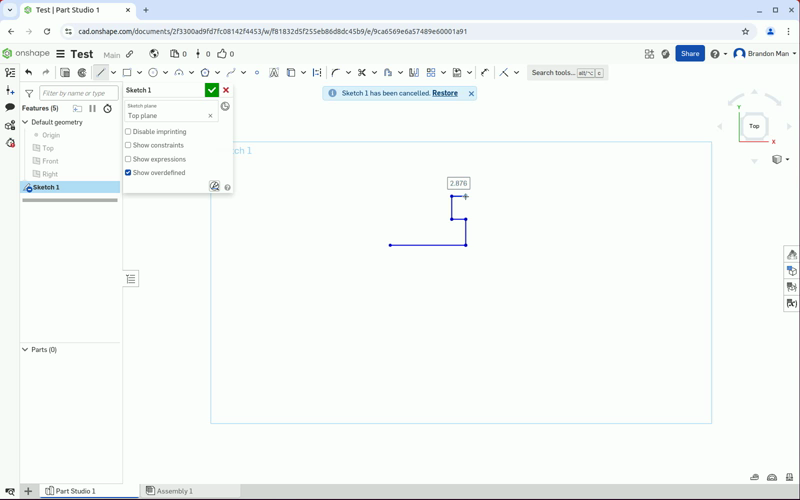
mouse_move(495, 196)
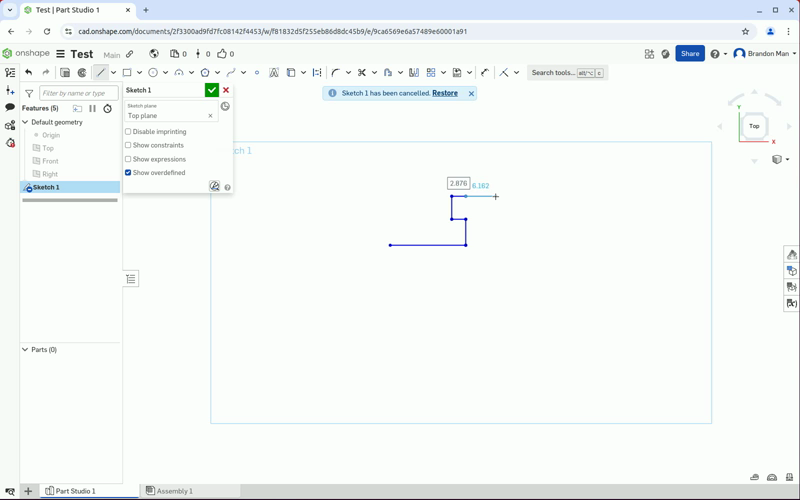
mouse_move(465, 170)
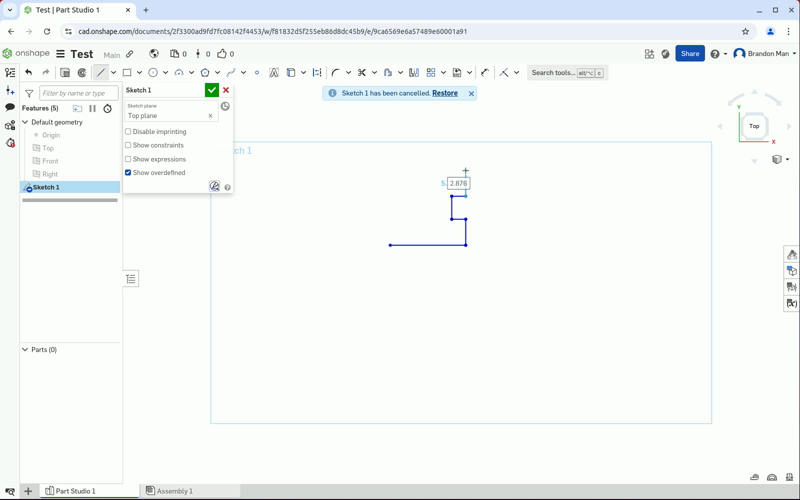
click(465, 170)
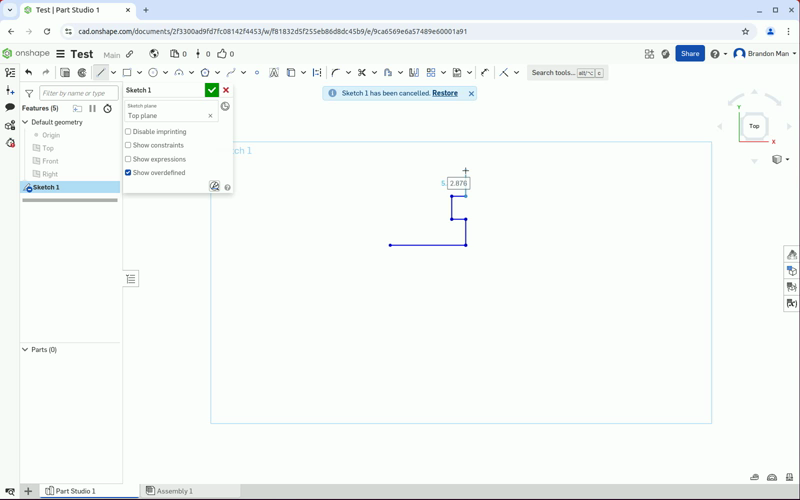
key_up(shift)
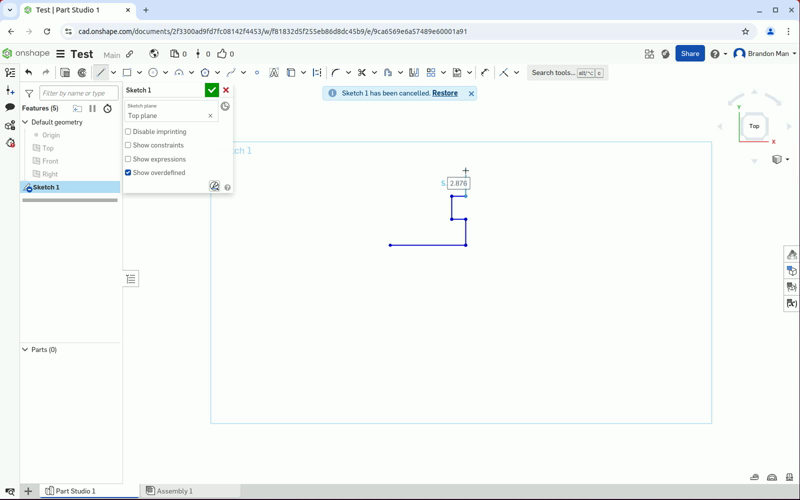
key_down(shift)
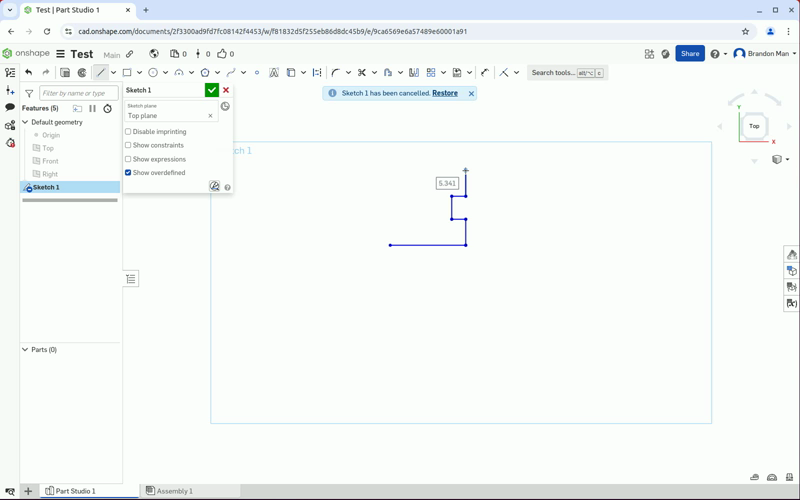
mouse_move(390, 170)
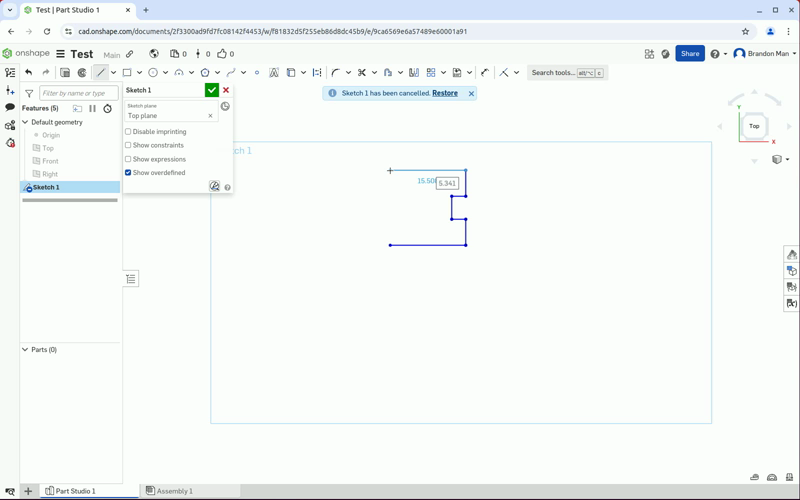
click(390, 170)
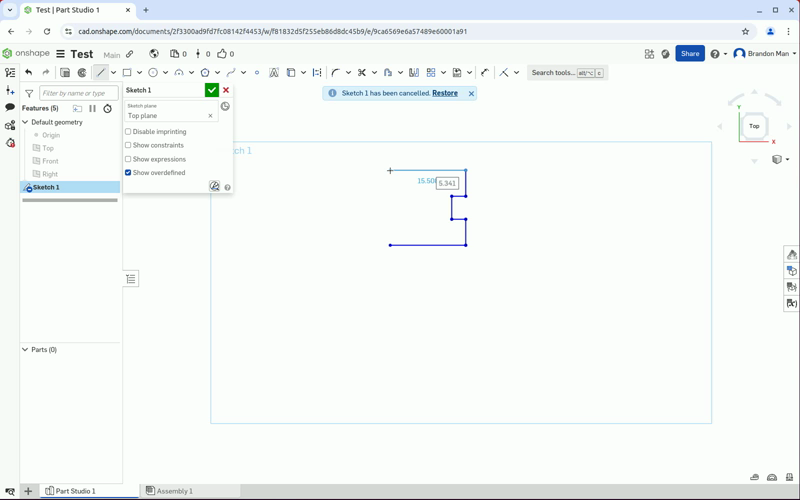
key_up(shift)
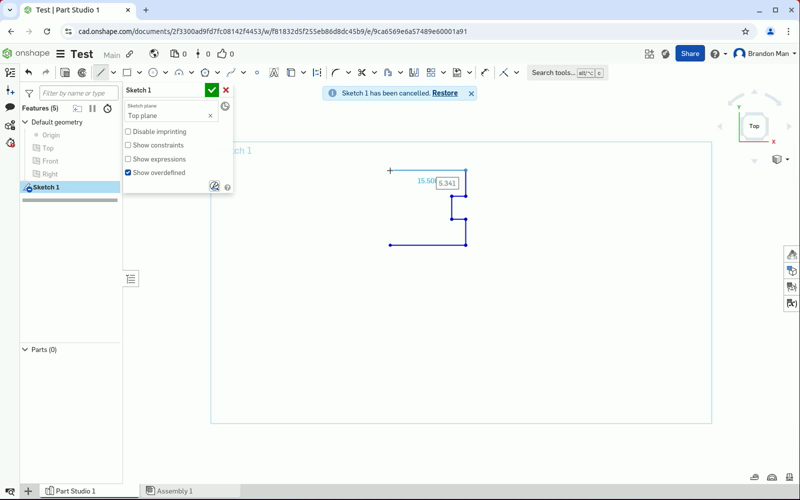
key_down(shift)
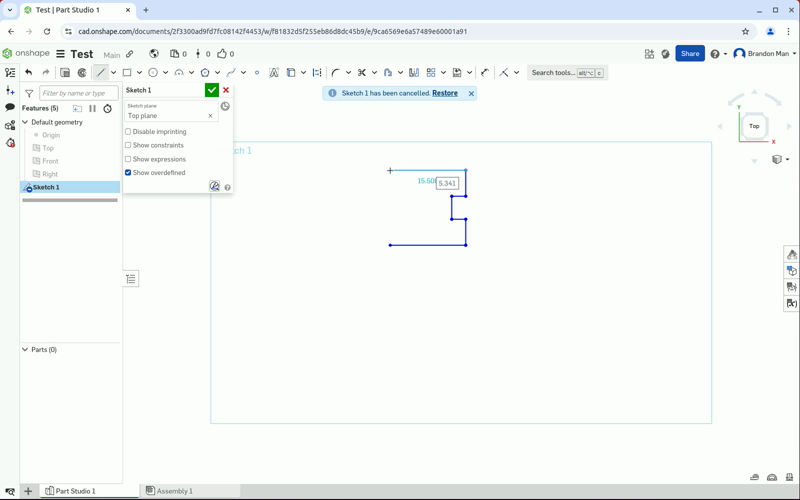
mouse_move(420, 170)
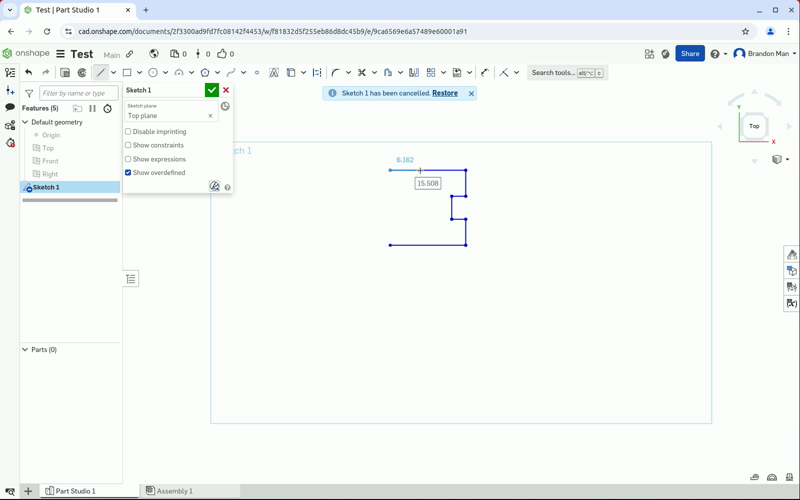
mouse_move(390, 196)
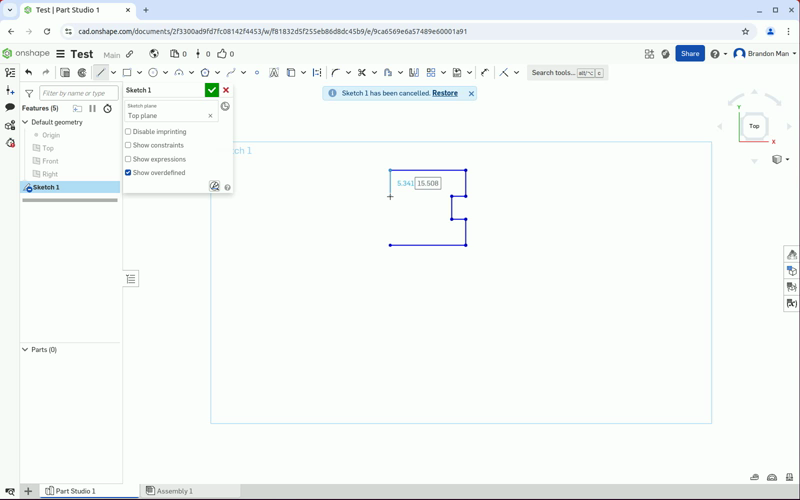
click(390, 196)
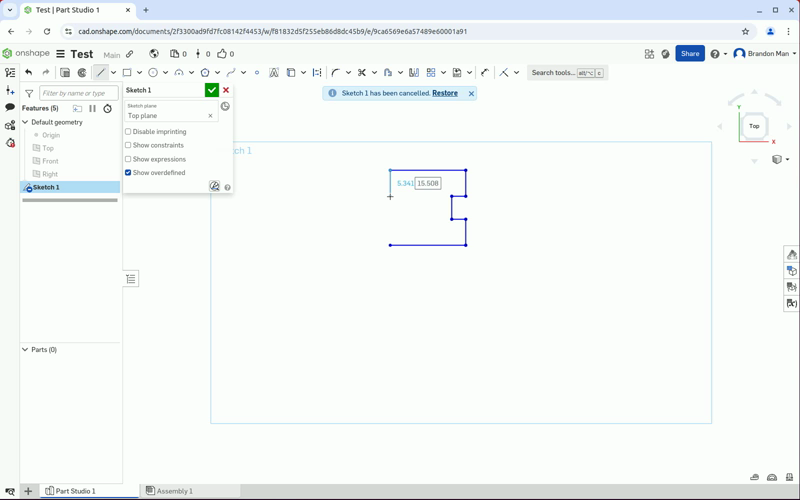
key_up(shift)
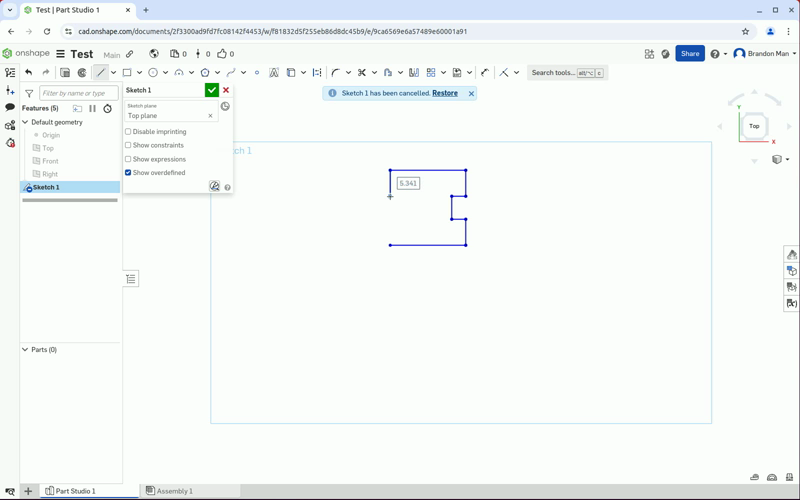
key_down(shift)
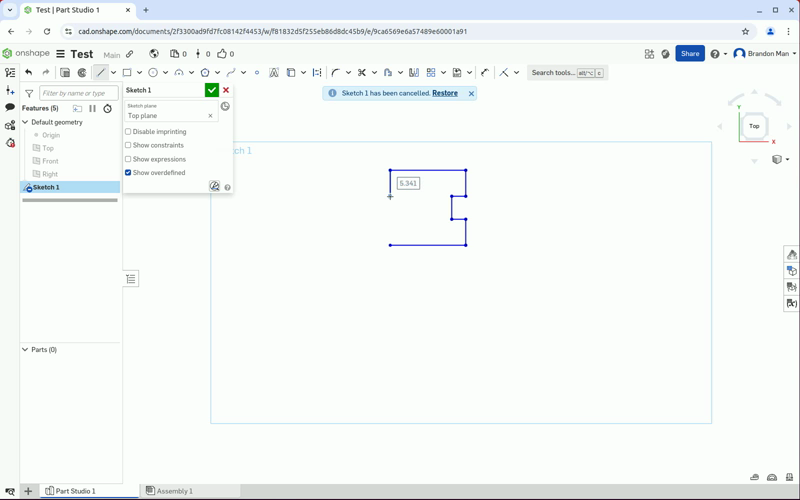
mouse_move(420, 196)
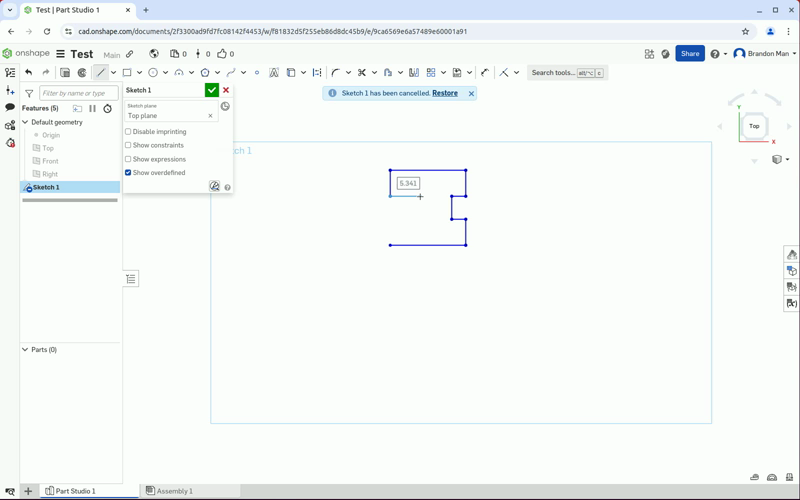
mouse_move(404, 196)
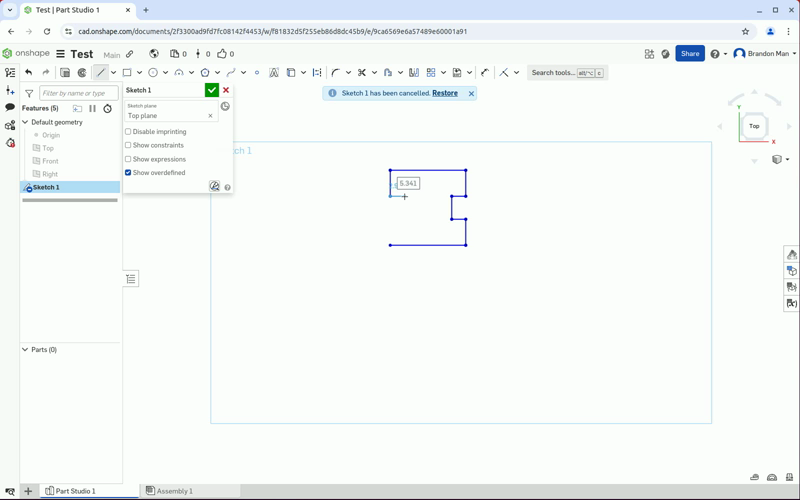
click(404, 196)
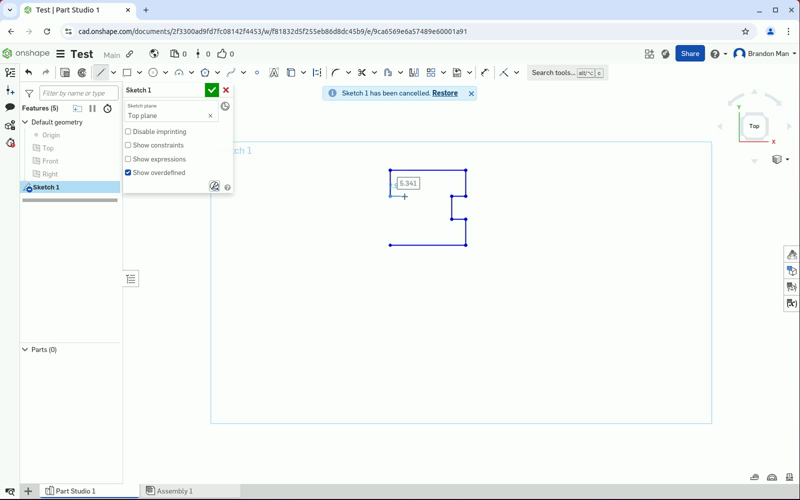
key_up(shift)
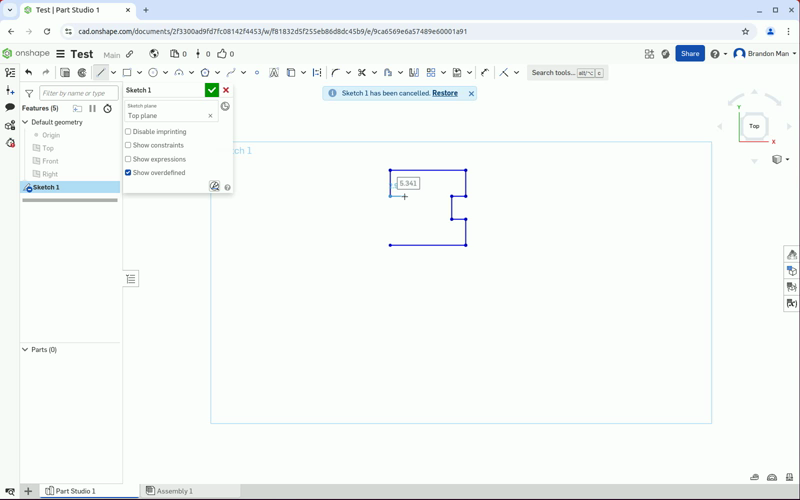
key_down(shift)
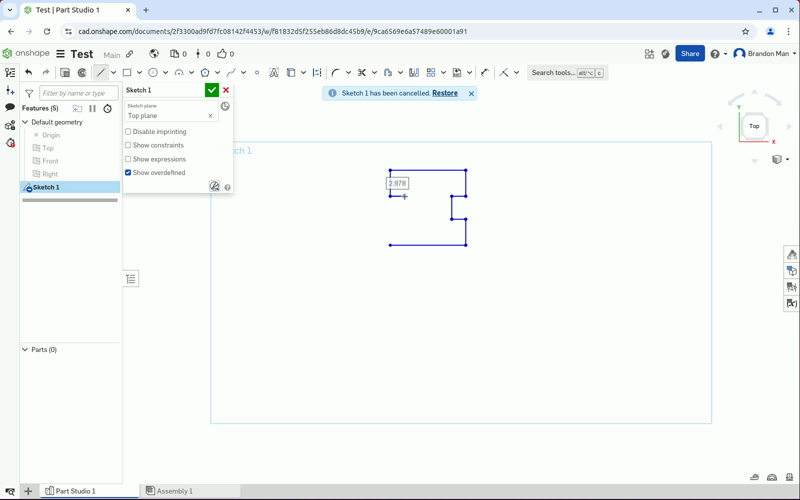
mouse_move(434, 196)
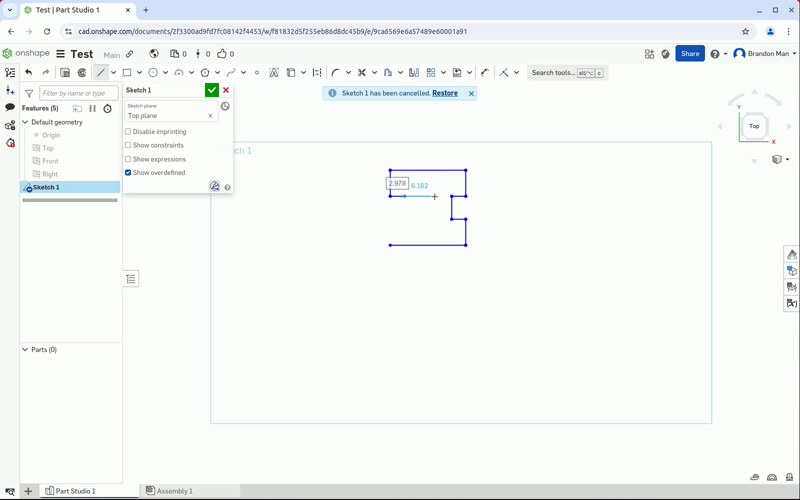
mouse_move(404, 219)
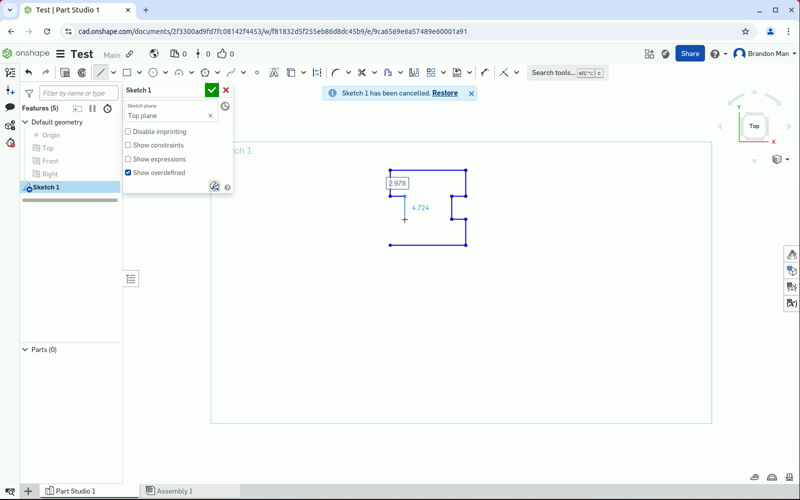
click(404, 219)
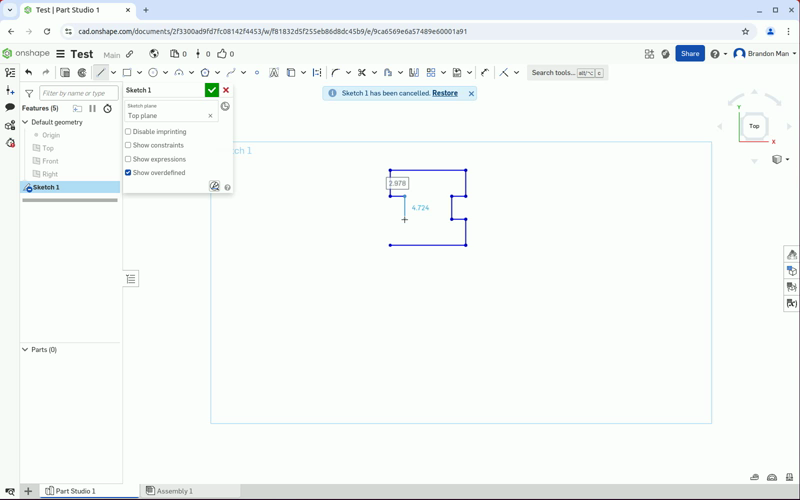
key_up(shift)
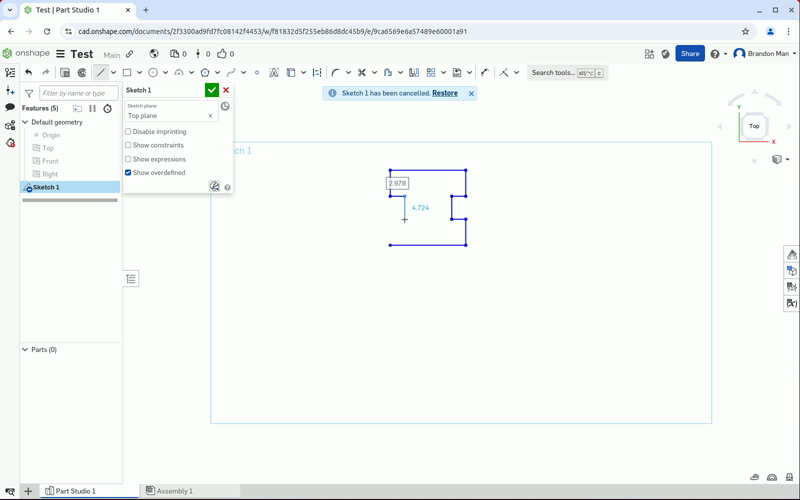
key_down(shift)
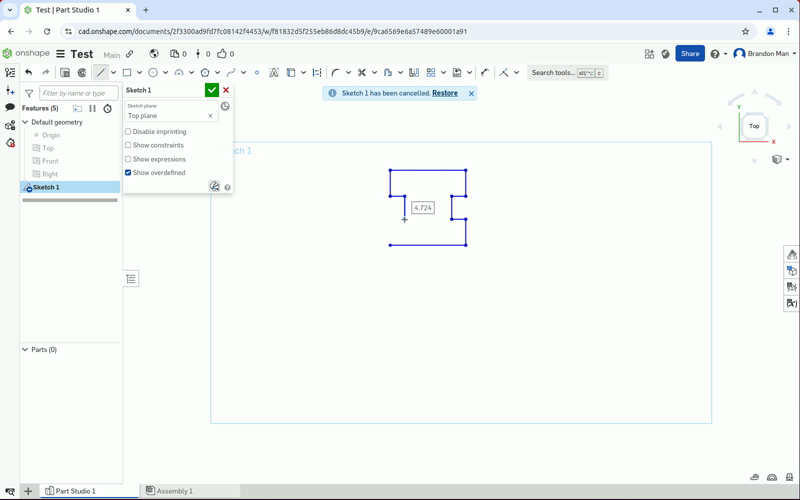
mouse_move(434, 219)
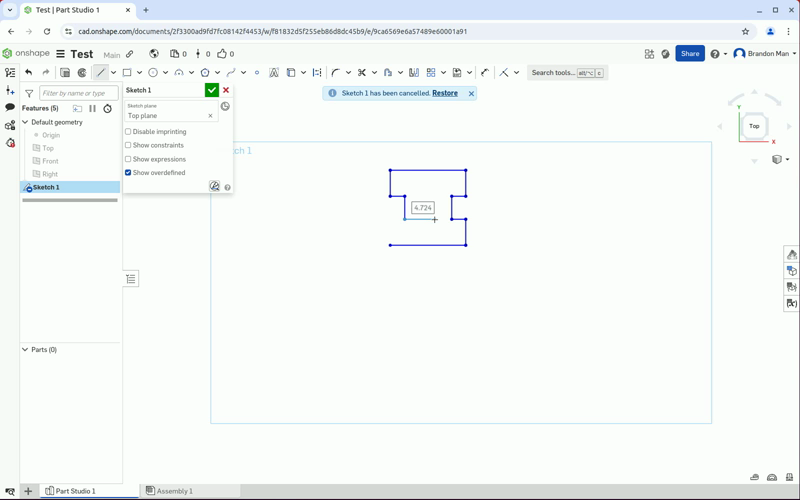
mouse_move(390, 219)
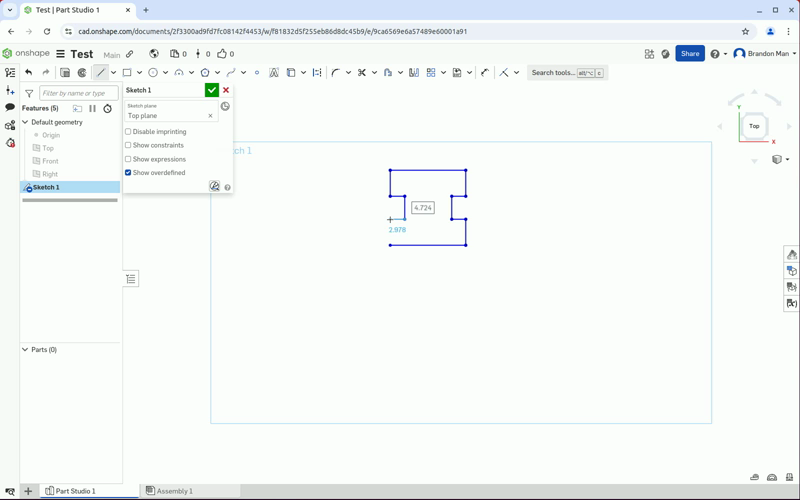
click(390, 219)
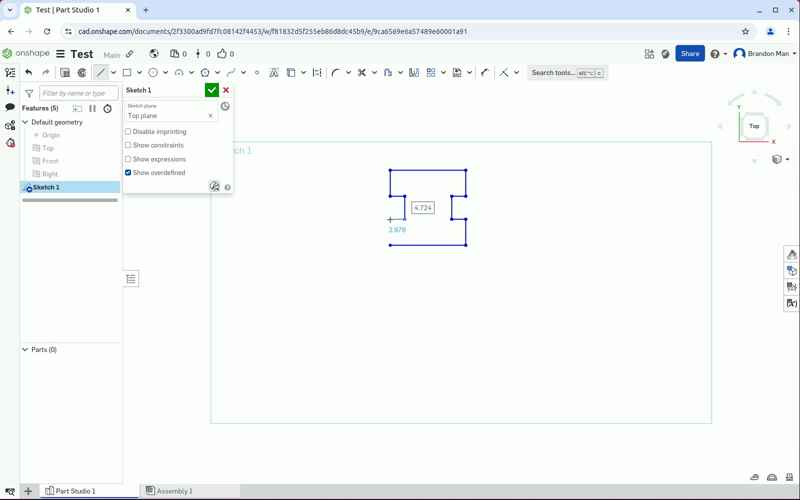
key_up(shift)
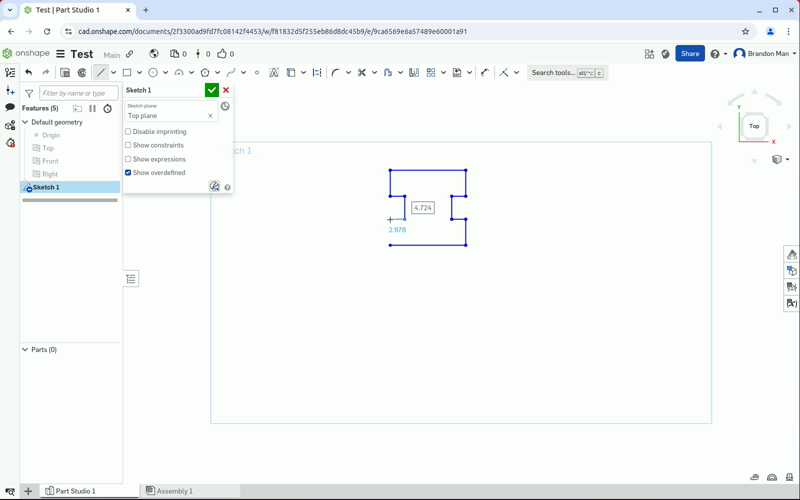
mouse_move(420, 219)
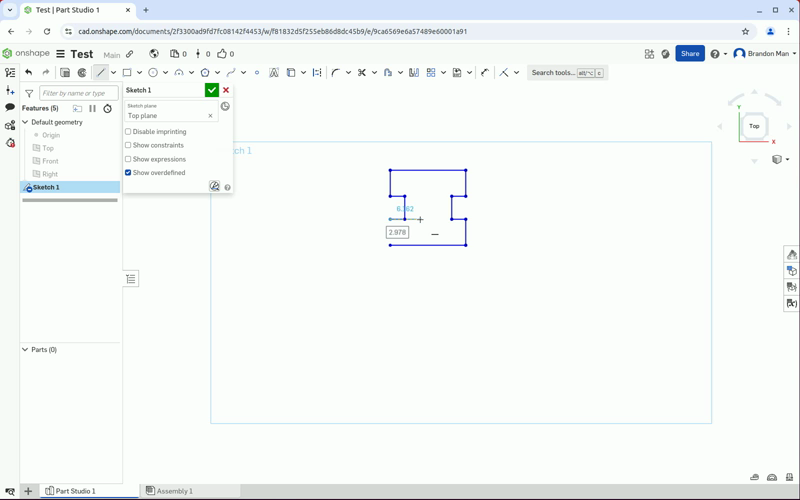
key_down(shift)
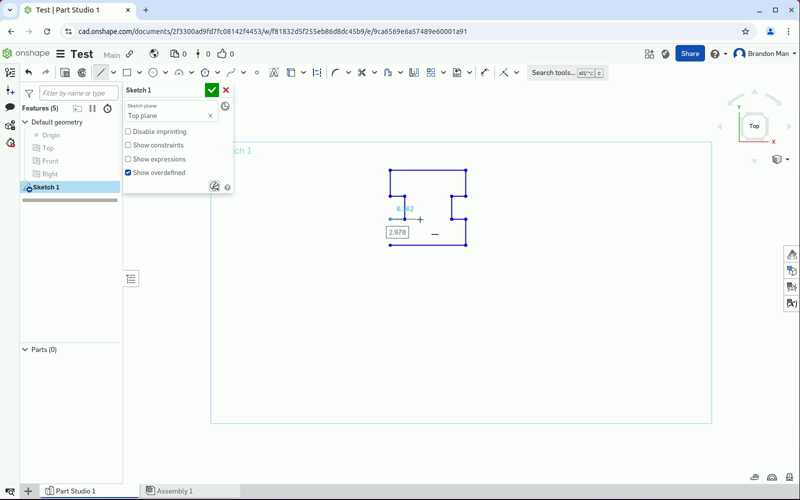
mouse_move(390, 245)
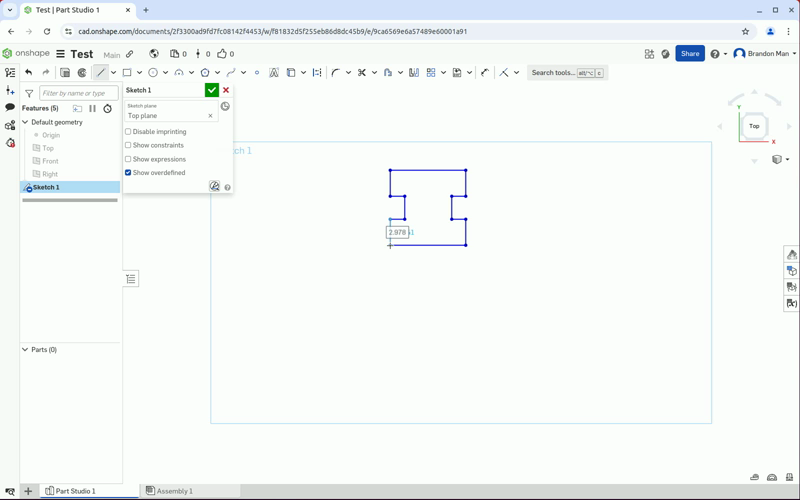
key_up(shift)
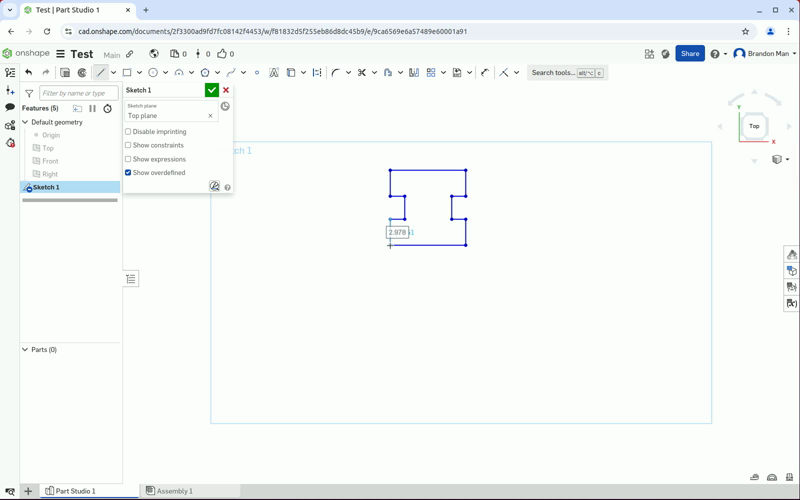
click(390, 245)
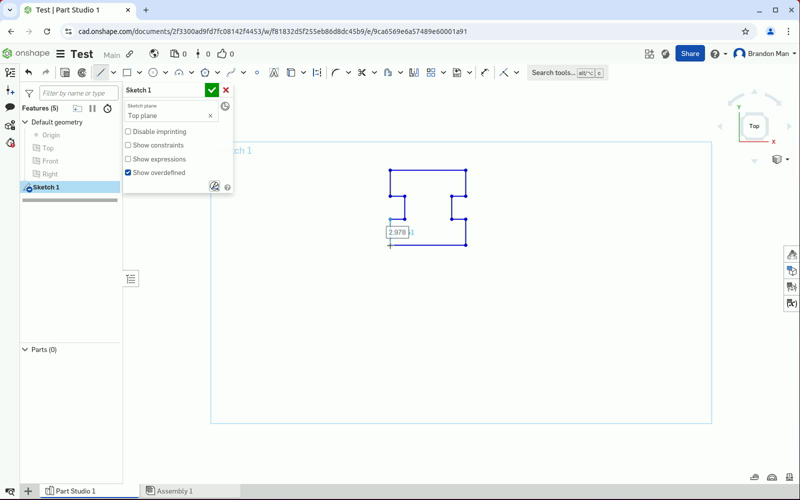
key(esc)
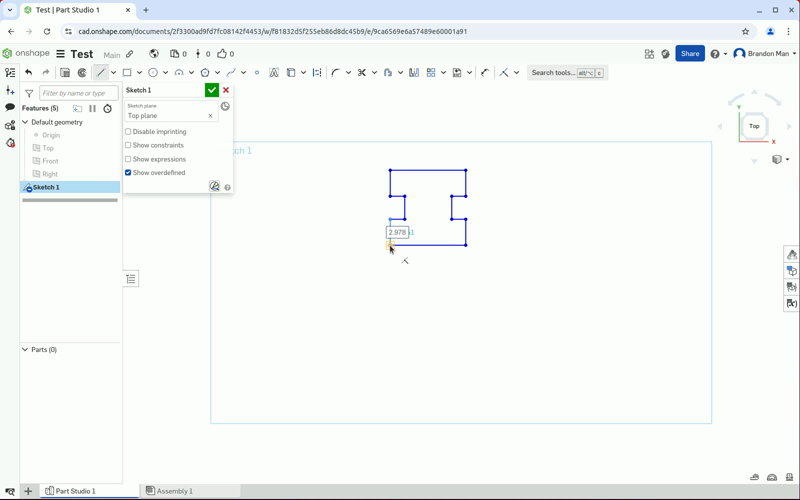
key(c)
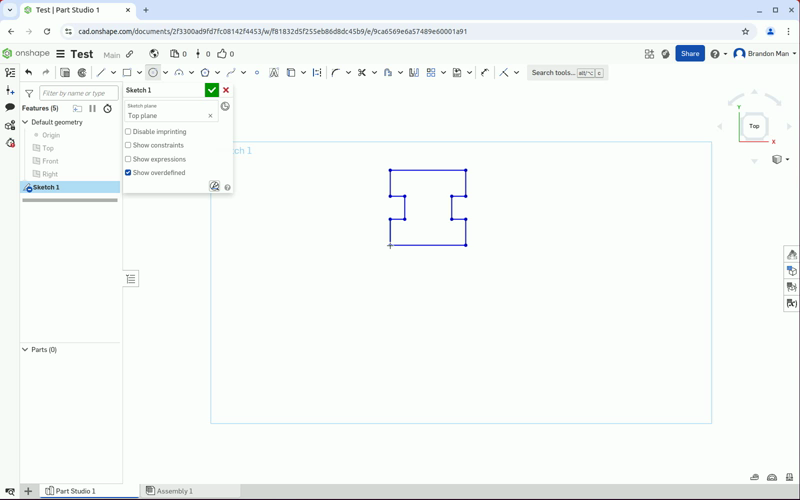
key_down(shift)
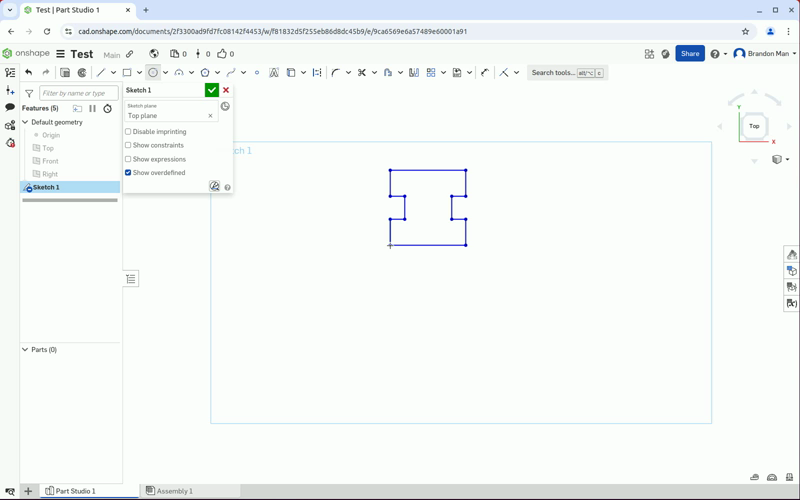
mouse_move(428, 207)
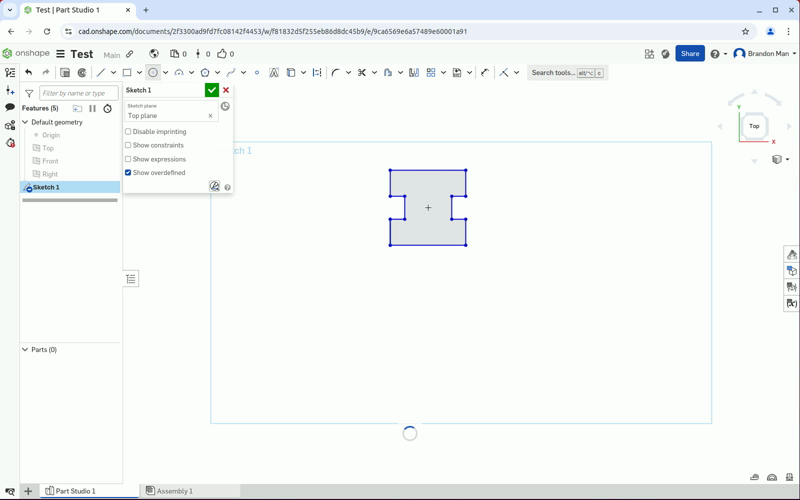
click(428, 207)
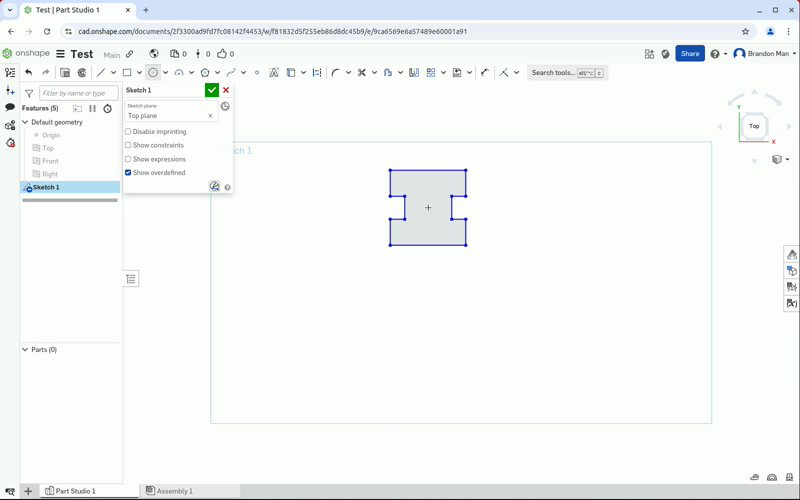
key_up(shift)
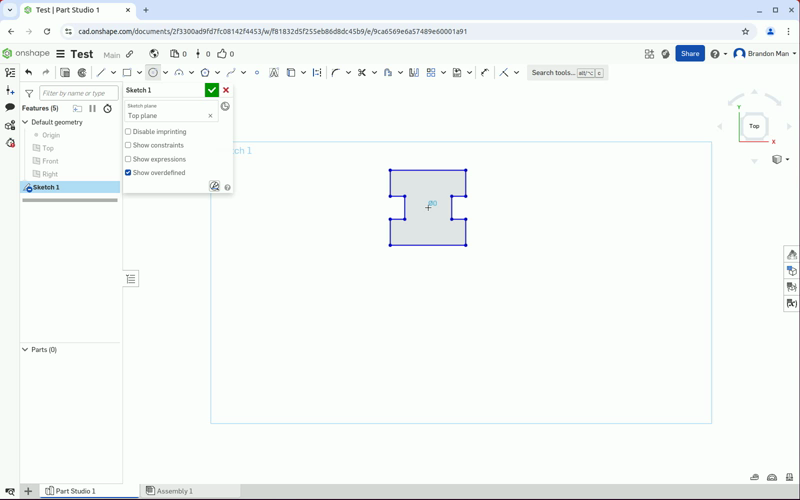
mouse_move(437, 207)
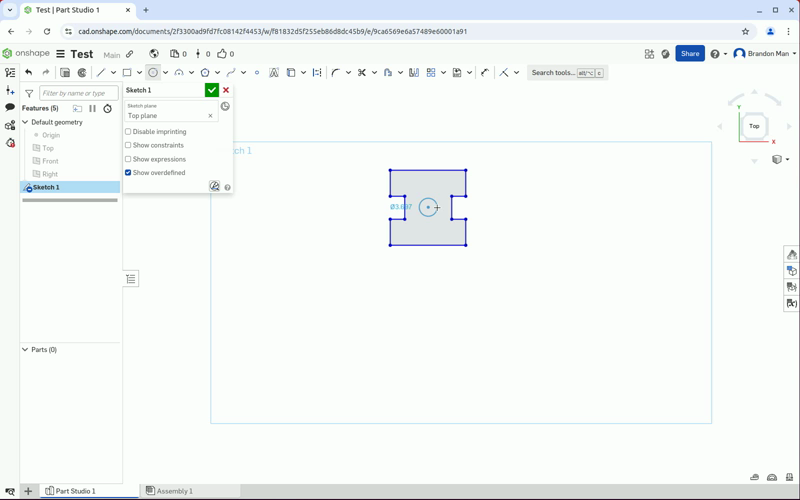
click(437, 207)
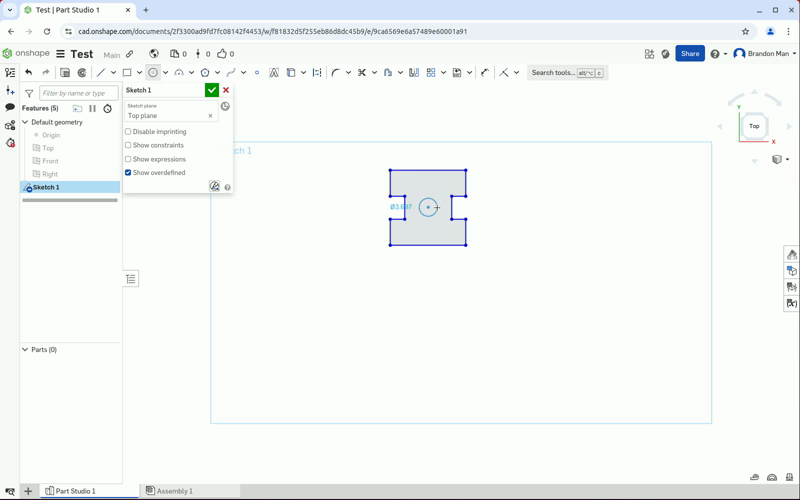
key(esc)
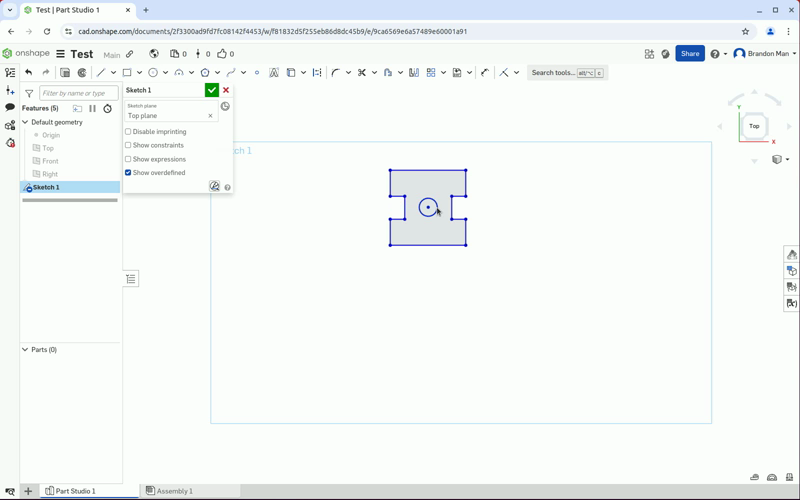
mouse_move(444, 232)
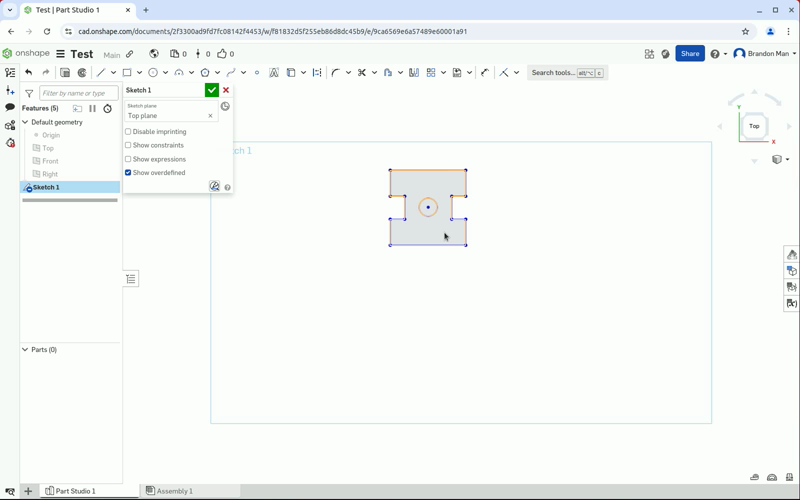
click(444, 232)
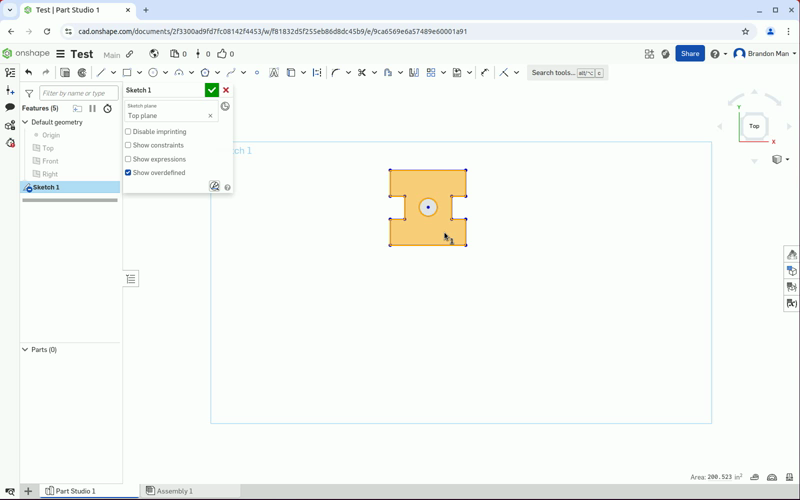
mouse_move(73, 352)
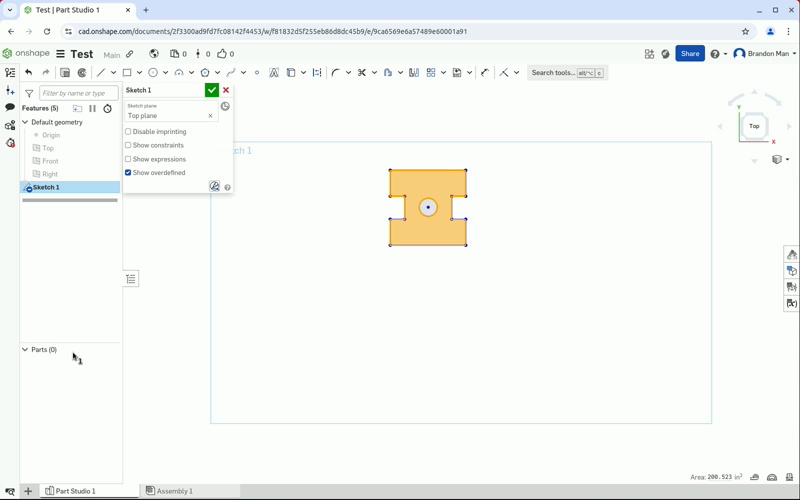
key(shift+y)
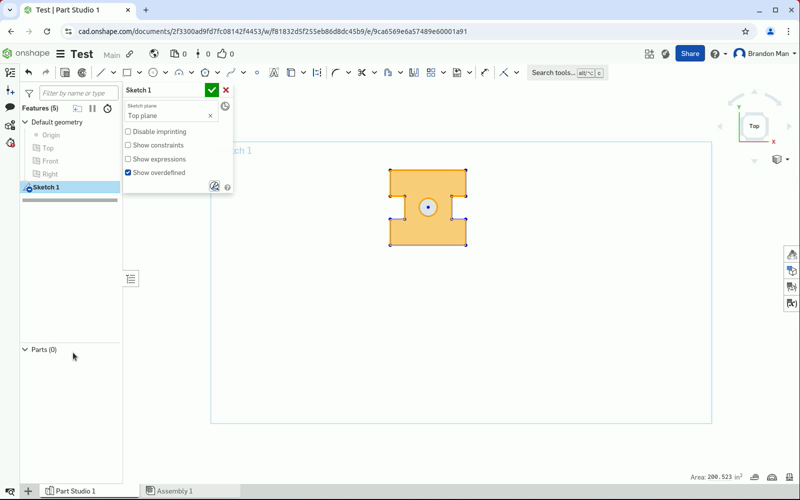
key(shift+e)
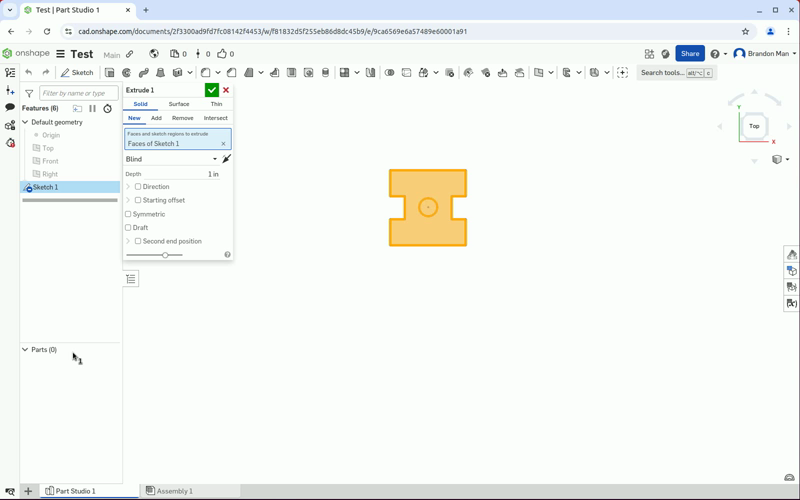
mouse_move(143, 106)
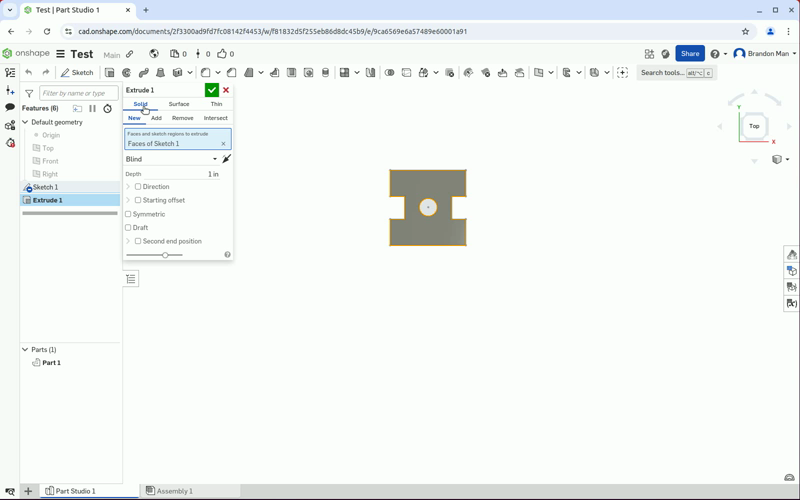
click(143, 106)
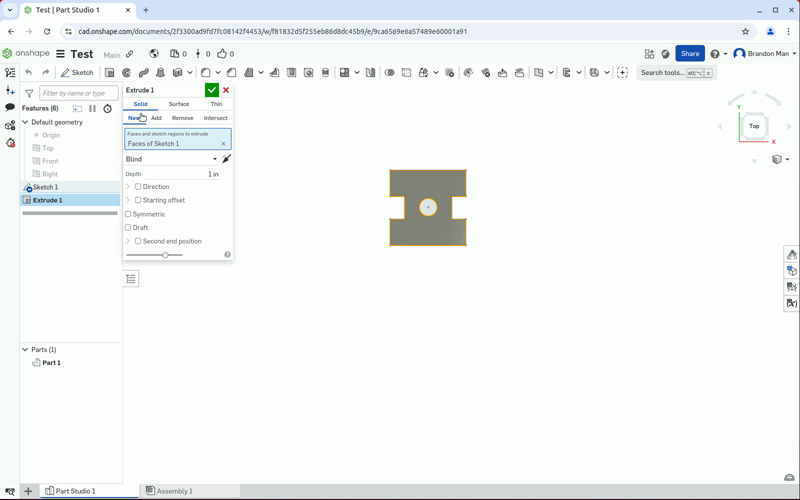
mouse_move(137, 120)
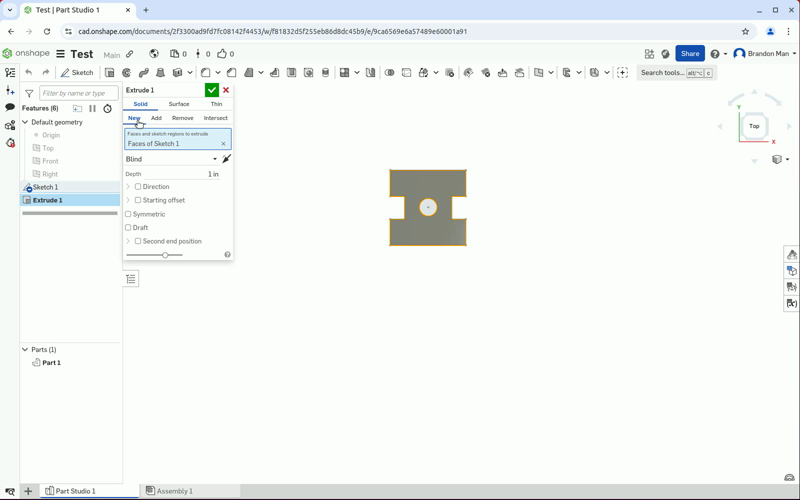
click(137, 120)
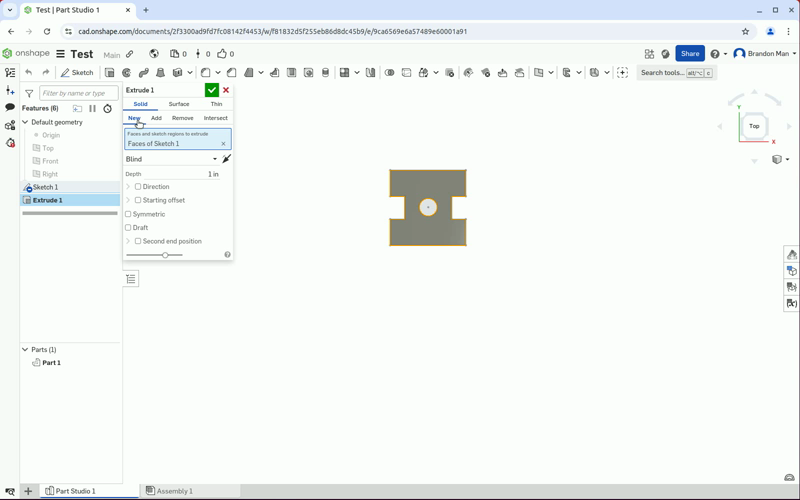
key(tab, 4)
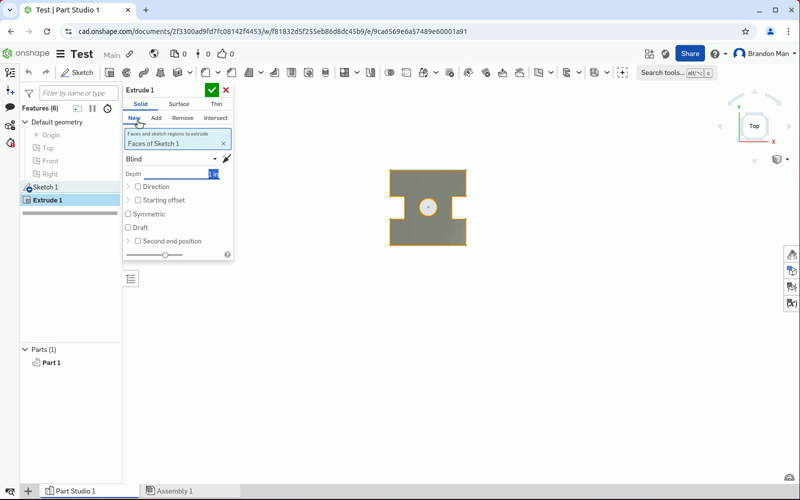
text(3.851)
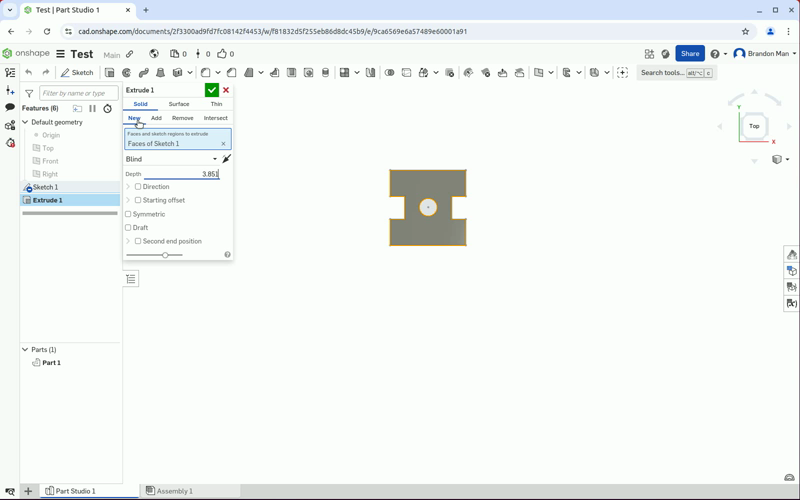
key(enter)
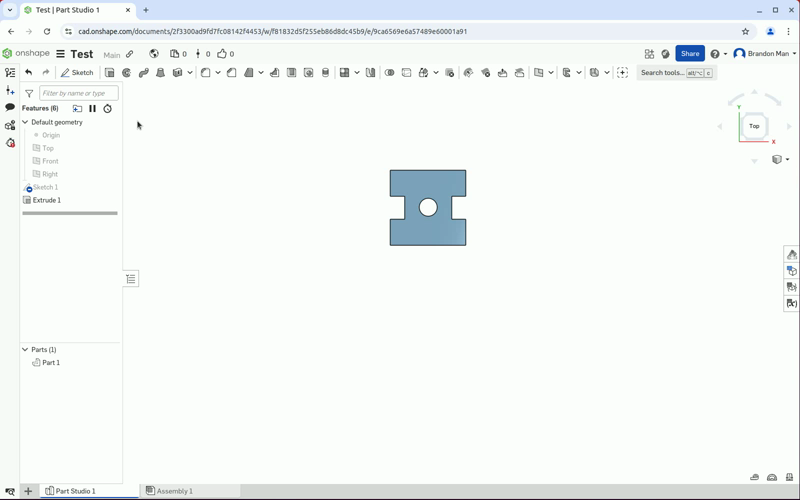
key(shift+h)
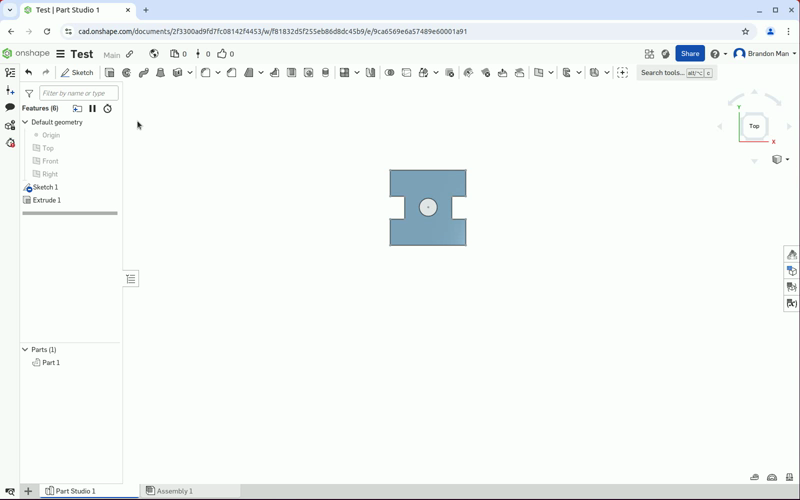
key(shift+h)
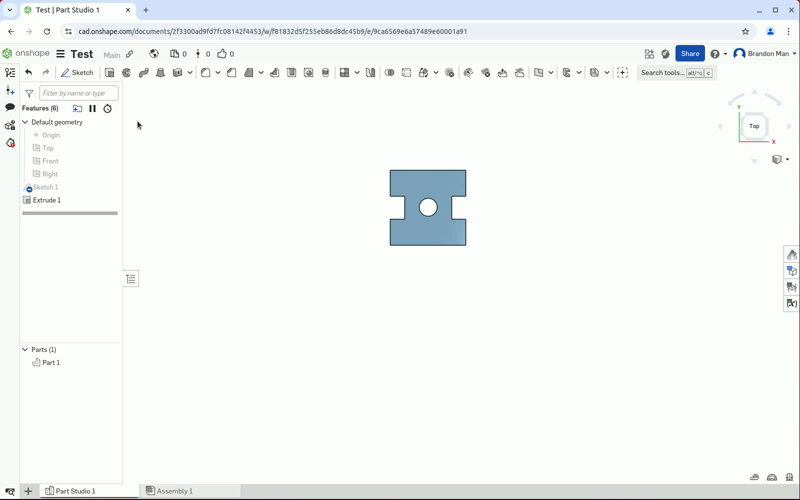
mouse_move(73, 189)
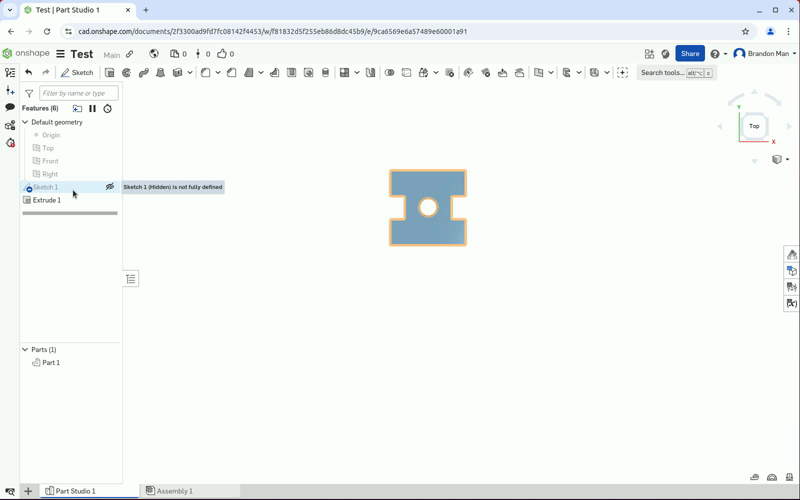
click(73, 189)
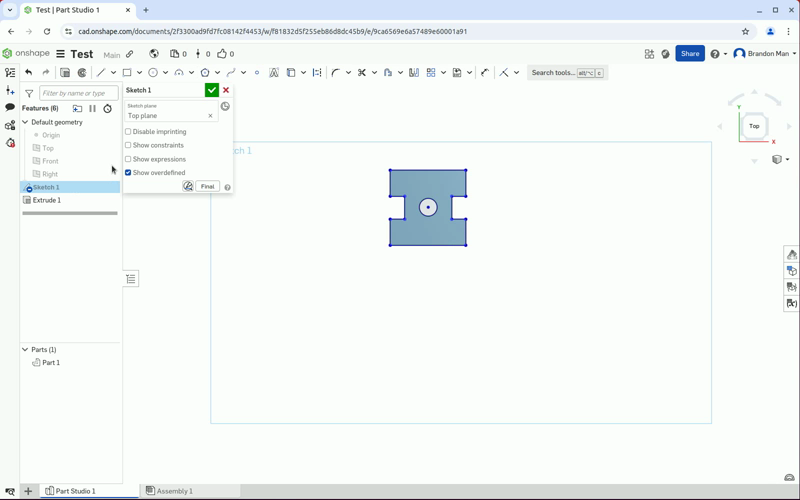
mouse_move(229, 92)
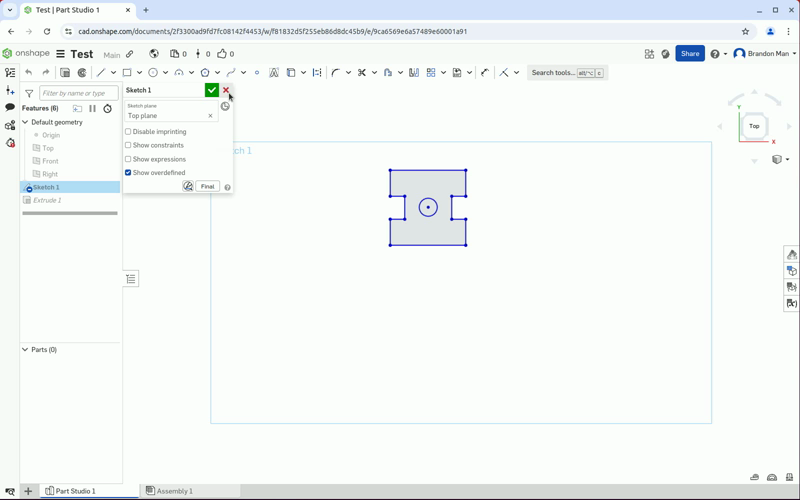
click(229, 92)
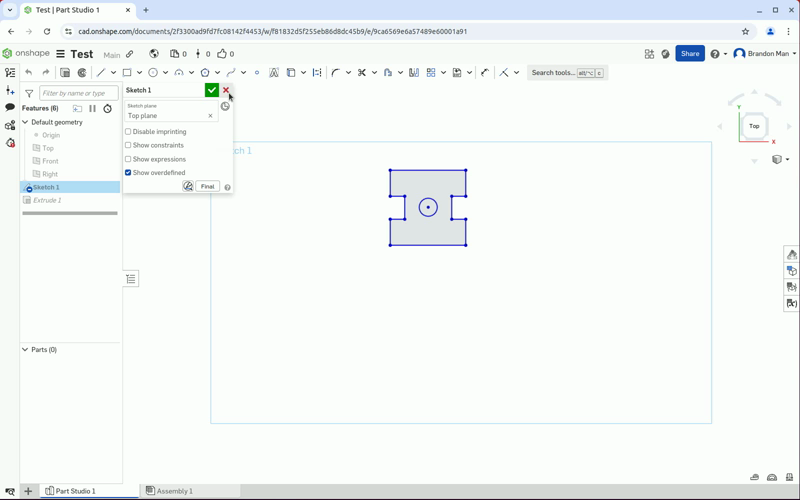
key(shift+s)
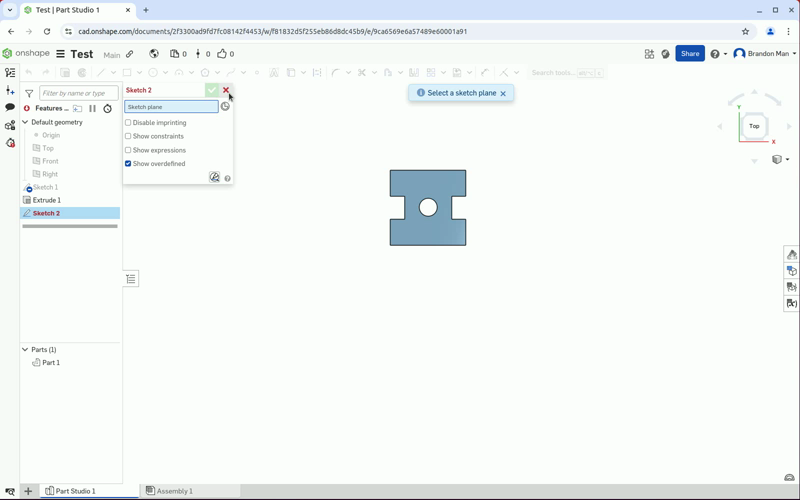
mouse_move(73, 150)
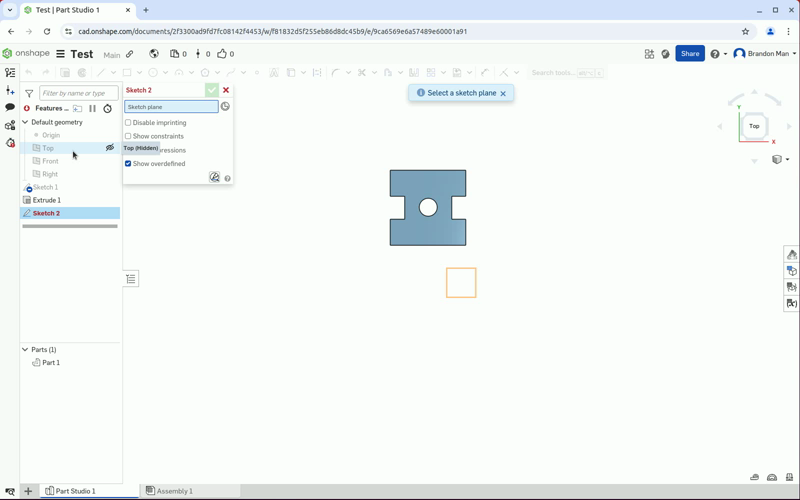
click(73, 150)
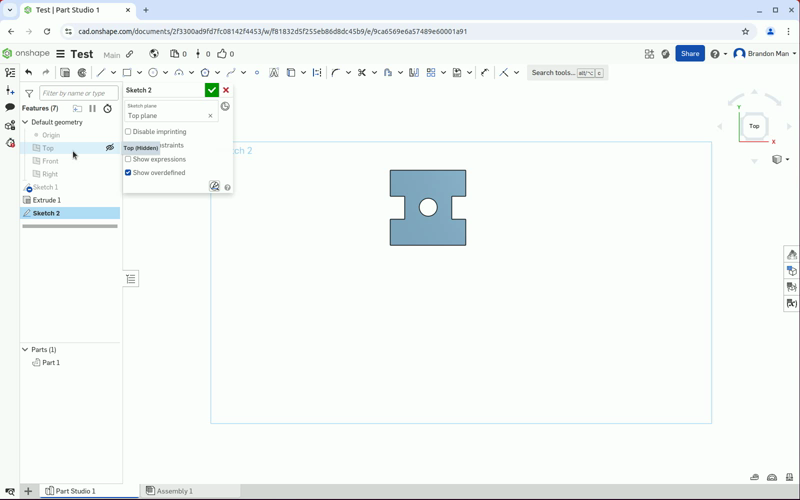
mouse_move(73, 352)
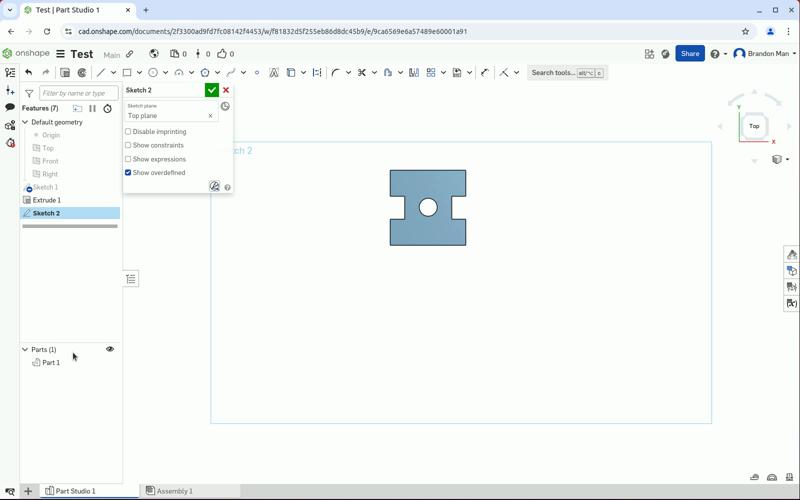
key(y)
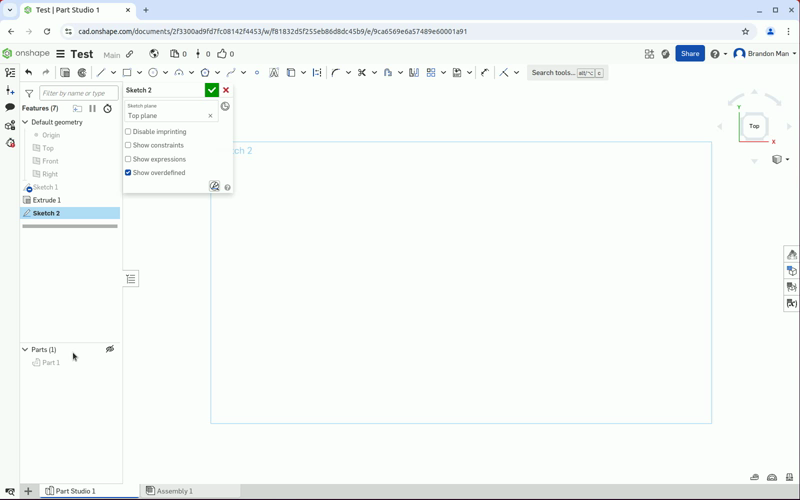
key(l)
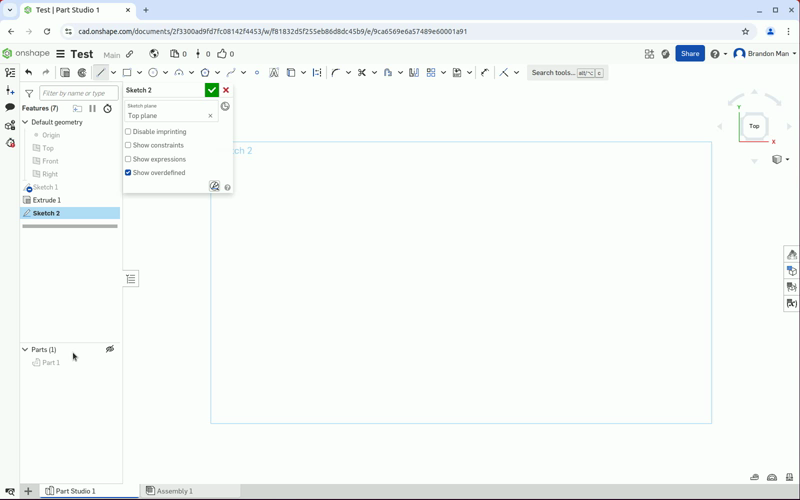
key_down(shift)
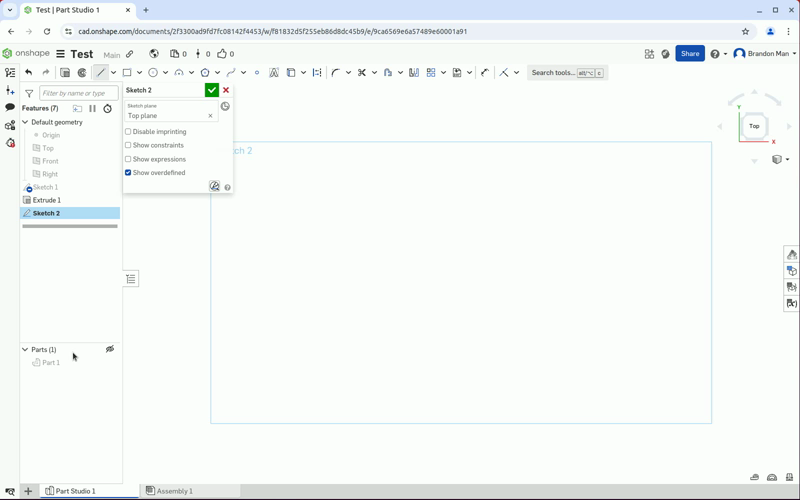
mouse_move(390, 282)
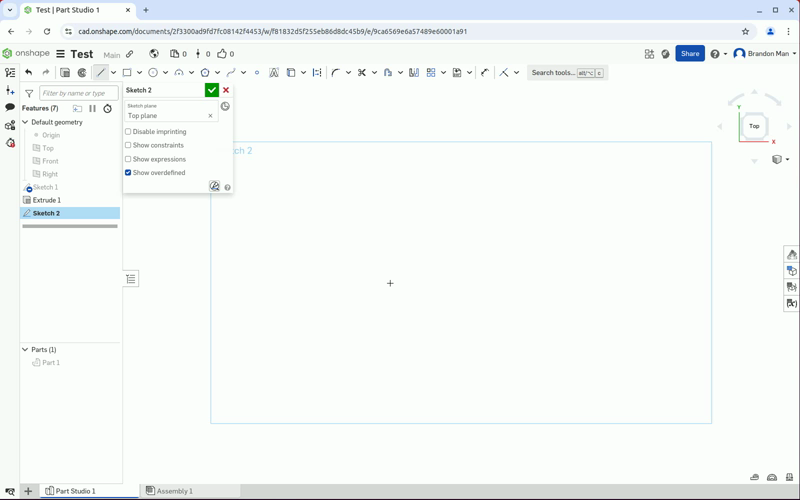
click(390, 282)
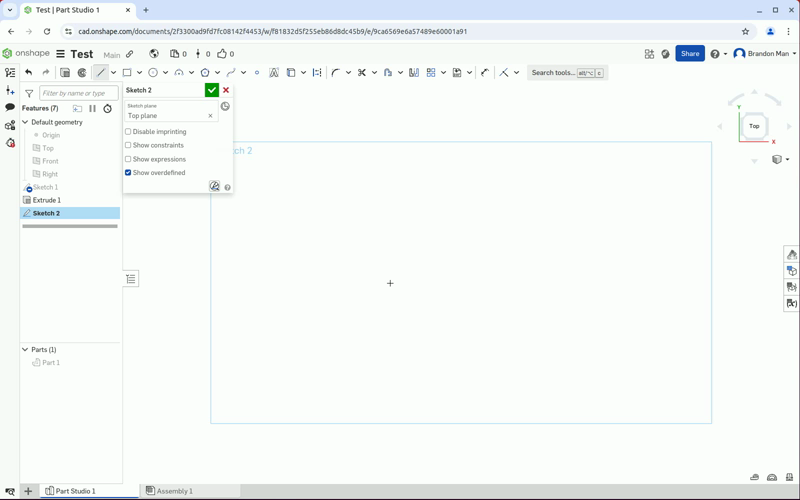
key_up(shift)
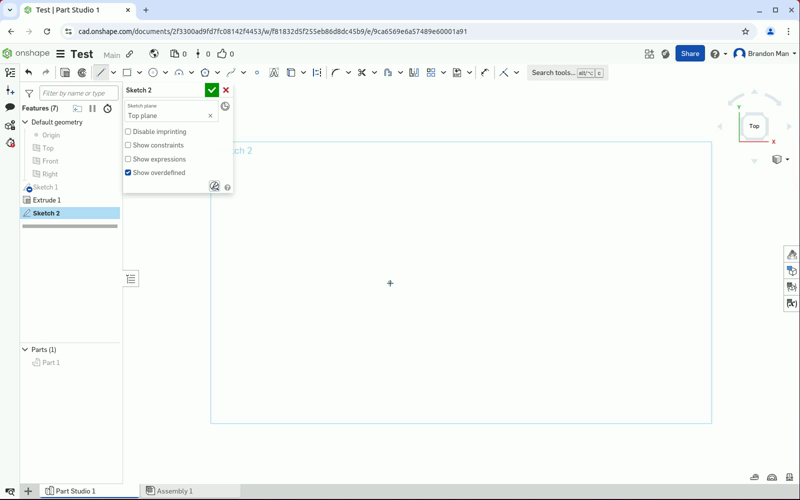
key_down(shift)
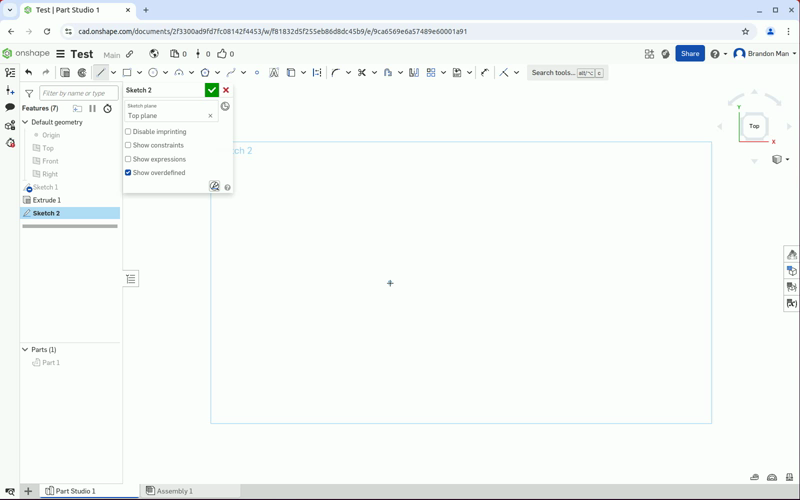
mouse_move(465, 282)
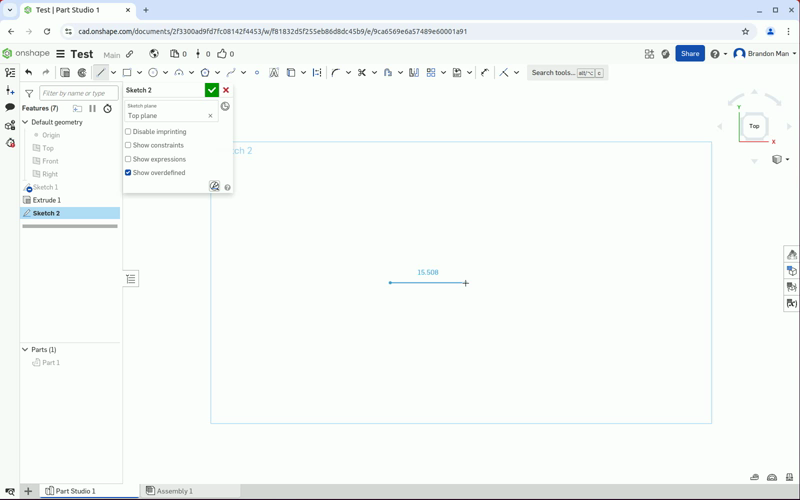
click(465, 282)
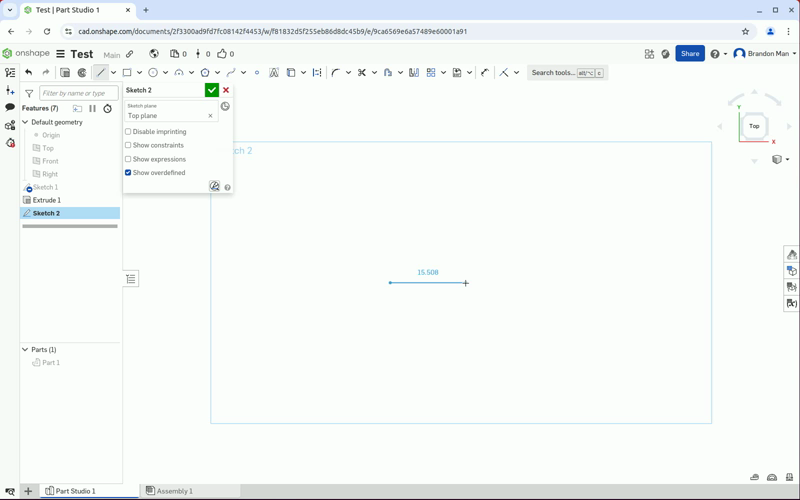
key_up(shift)
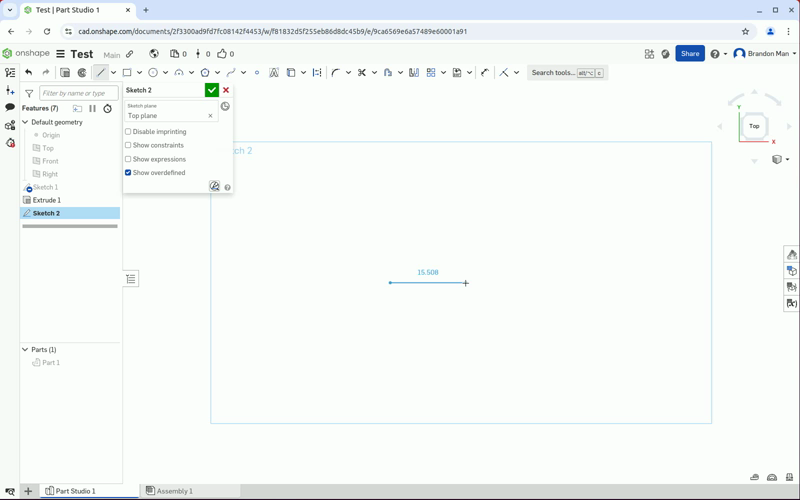
key_down(shift)
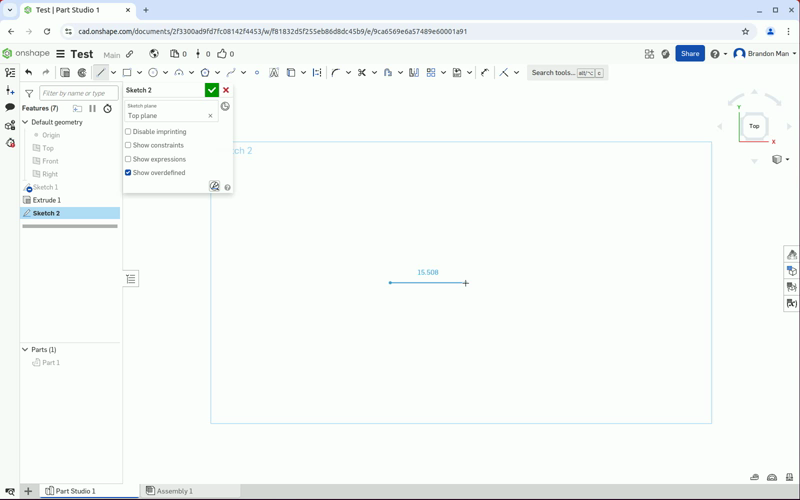
mouse_move(495, 282)
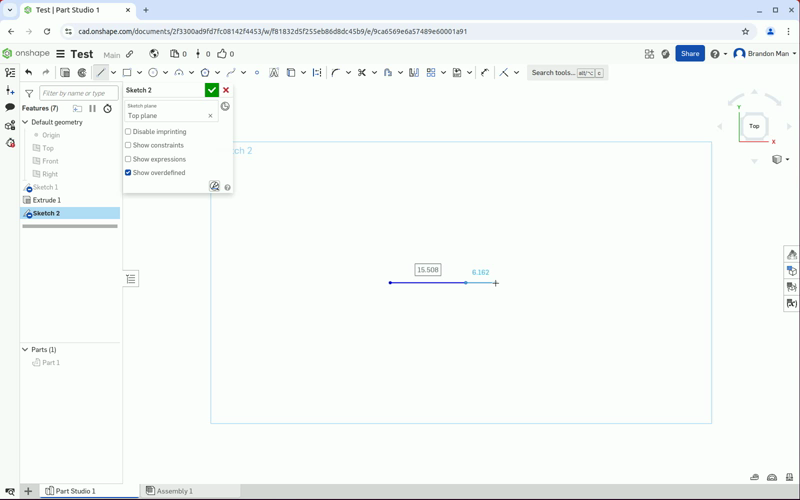
mouse_move(465, 244)
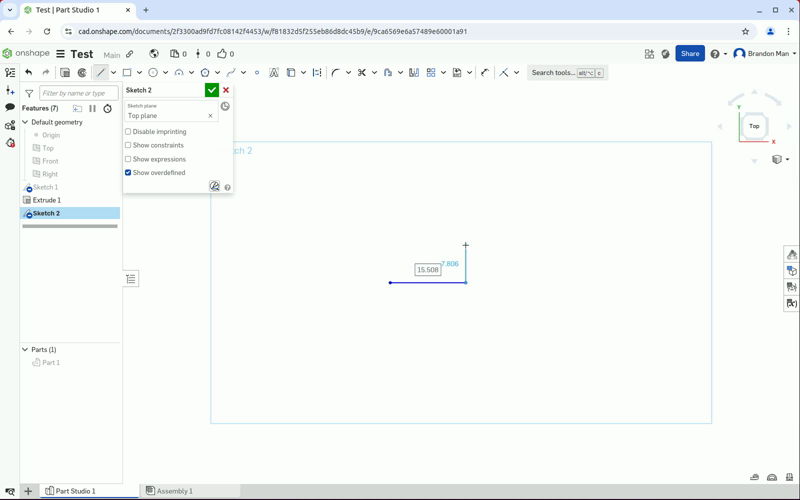
click(465, 244)
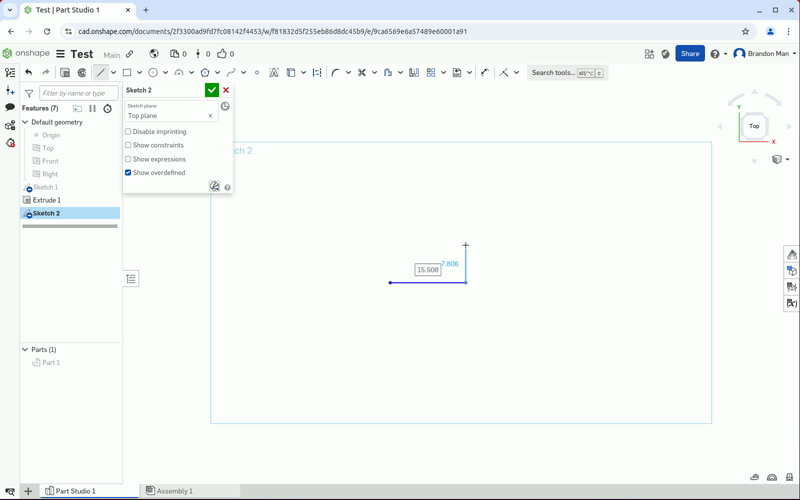
key_up(shift)
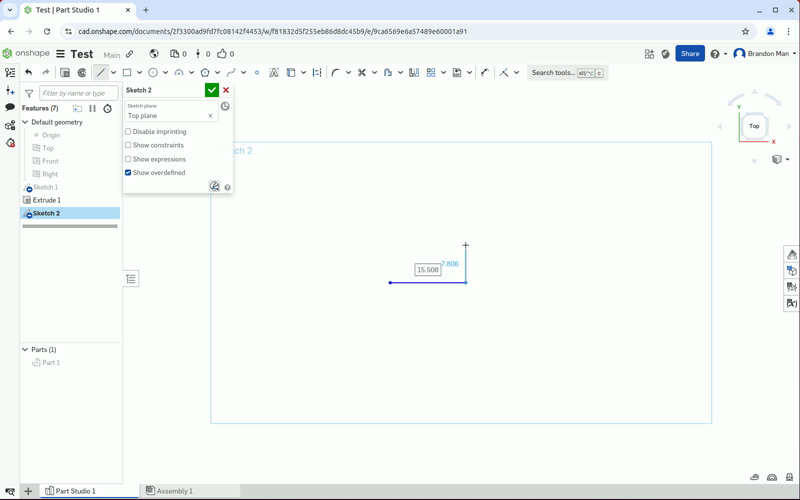
key_down(shift)
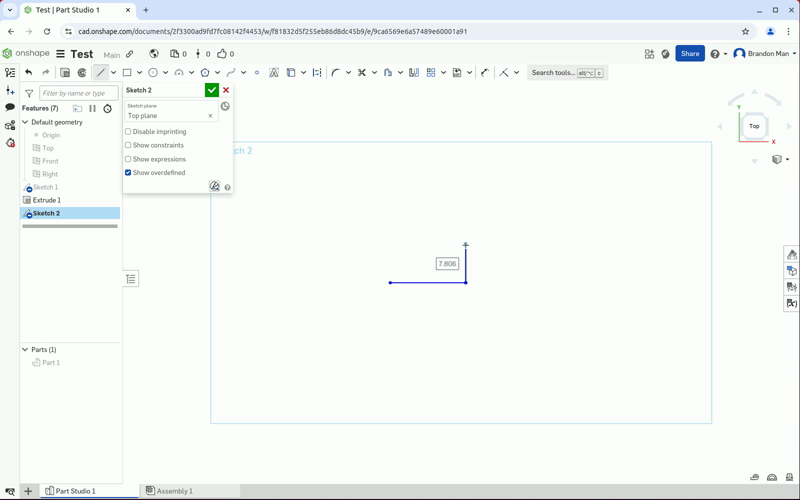
mouse_move(390, 244)
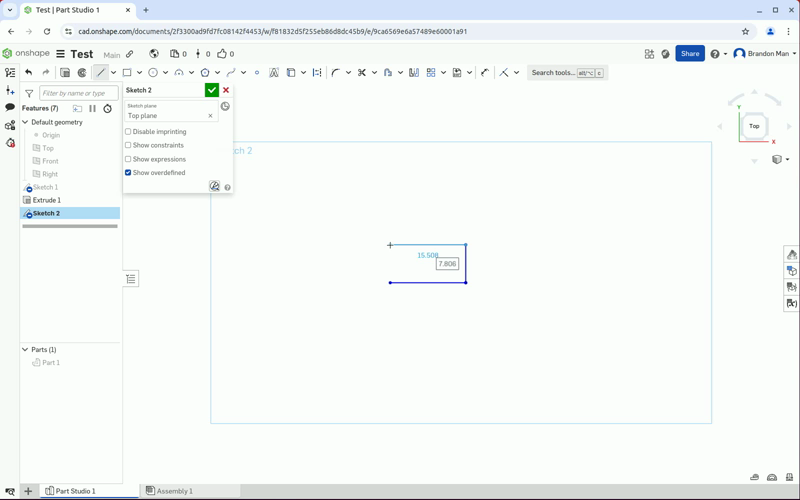
click(390, 244)
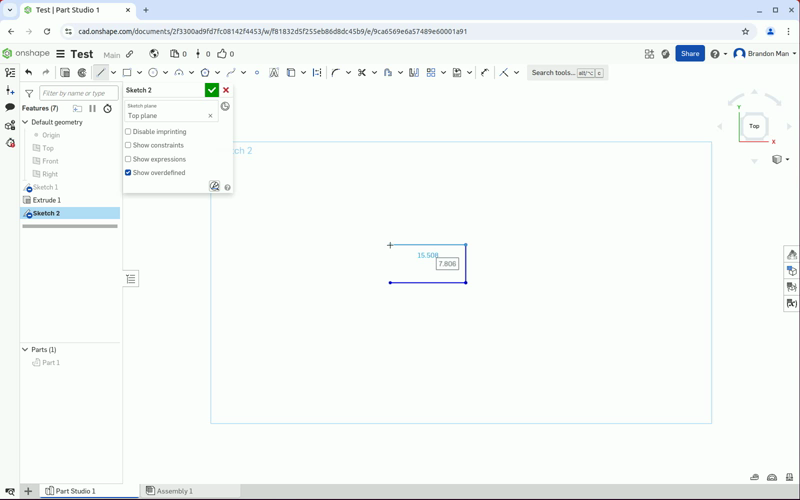
key_up(shift)
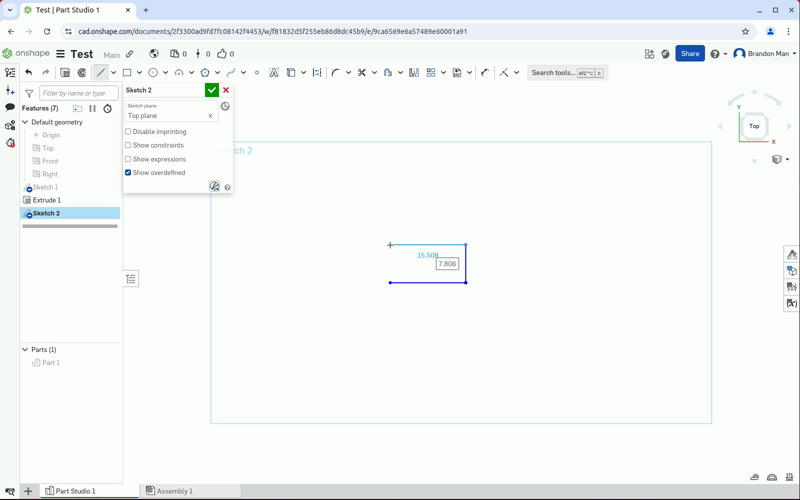
mouse_move(420, 244)
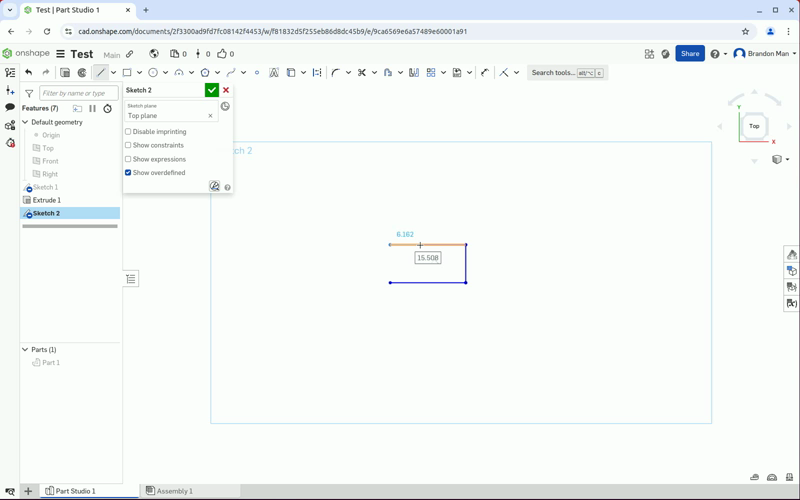
key_down(shift)
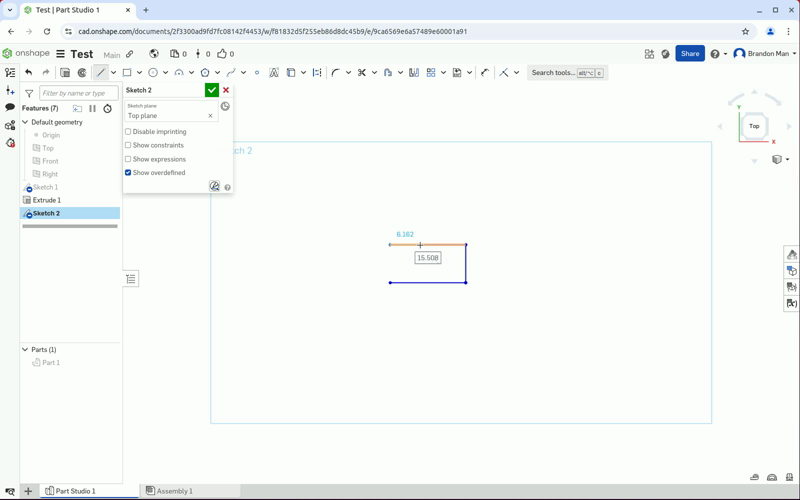
mouse_move(390, 282)
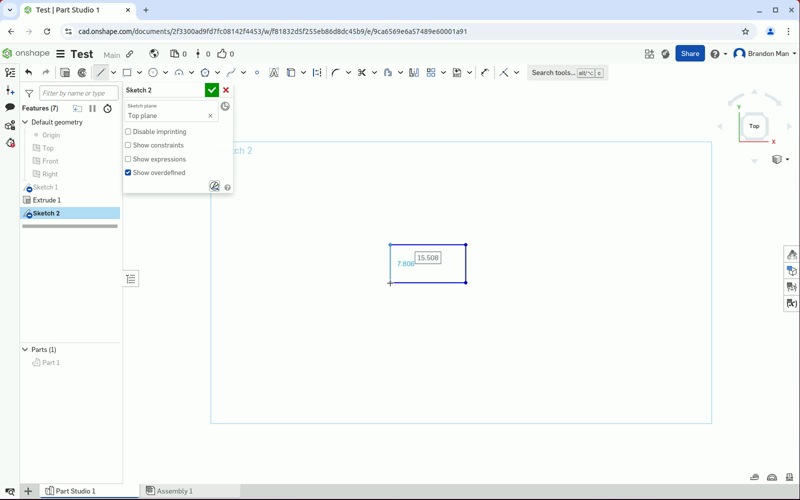
key_up(shift)
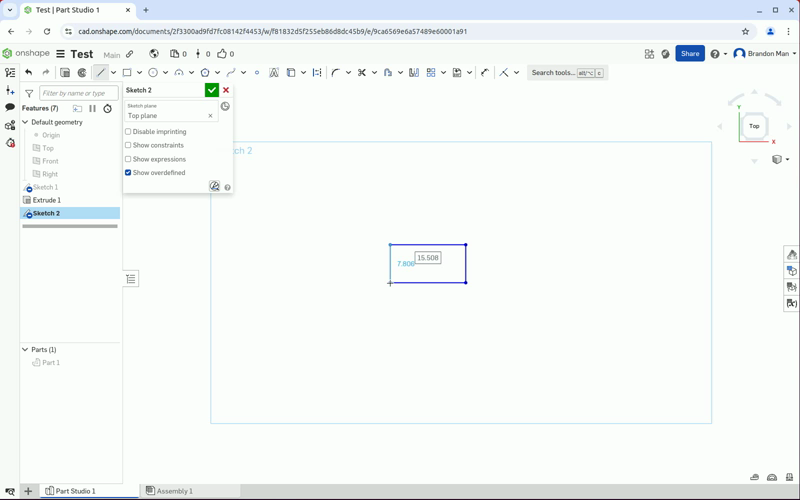
click(390, 282)
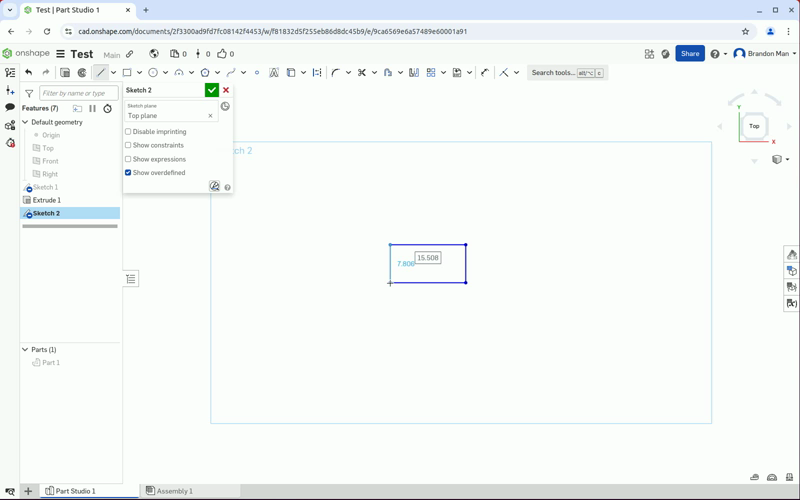
key(esc)
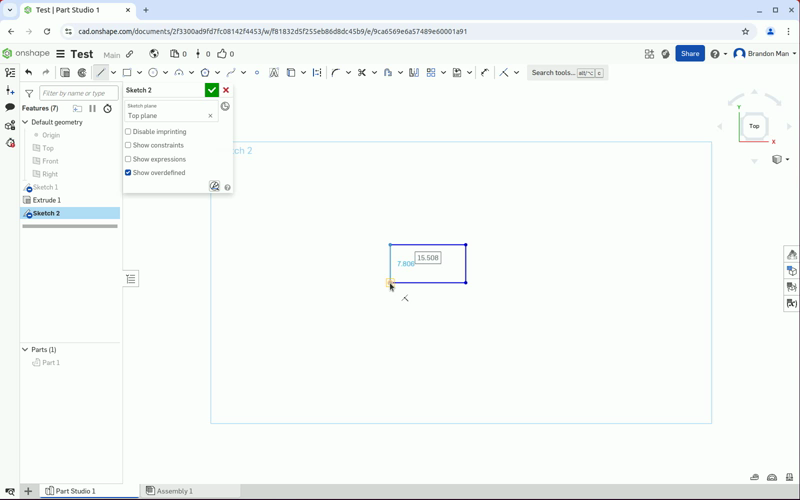
key(c)
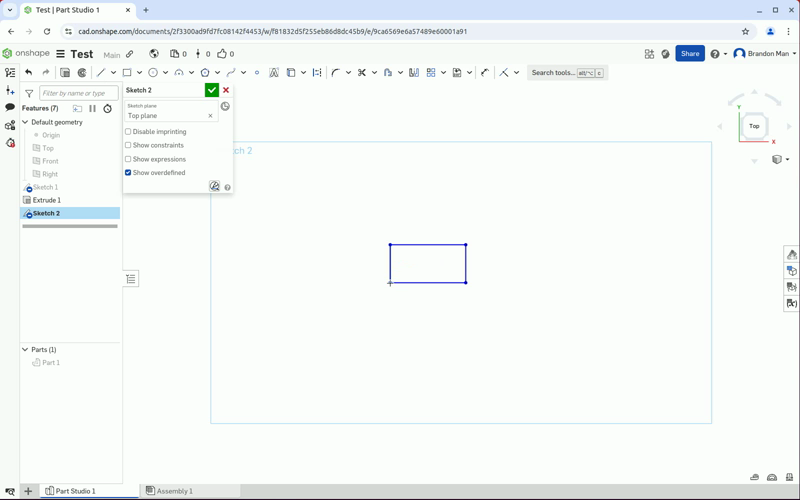
key_down(shift)
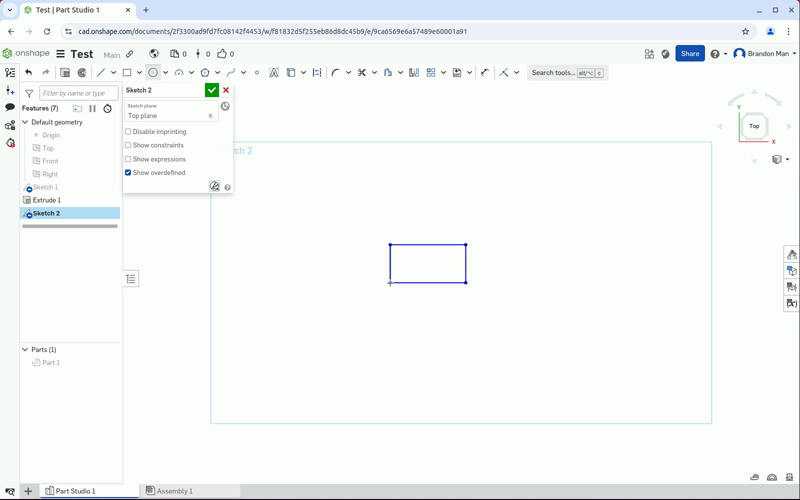
mouse_move(428, 264)
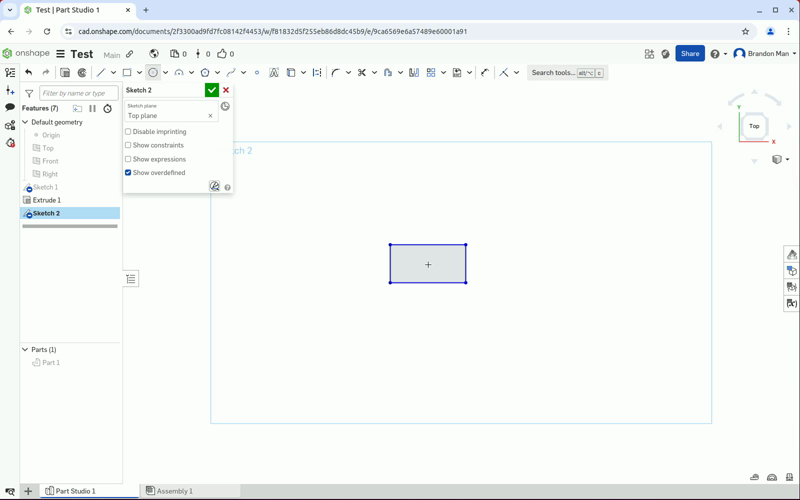
click(428, 264)
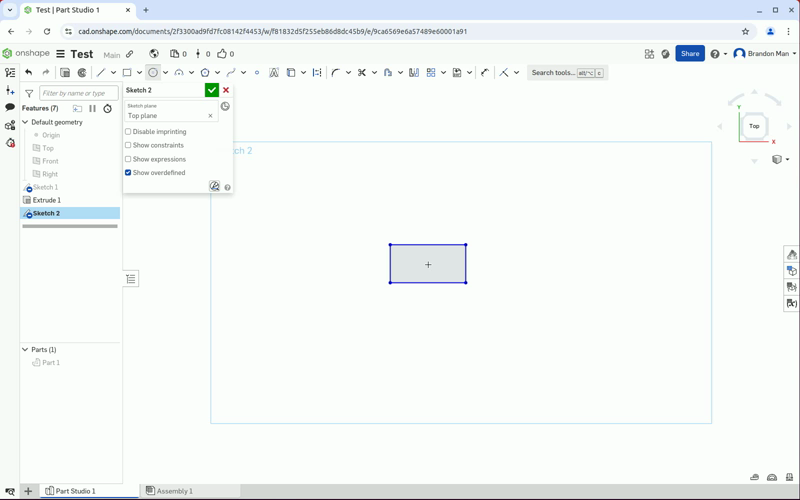
key_up(shift)
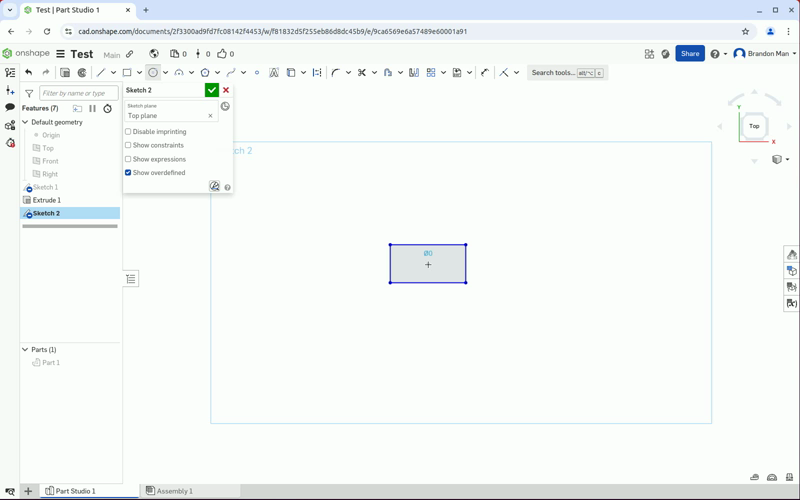
mouse_move(437, 264)
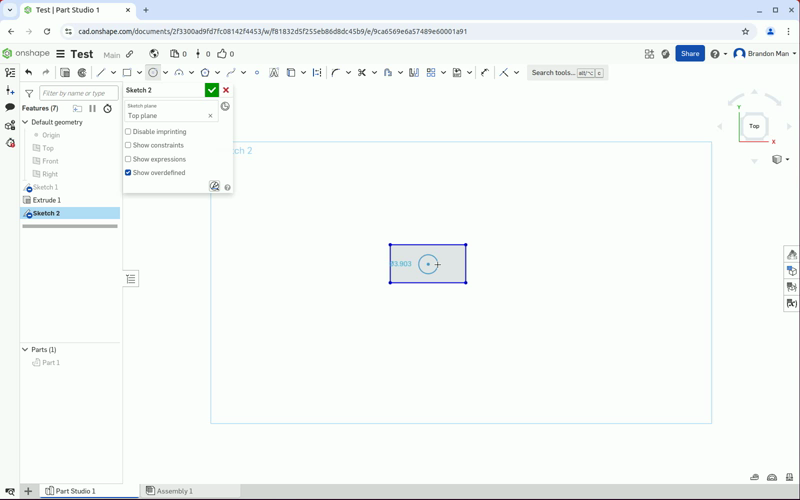
click(437, 264)
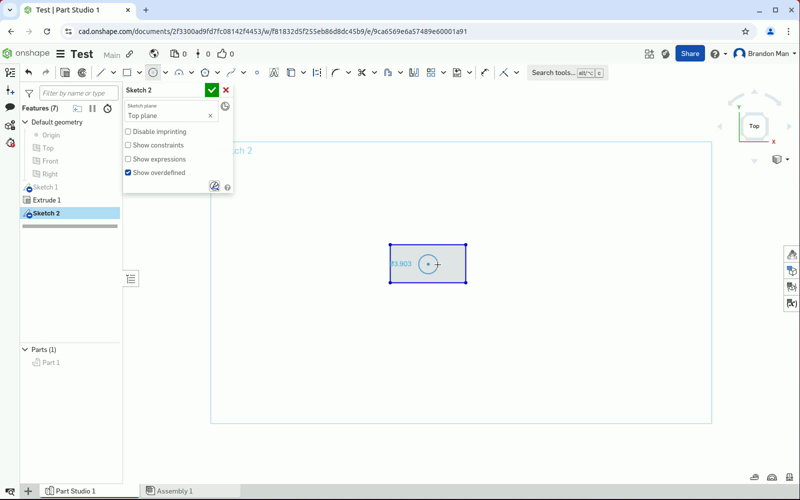
key(esc)
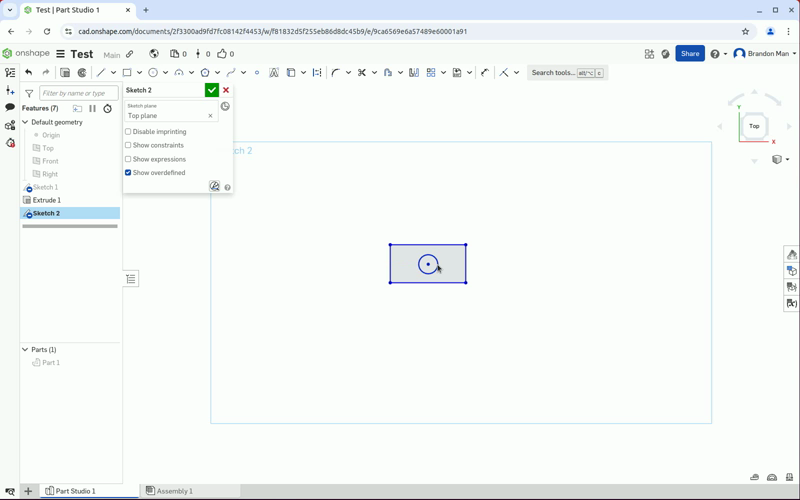
mouse_move(410, 271)
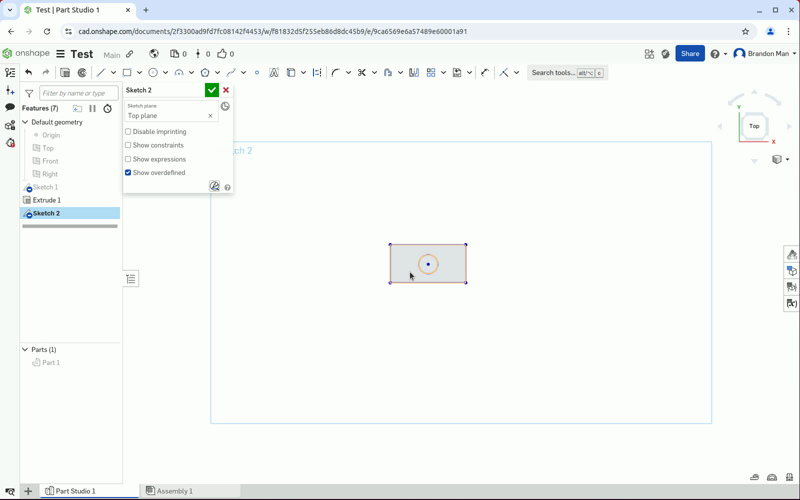
click(410, 271)
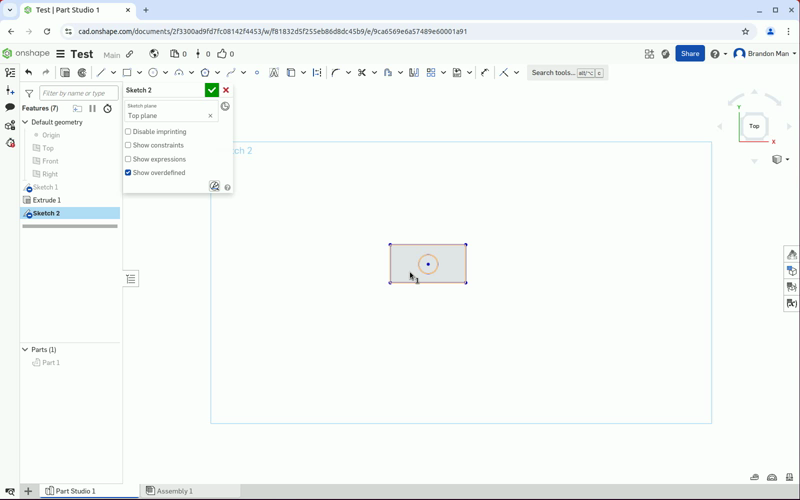
mouse_move(73, 352)
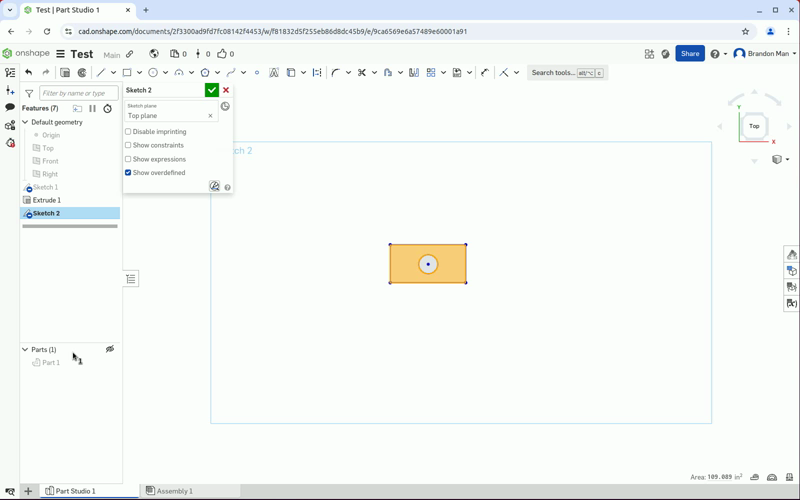
key(shift+y)
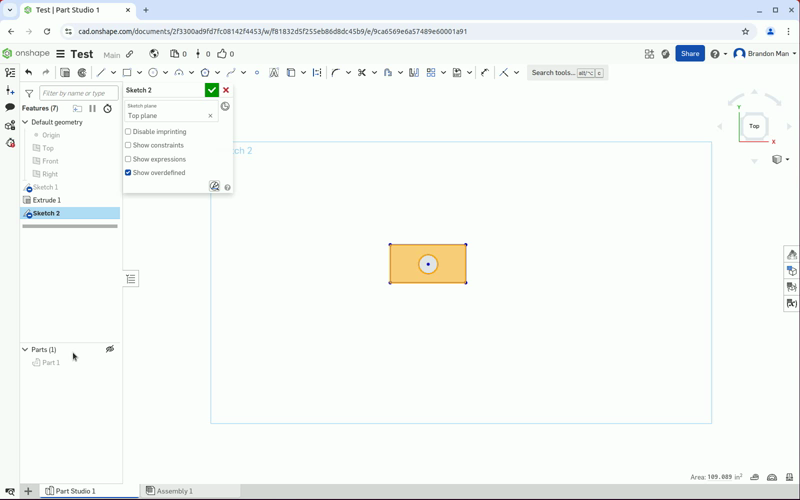
key(shift+e)
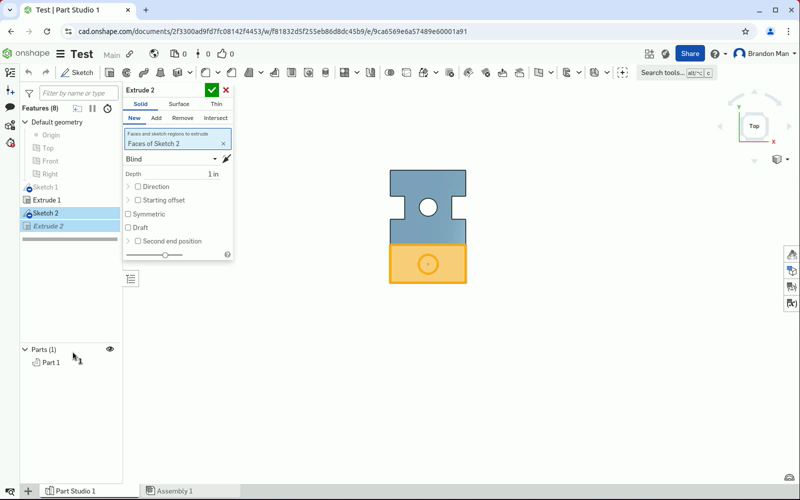
mouse_move(143, 106)
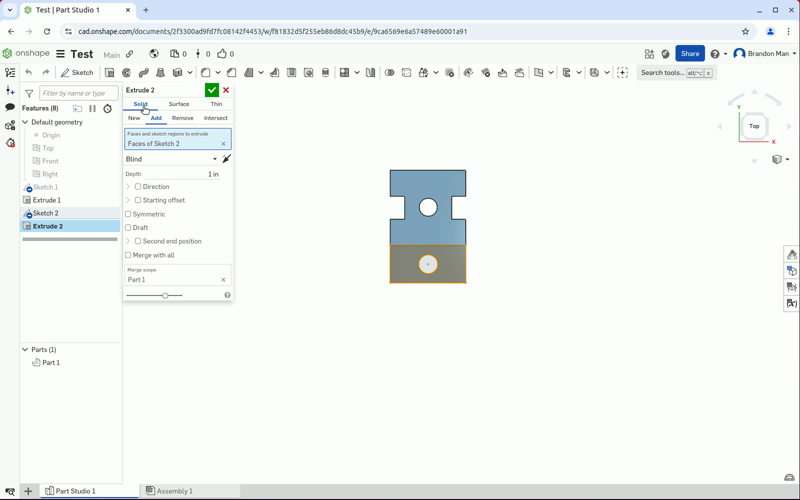
click(143, 106)
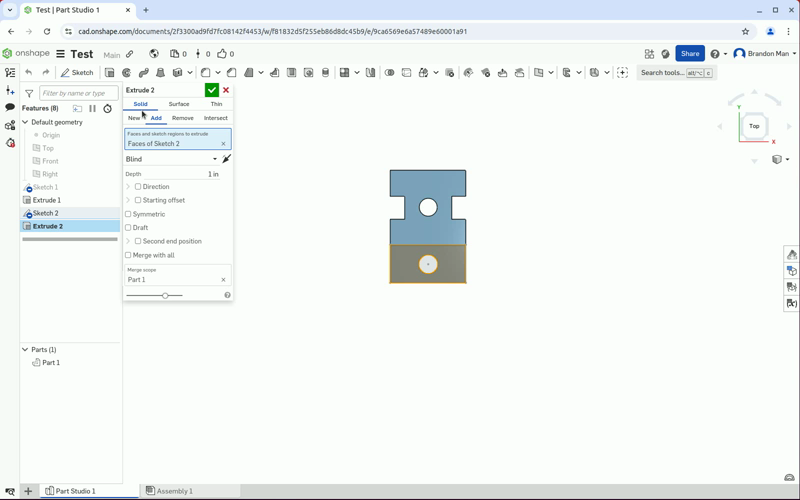
mouse_move(137, 120)
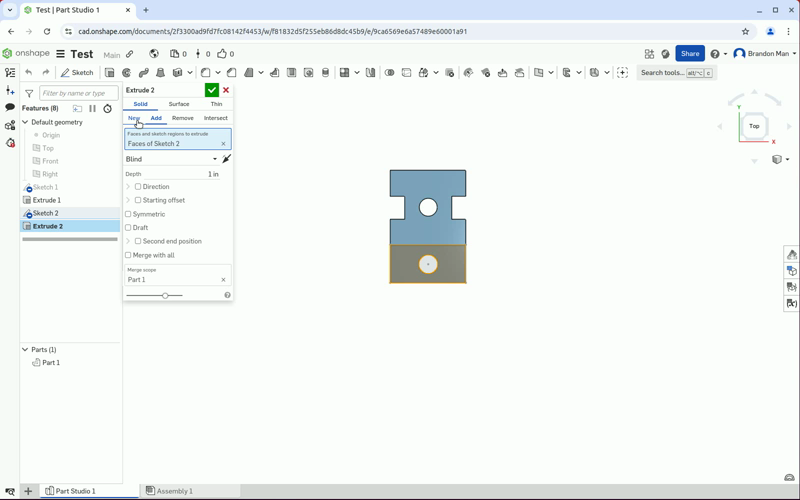
click(137, 120)
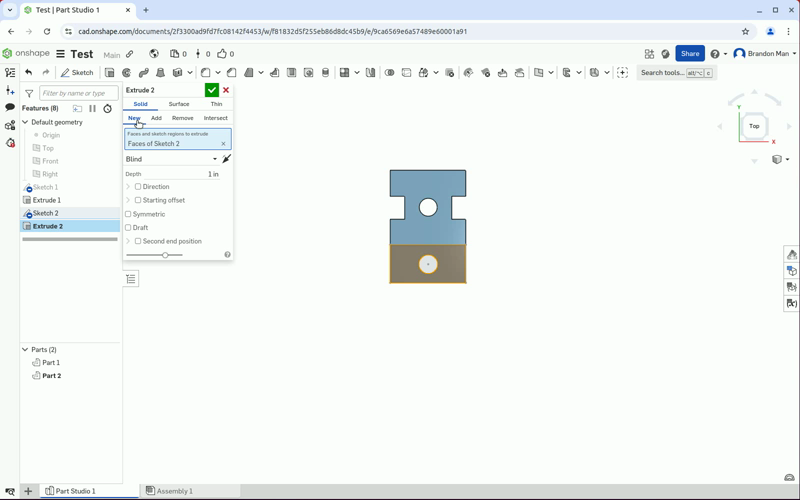
key(tab, 4)
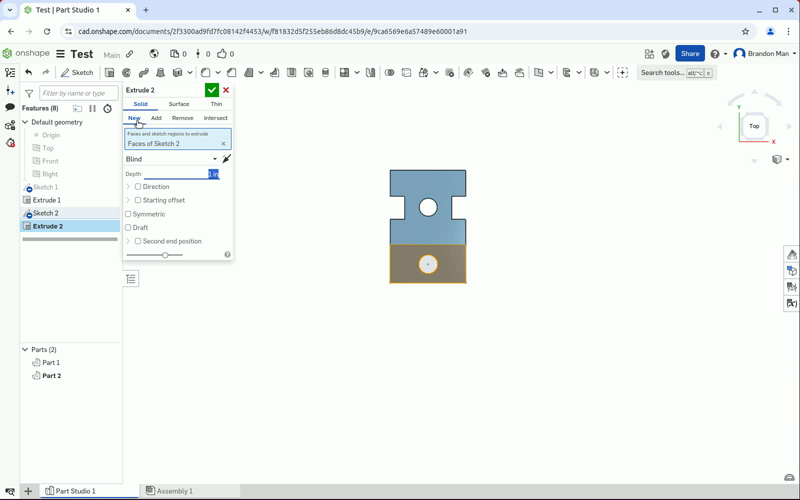
text(3.851)
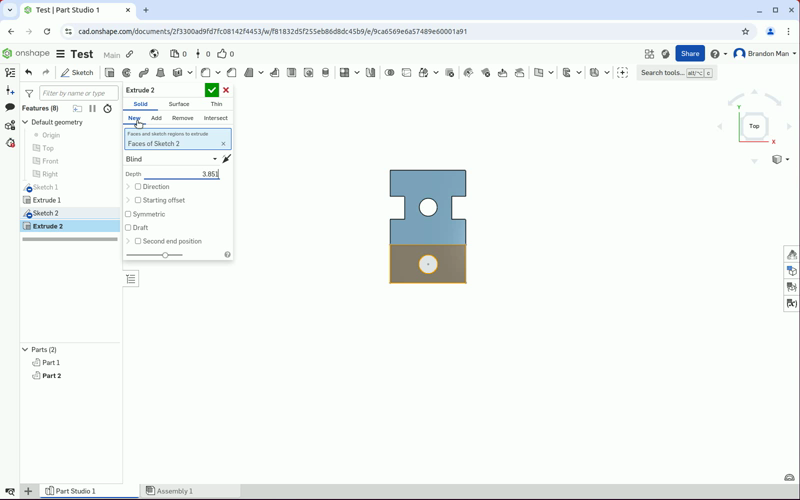
key(enter)
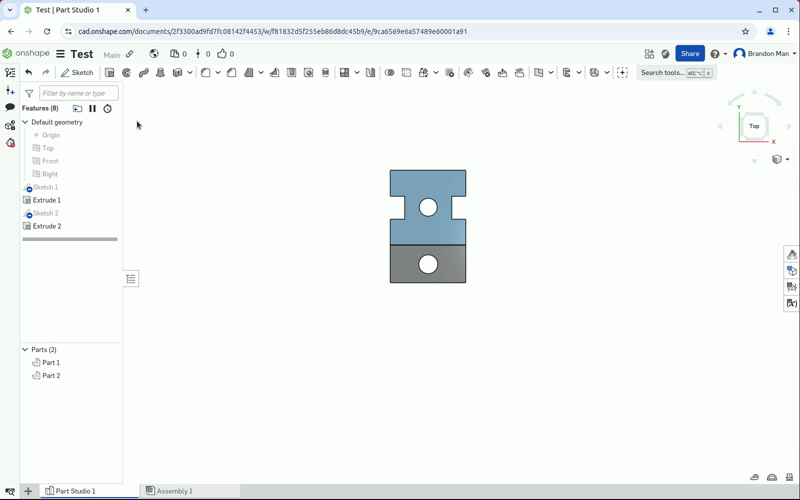
key(shift+h)
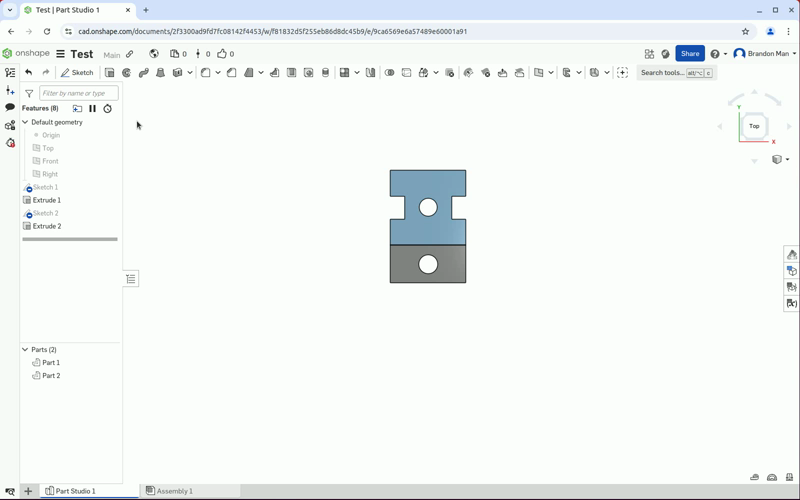
key(shift+h)
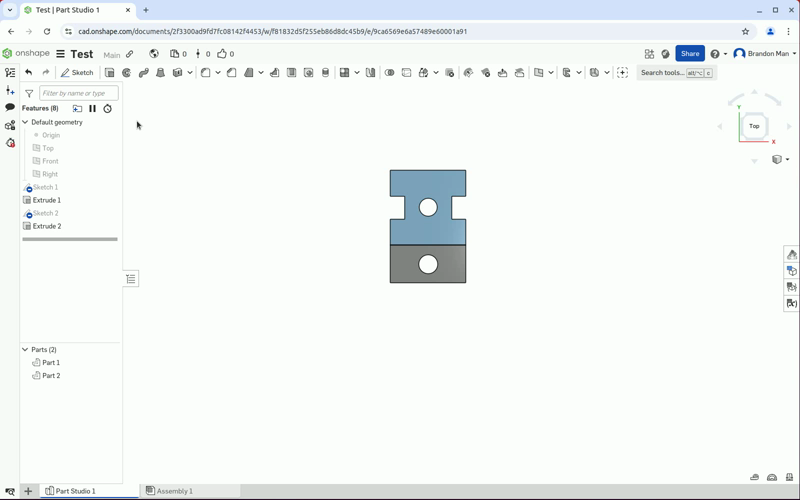
mouse_move(73, 189)
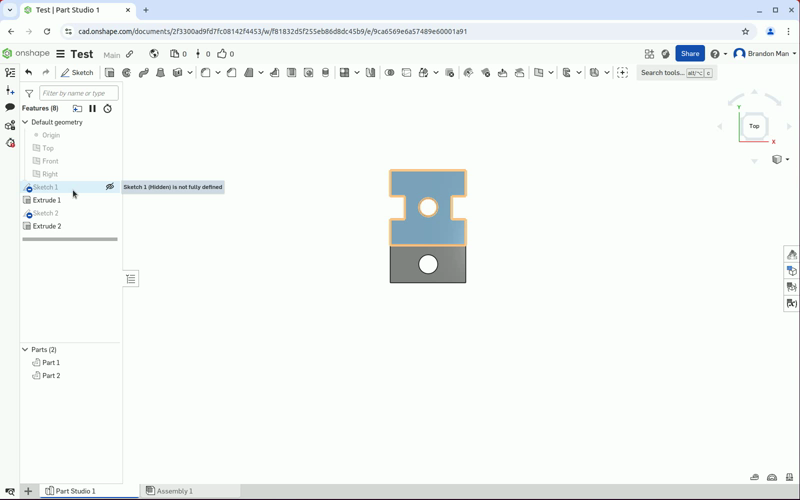
click(73, 189)
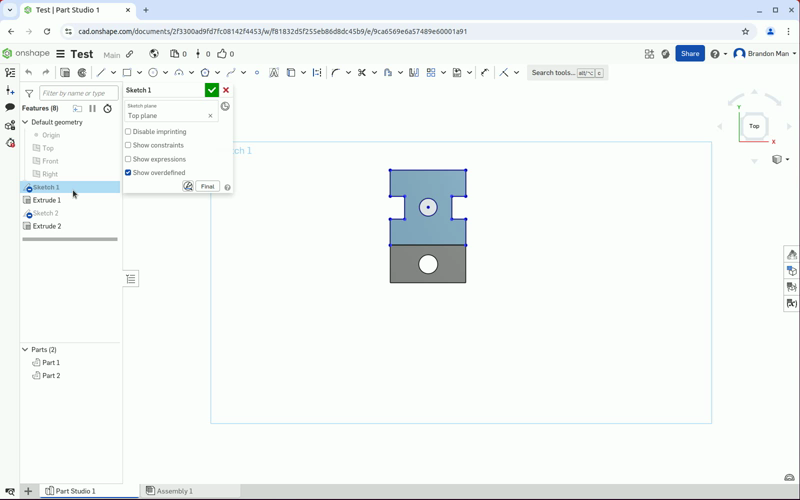
mouse_move(229, 92)
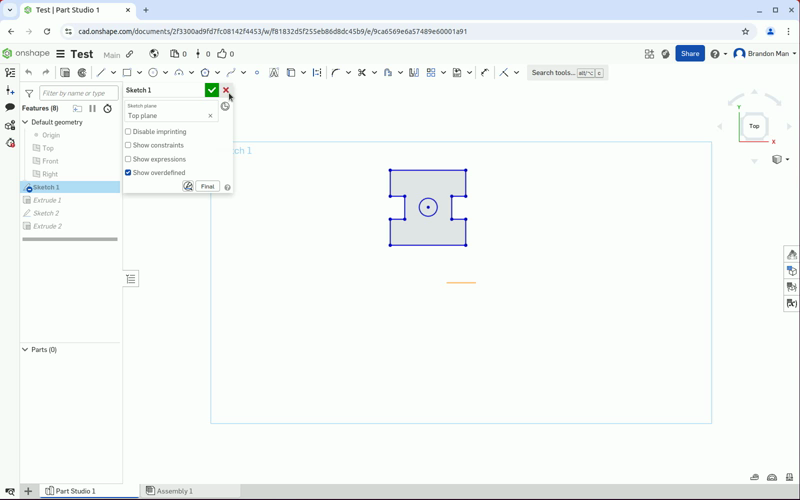
click(229, 92)
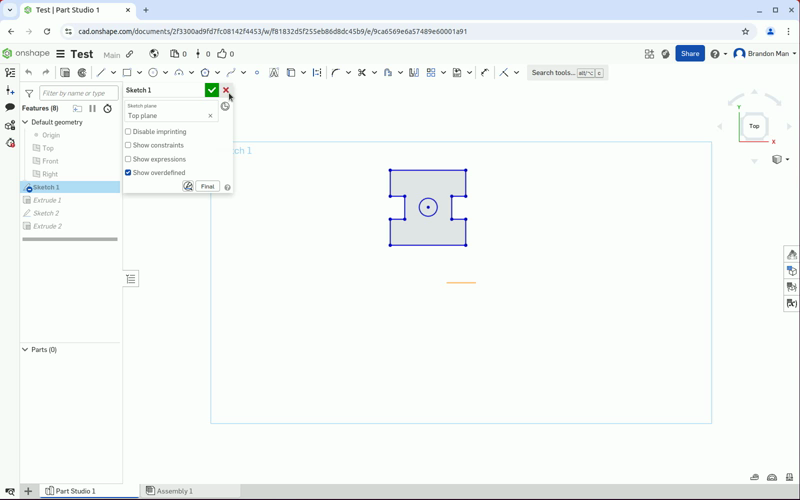
key(shift+s)
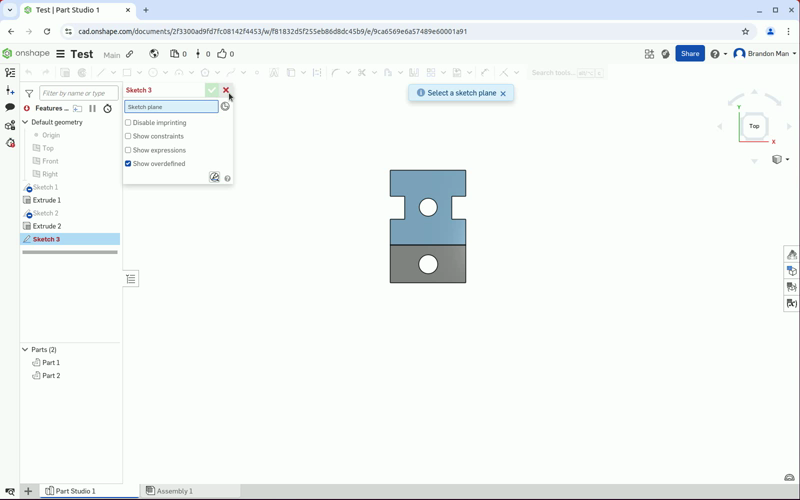
mouse_move(73, 150)
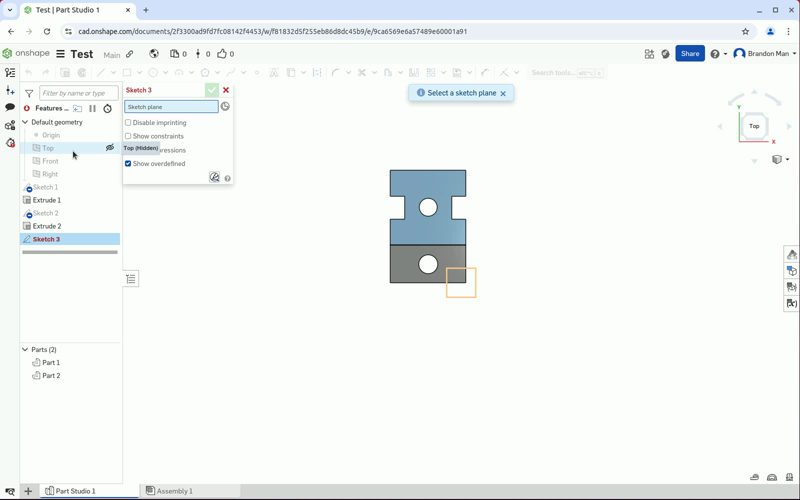
click(73, 150)
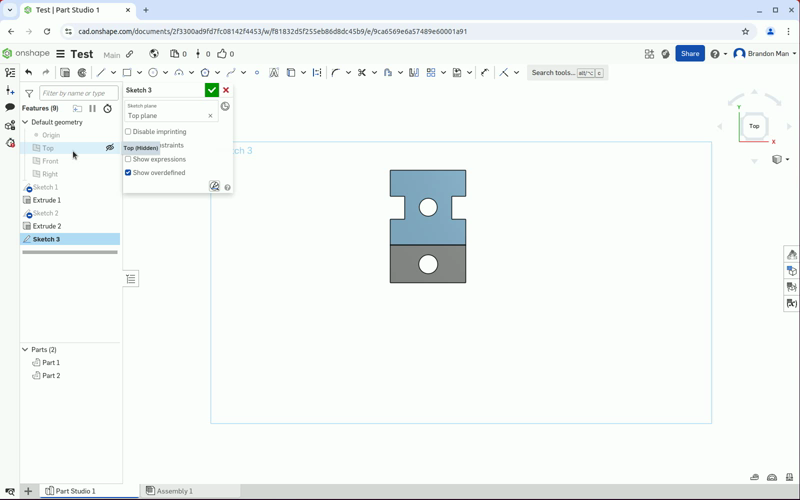
mouse_move(73, 352)
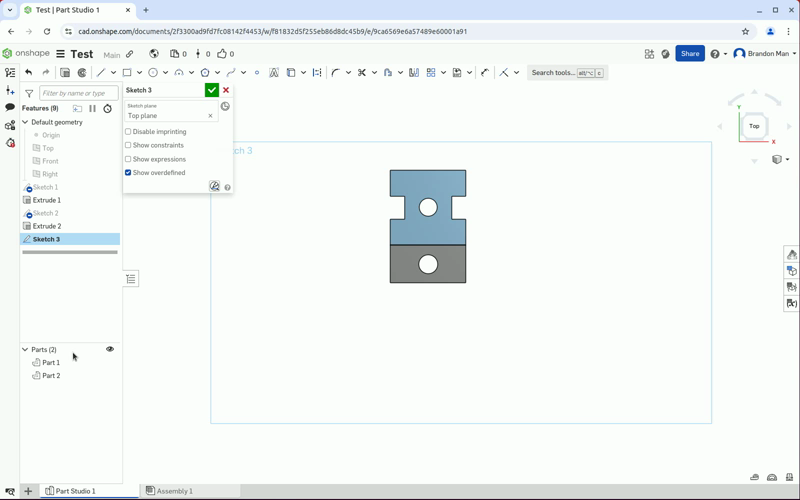
key(y)
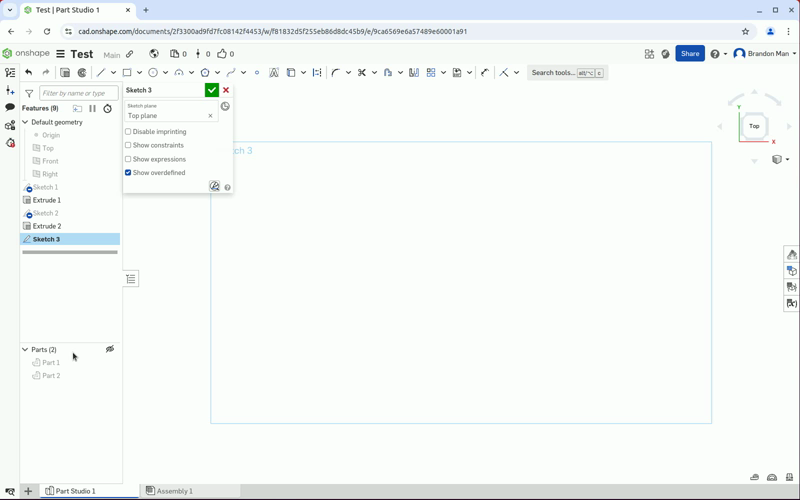
key(l)
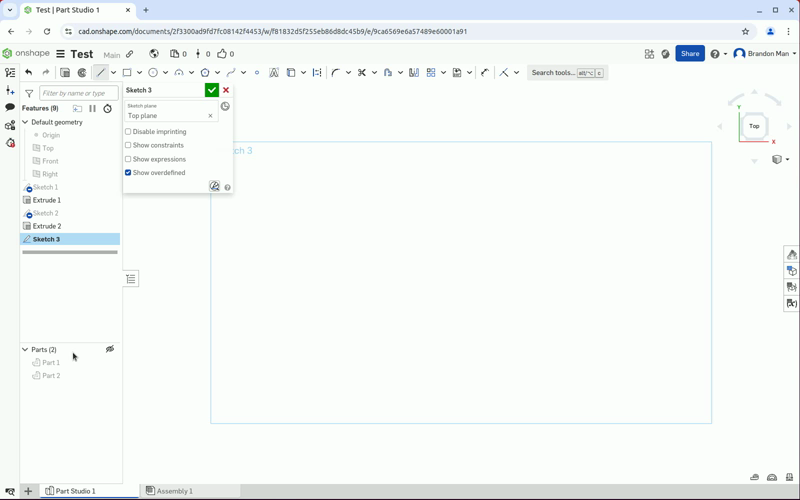
key_down(shift)
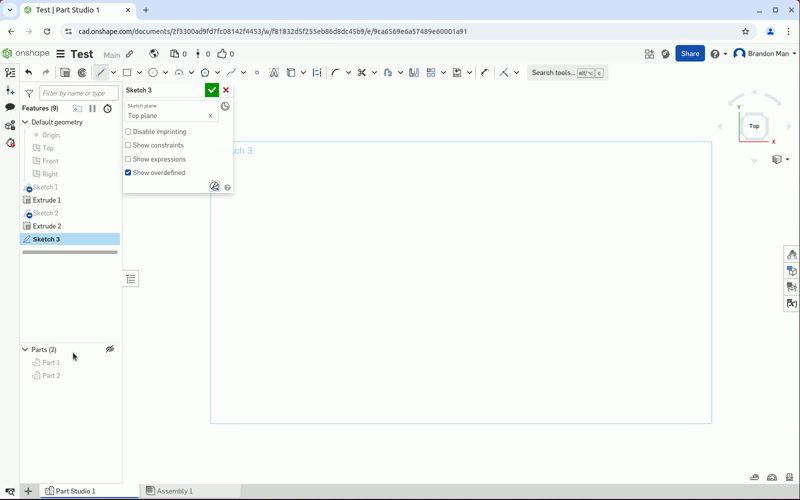
mouse_move(390, 218)
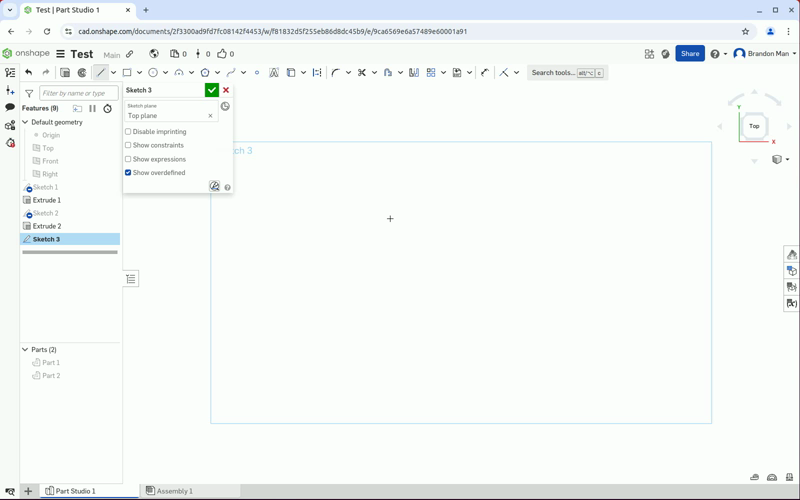
click(390, 218)
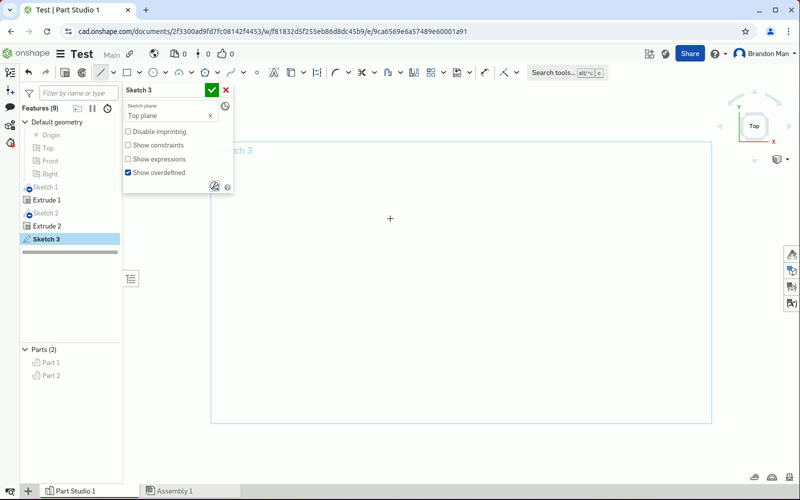
key_up(shift)
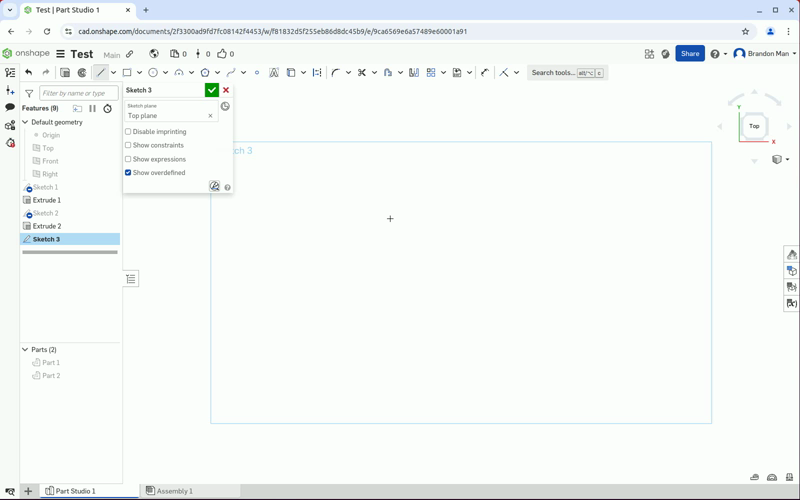
key_down(shift)
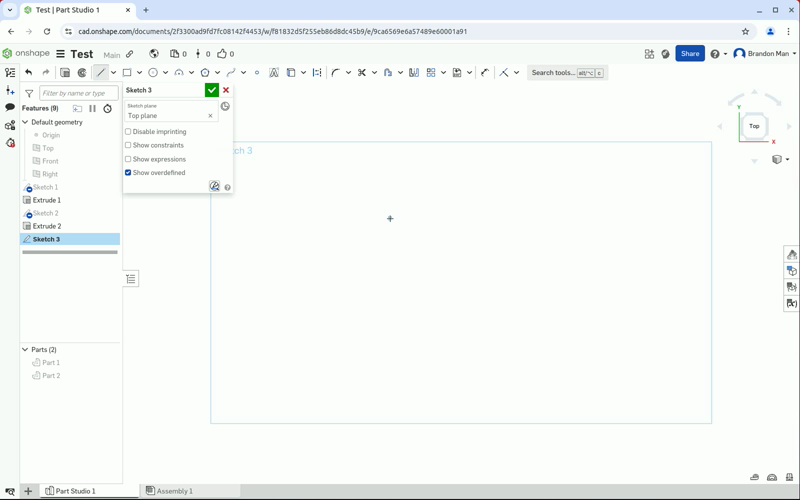
mouse_move(420, 218)
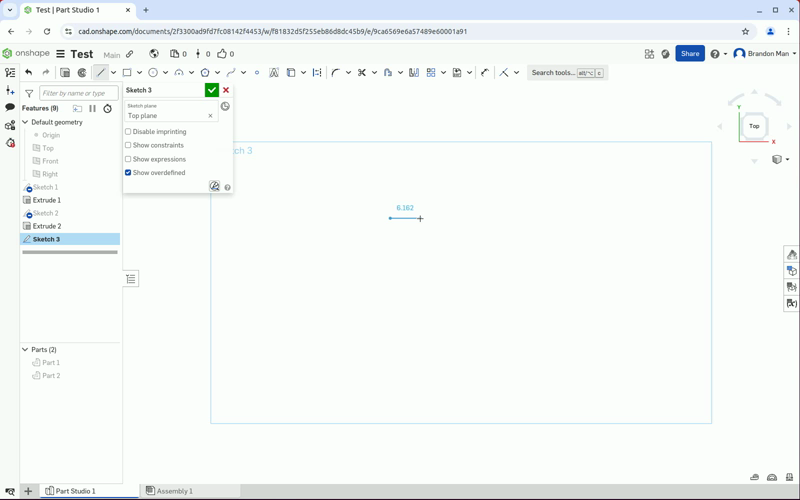
mouse_move(404, 218)
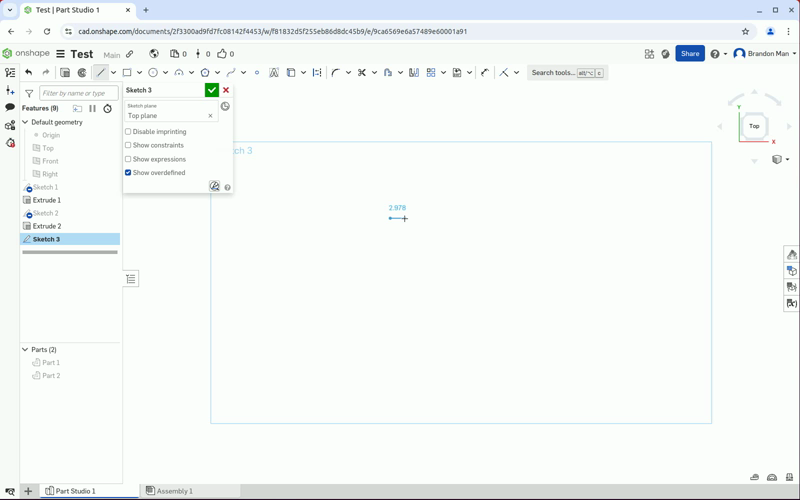
click(404, 218)
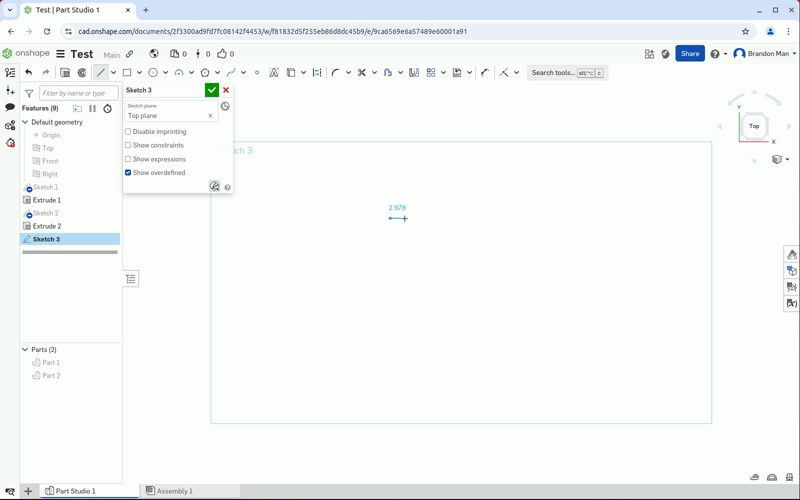
key_up(shift)
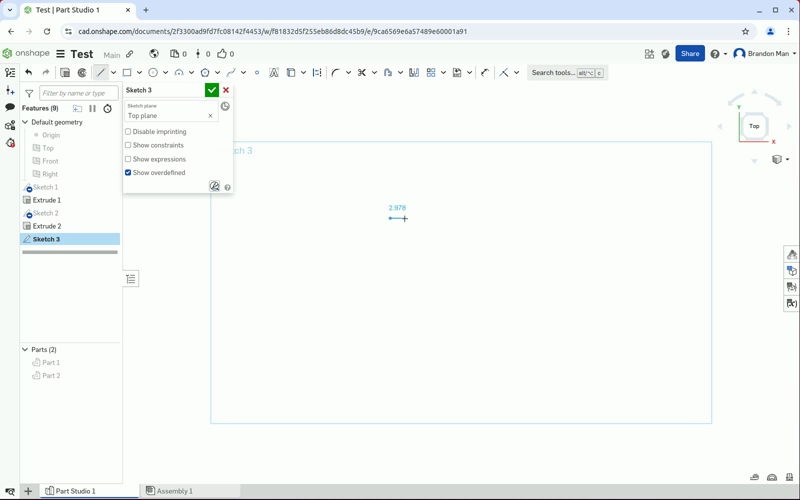
key_down(shift)
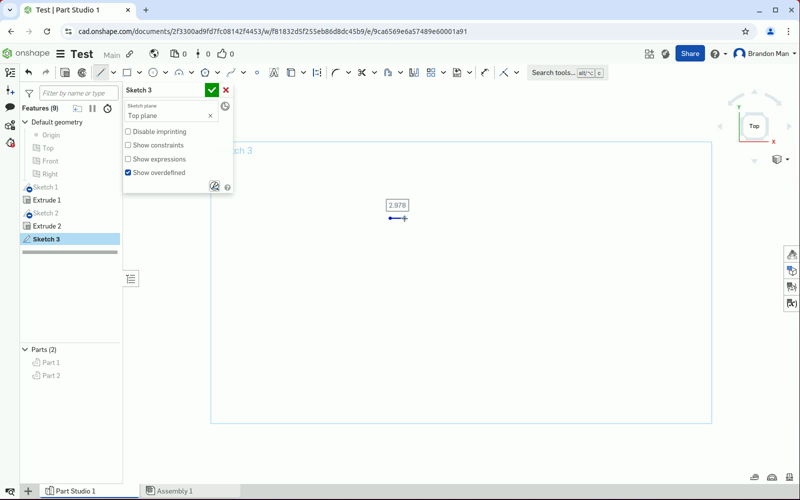
mouse_move(434, 218)
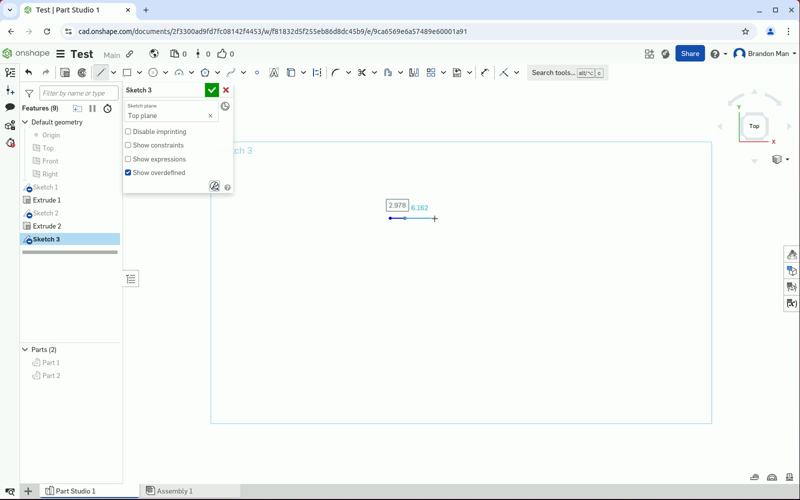
mouse_move(404, 195)
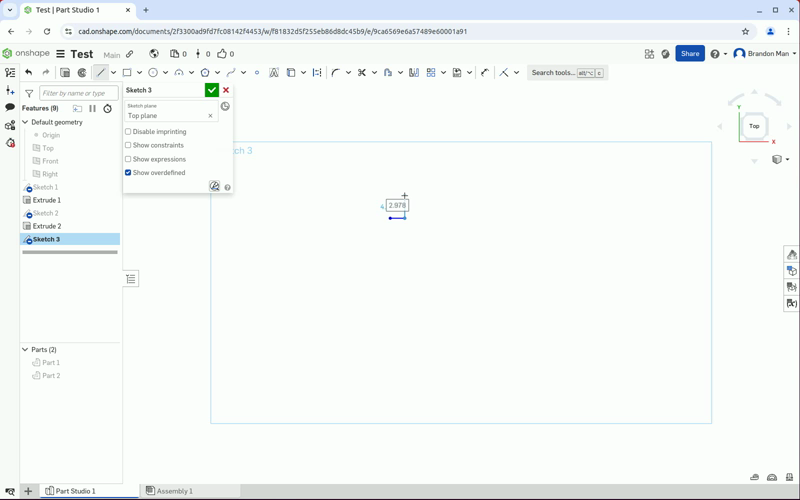
click(404, 195)
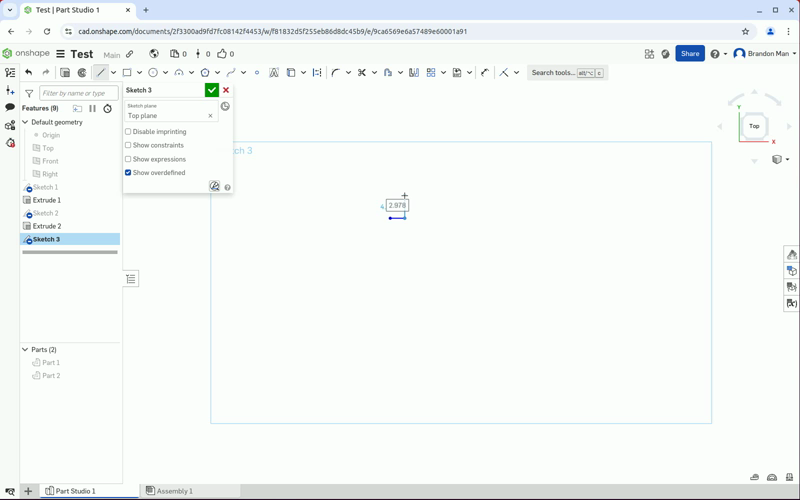
key_up(shift)
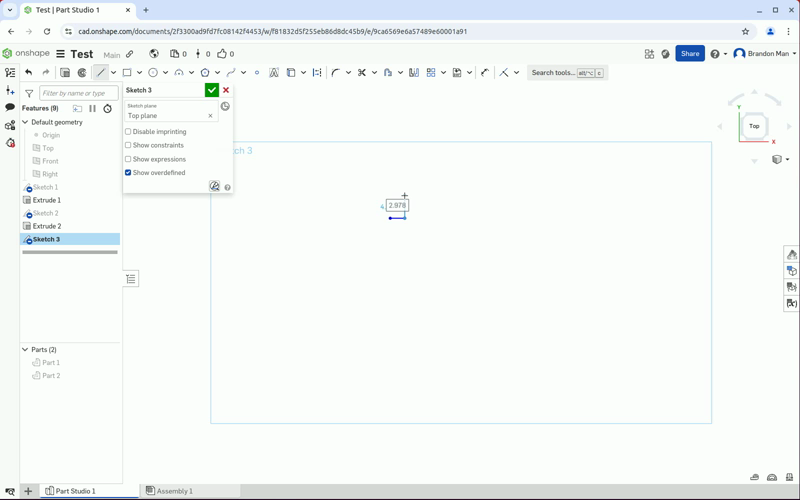
key_down(shift)
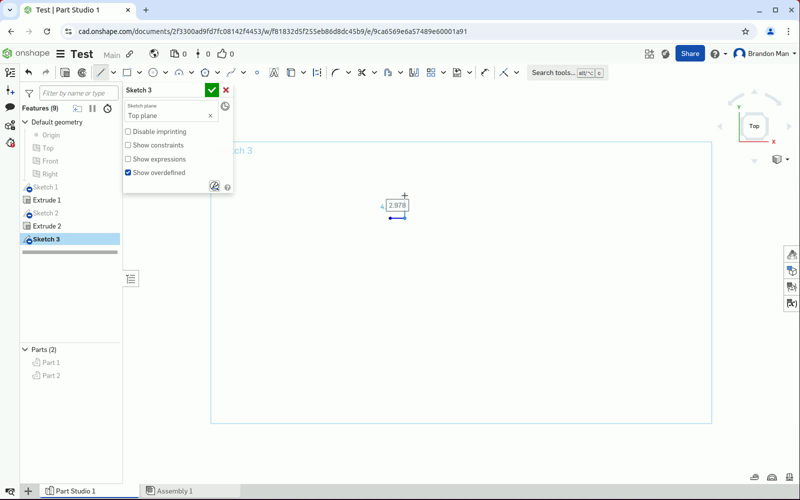
mouse_move(434, 195)
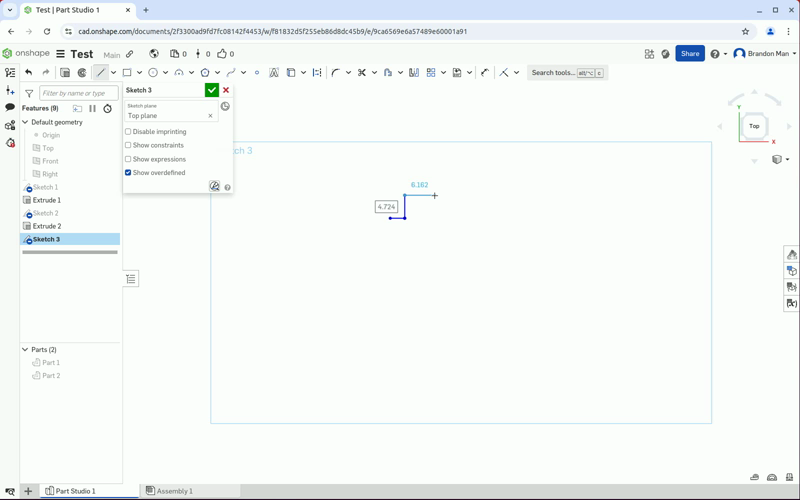
mouse_move(390, 195)
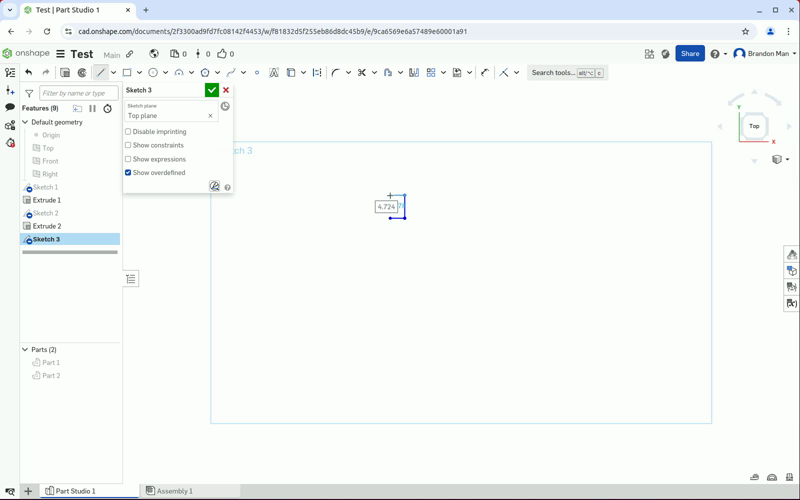
click(390, 195)
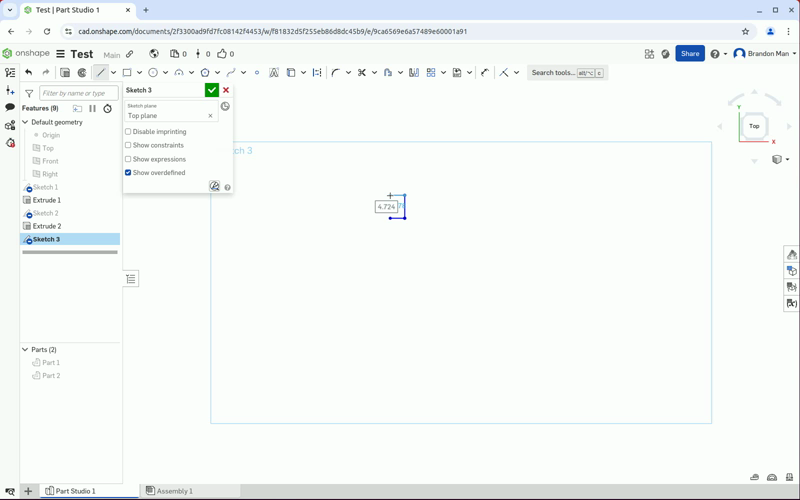
key_up(shift)
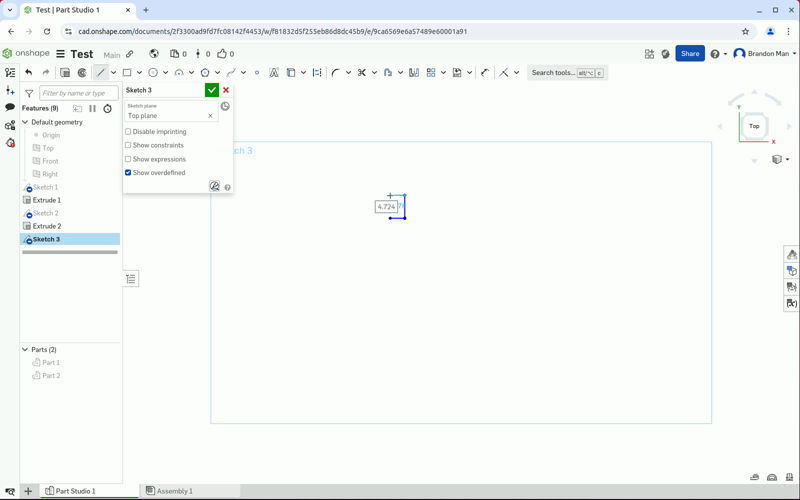
mouse_move(420, 195)
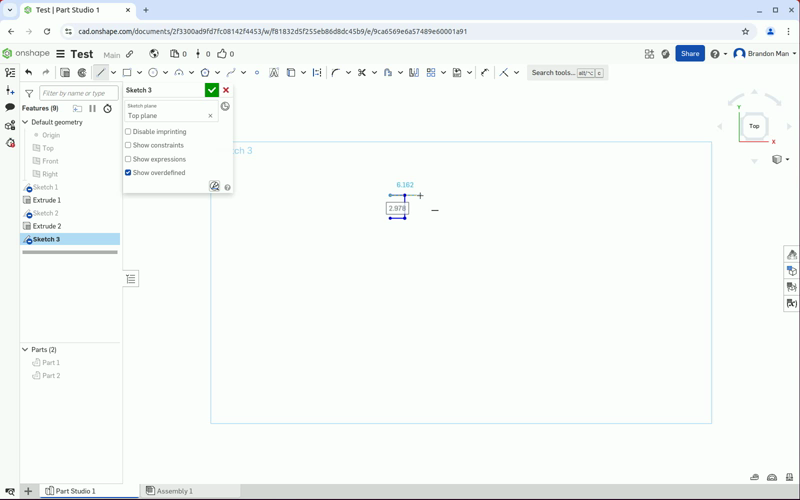
key_down(shift)
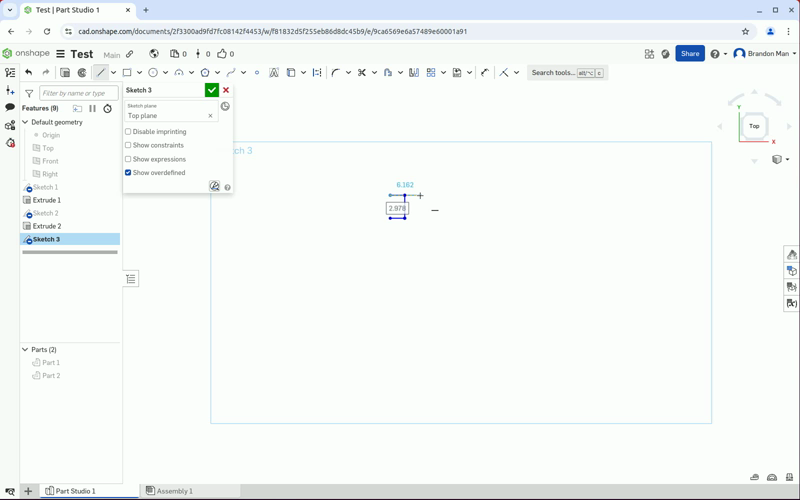
mouse_move(390, 218)
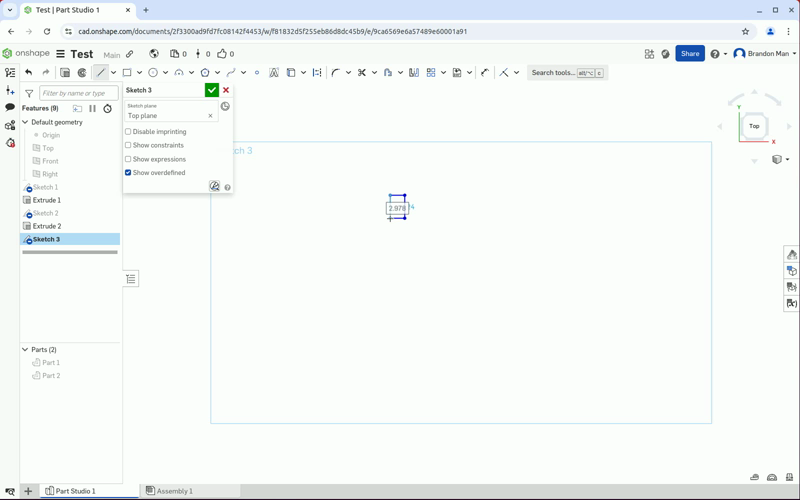
key_up(shift)
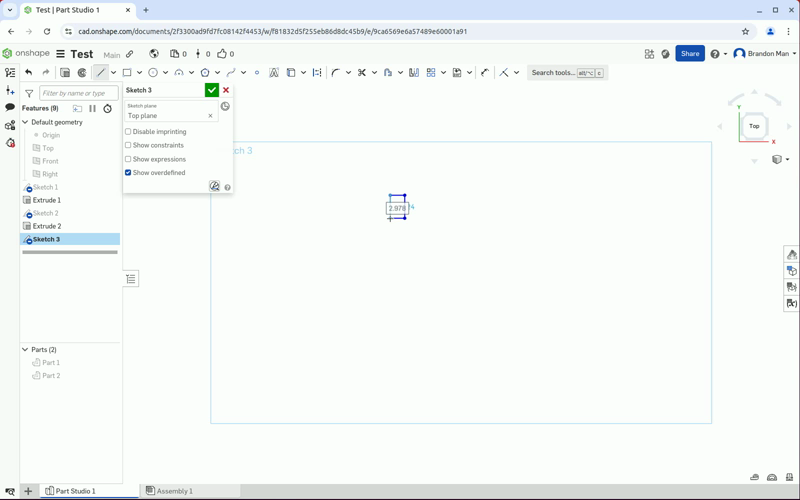
click(390, 218)
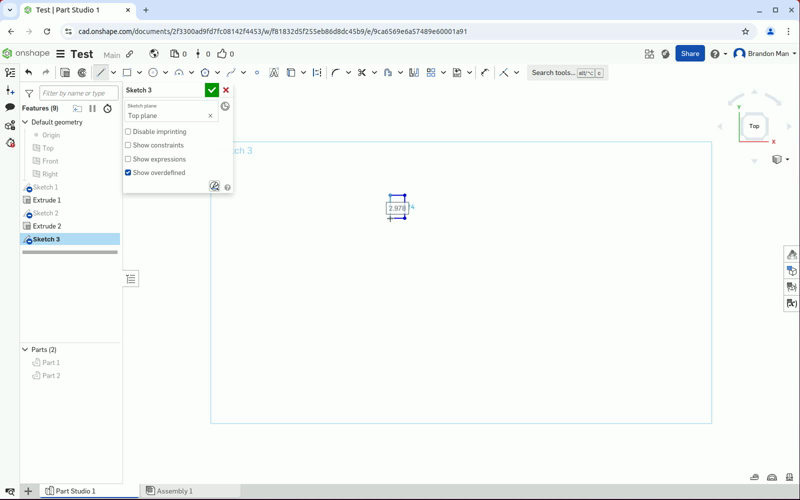
key(esc)
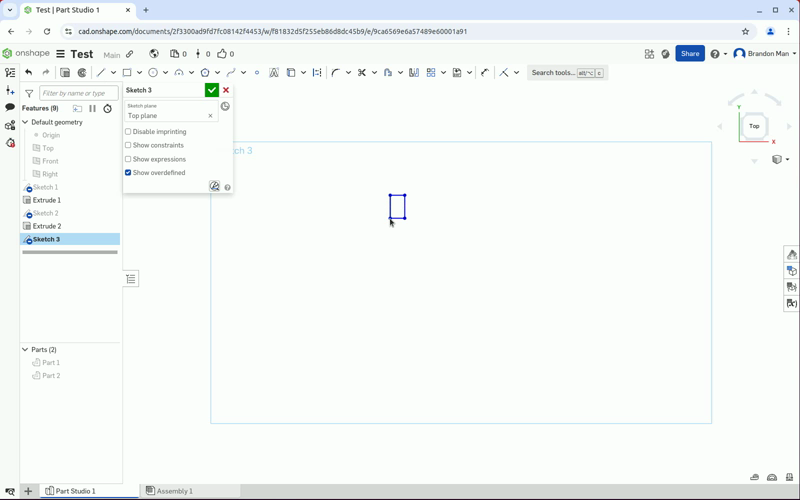
mouse_move(391, 200)
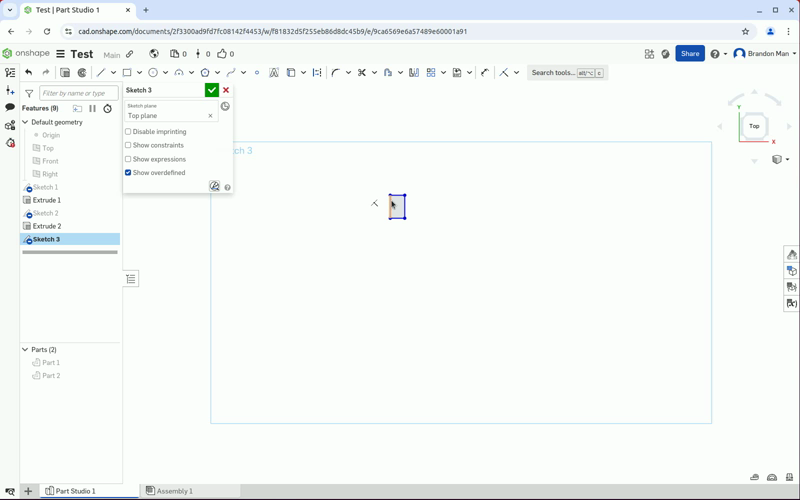
scroll(6)
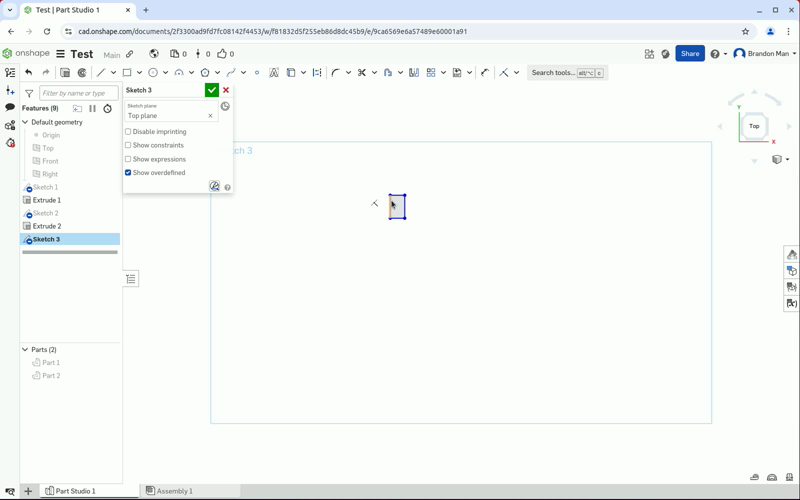
scroll(6)
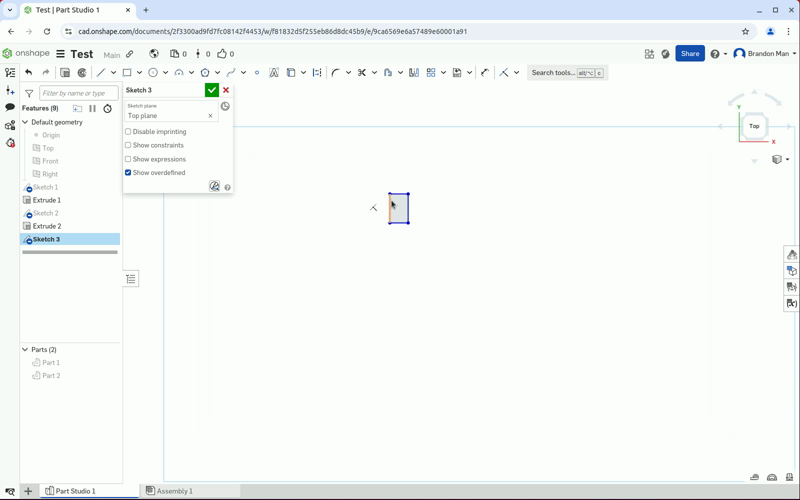
scroll(6)
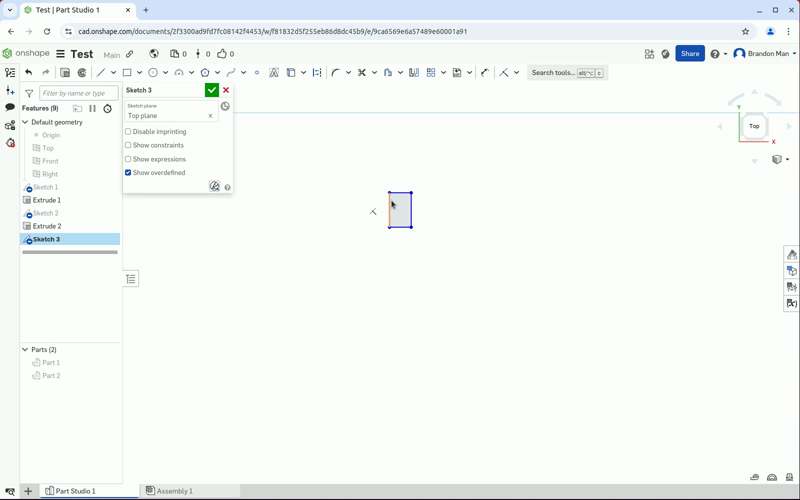
scroll(6)
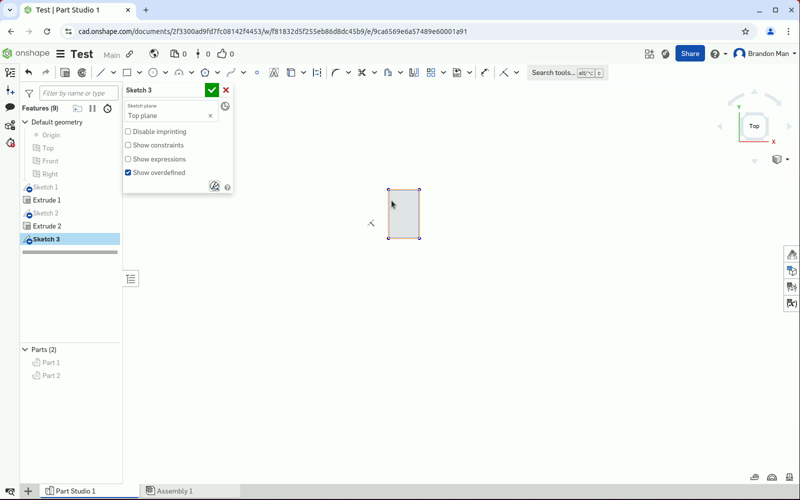
scroll(6)
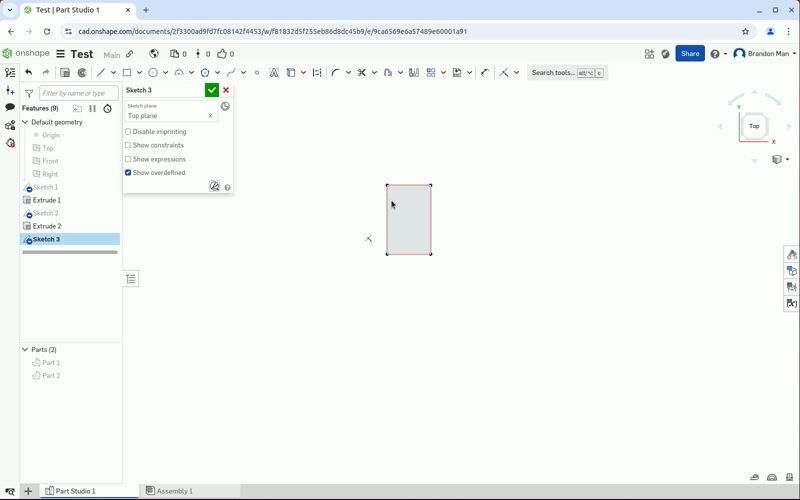
scroll(6)
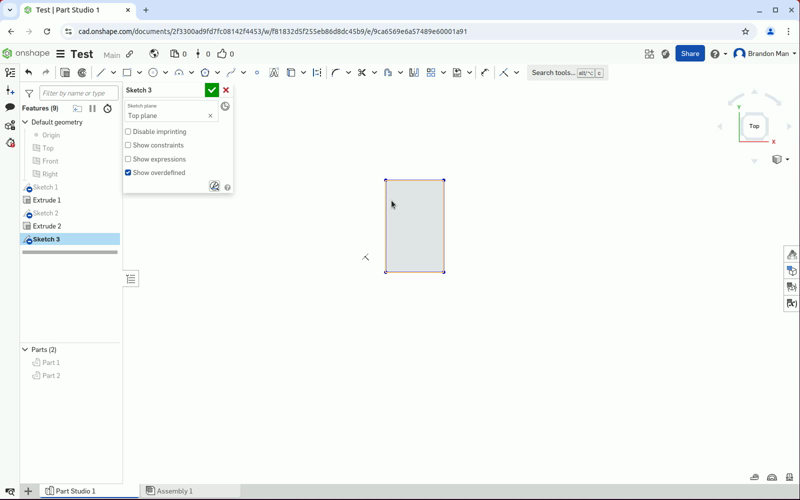
scroll(6)
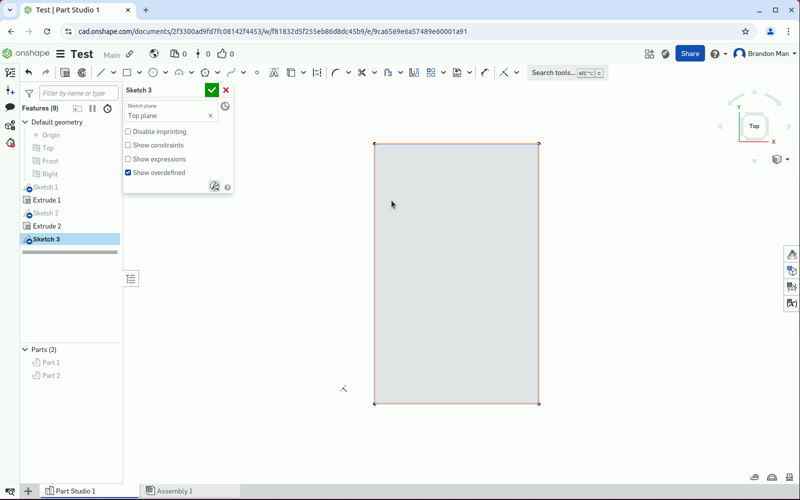
click(391, 200)
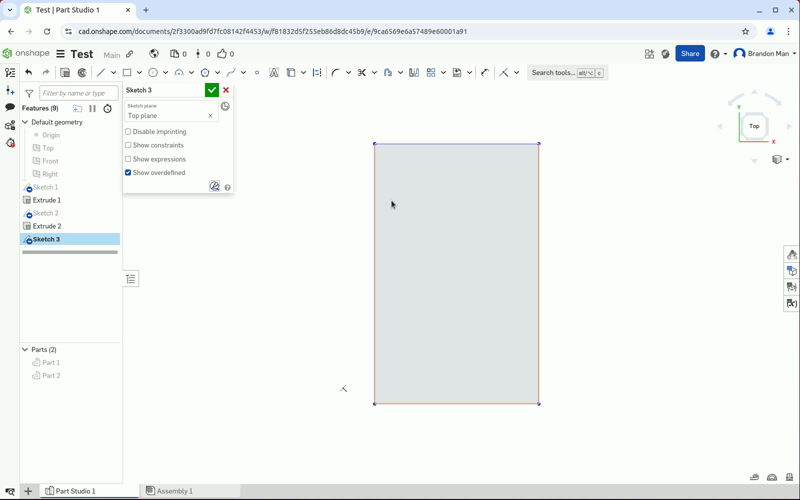
scroll(-6)
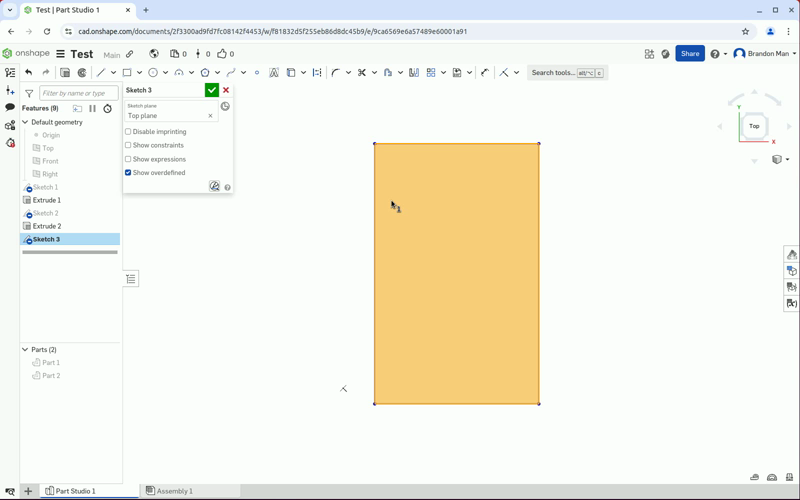
scroll(-6)
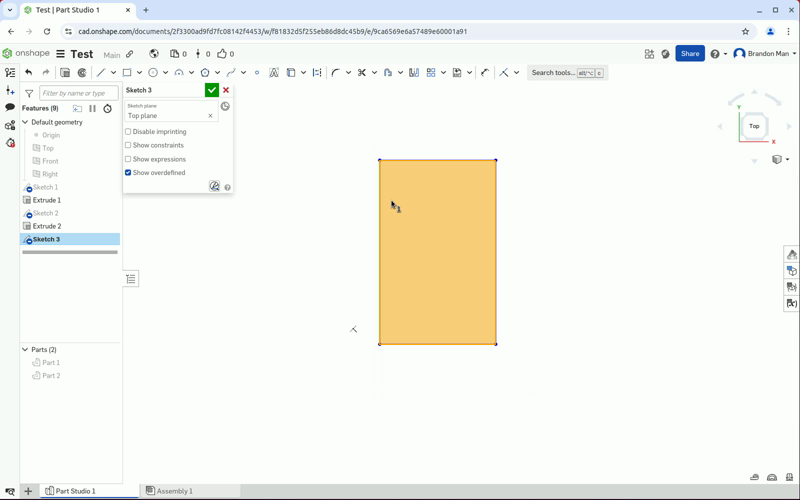
scroll(-6)
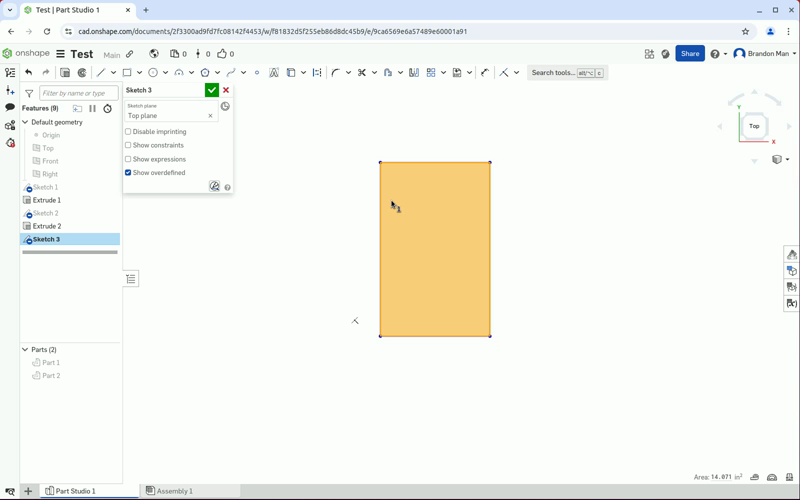
scroll(-6)
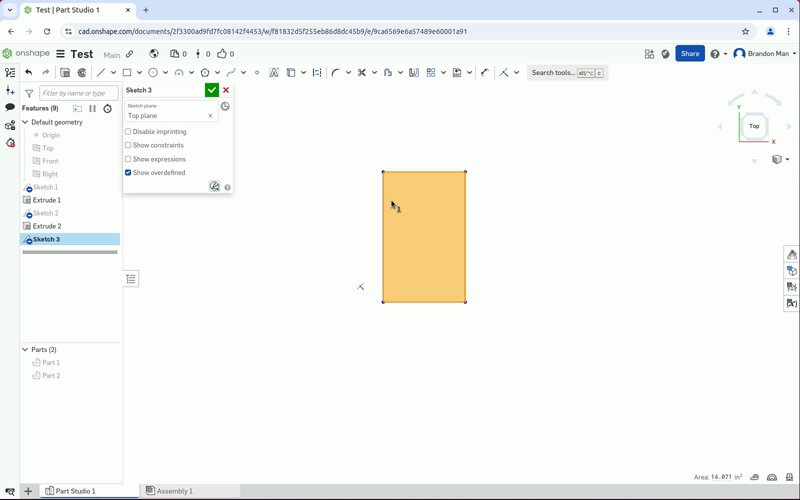
scroll(-6)
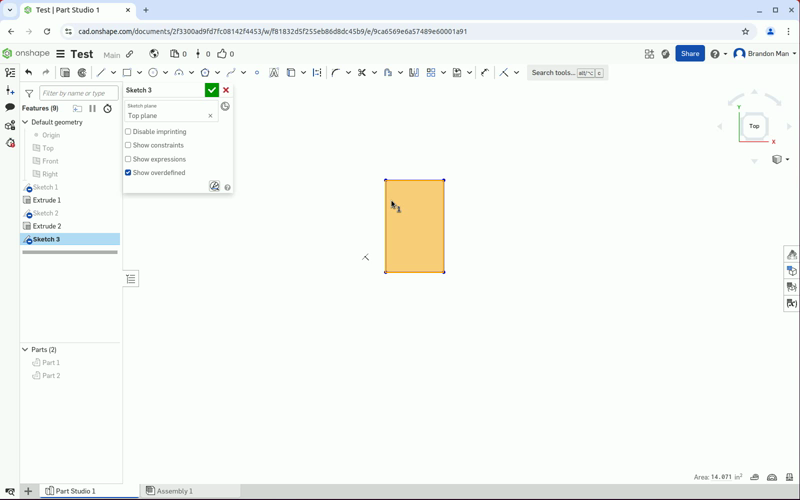
scroll(-6)
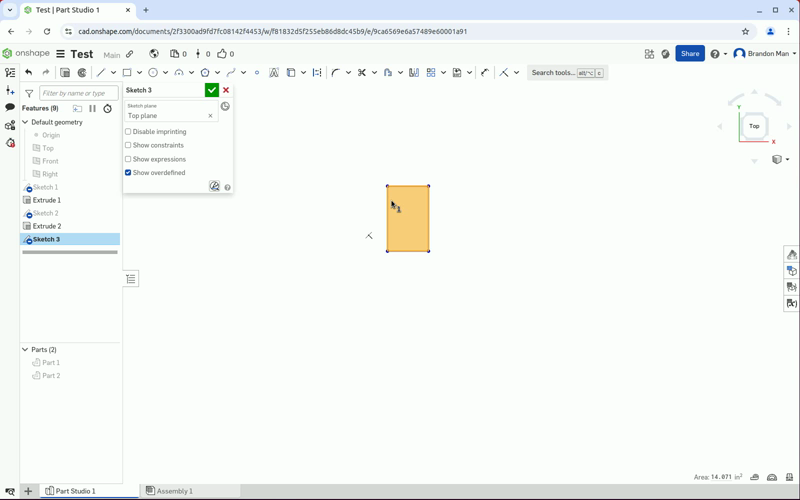
scroll(-6)
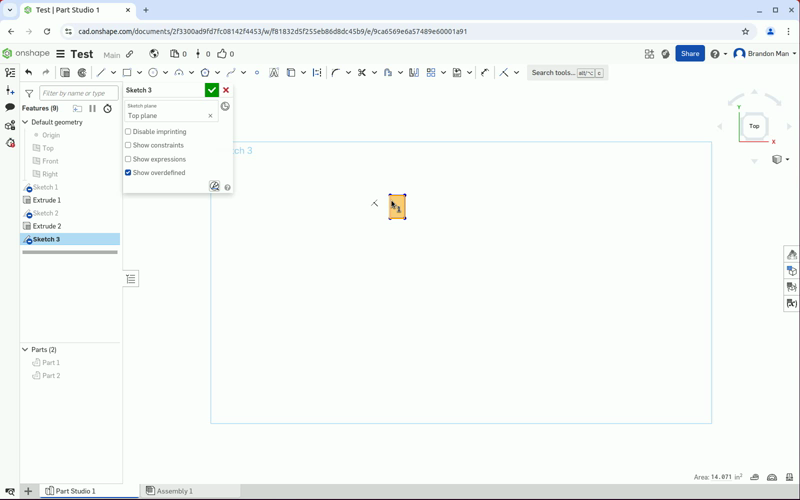
mouse_move(73, 352)
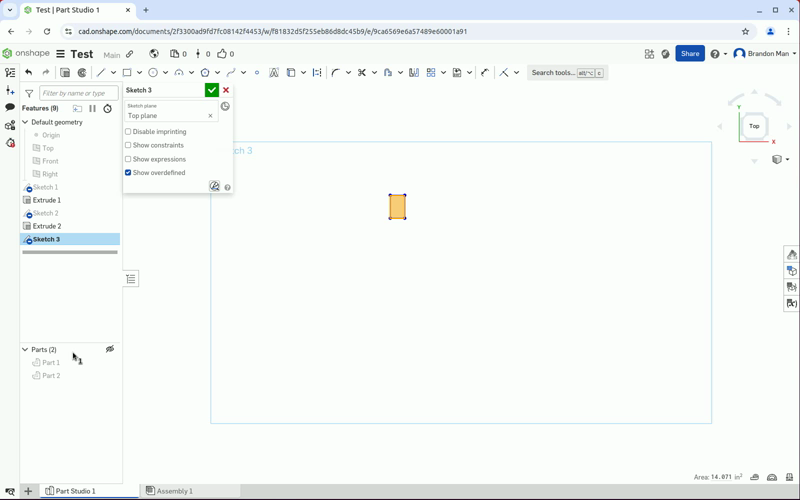
key(shift+y)
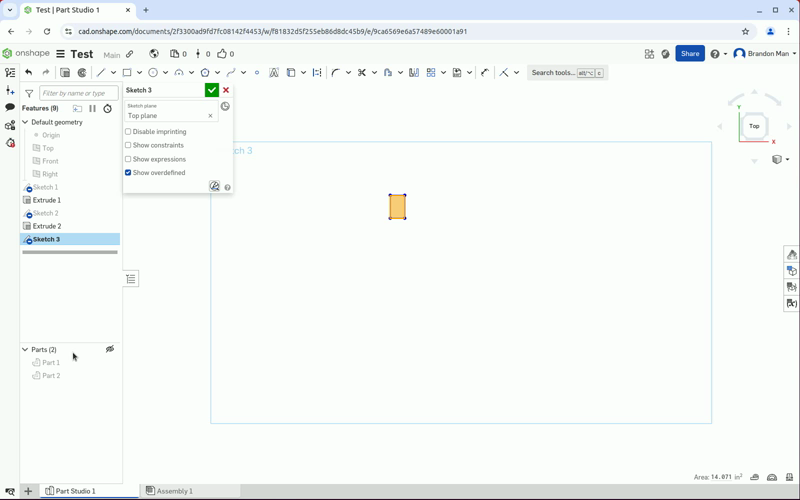
key(shift+e)
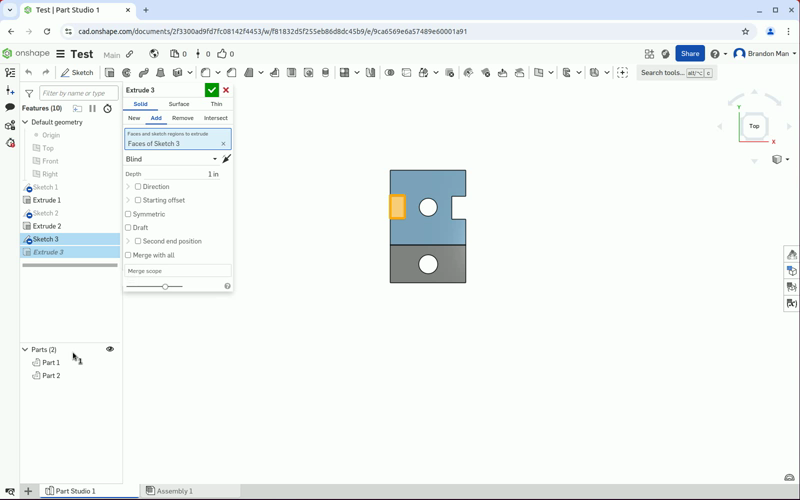
mouse_move(143, 106)
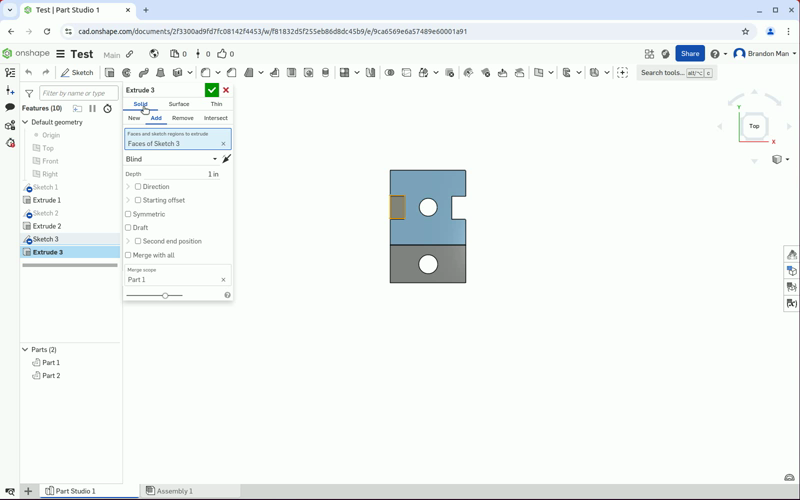
click(143, 106)
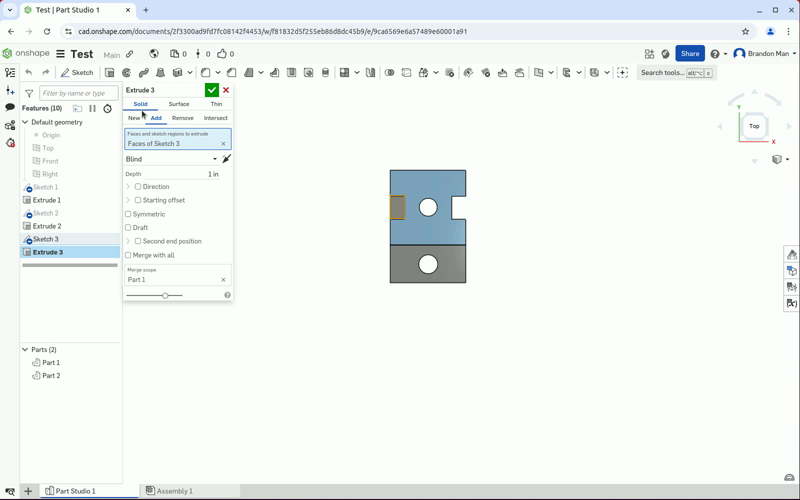
mouse_move(137, 120)
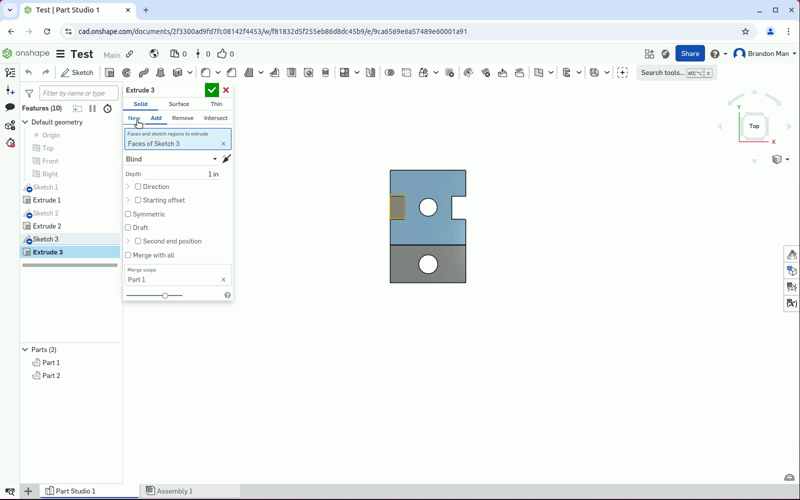
click(137, 120)
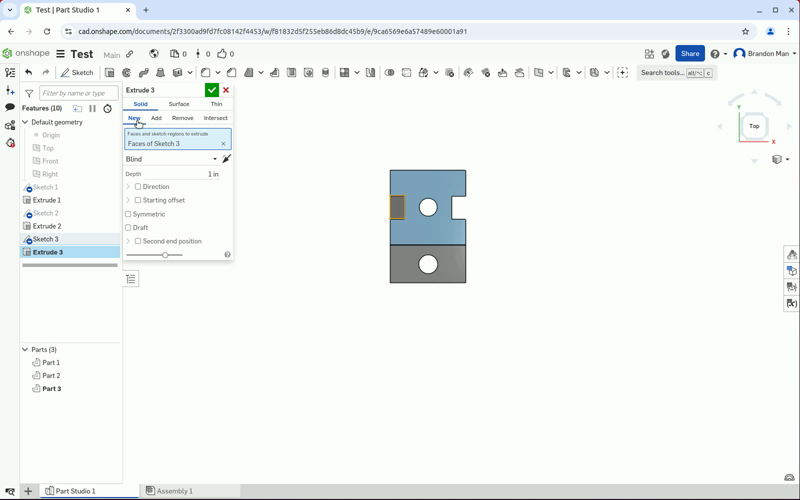
key(tab, 4)
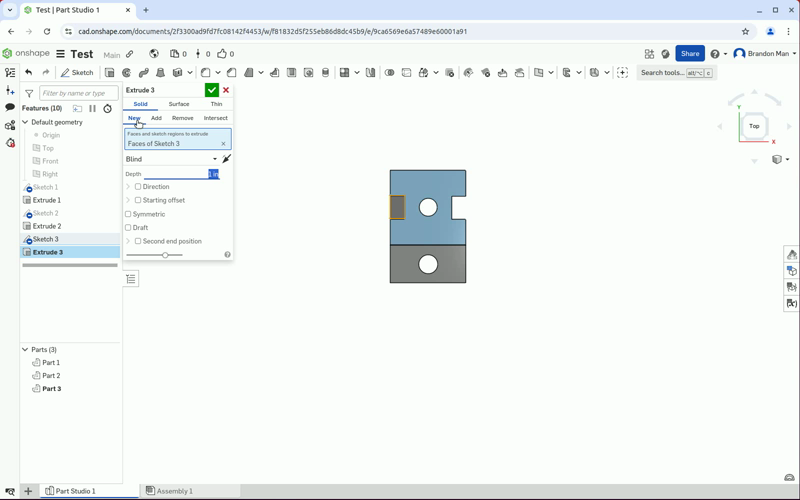
text(7.703)
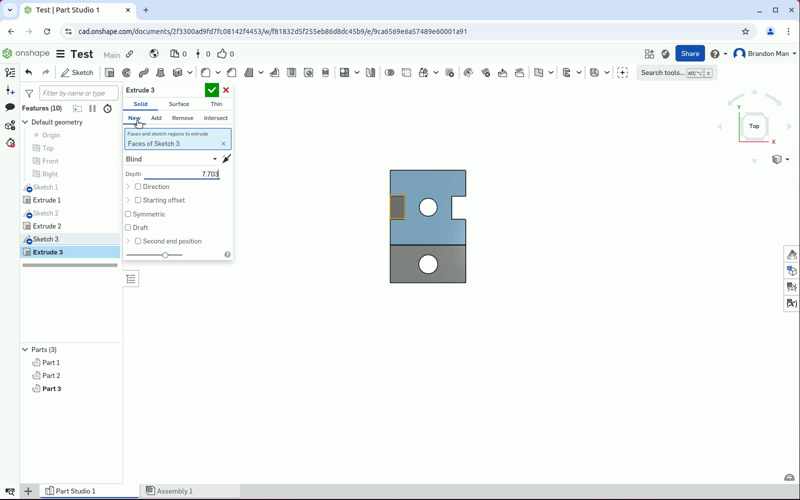
key(enter)
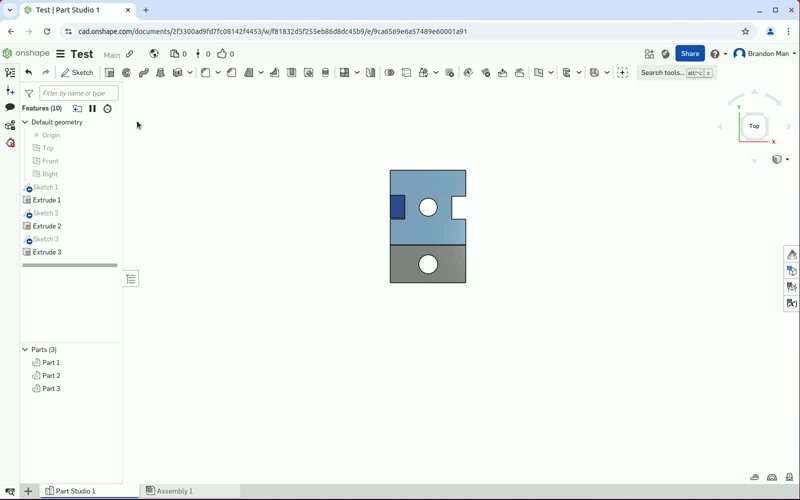
key(shift+h)
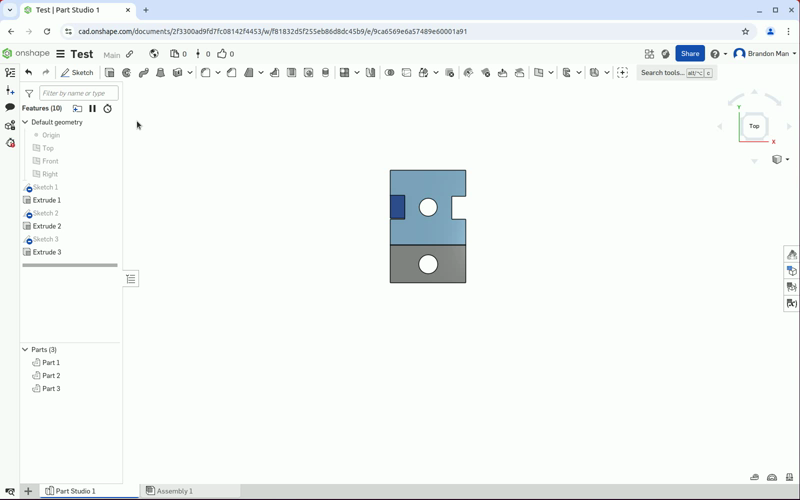
key(shift+h)
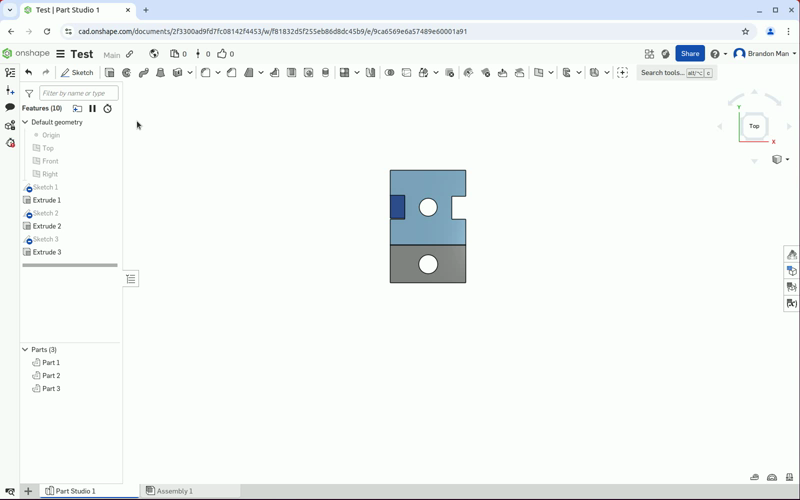
mouse_move(73, 189)
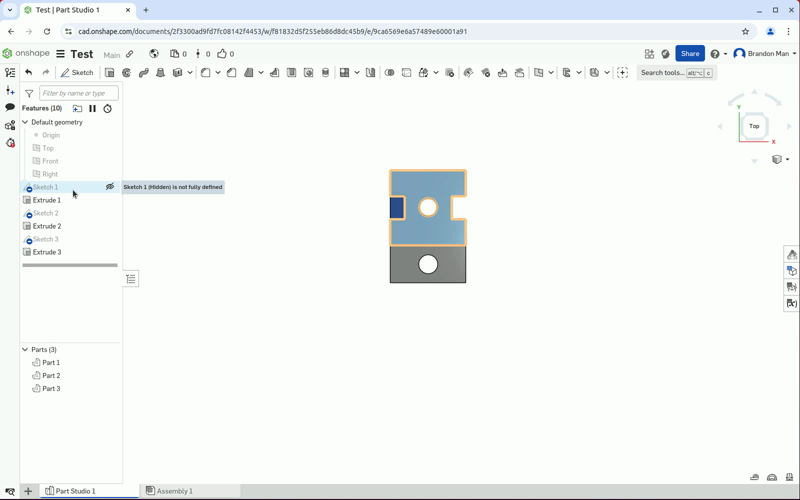
click(73, 189)
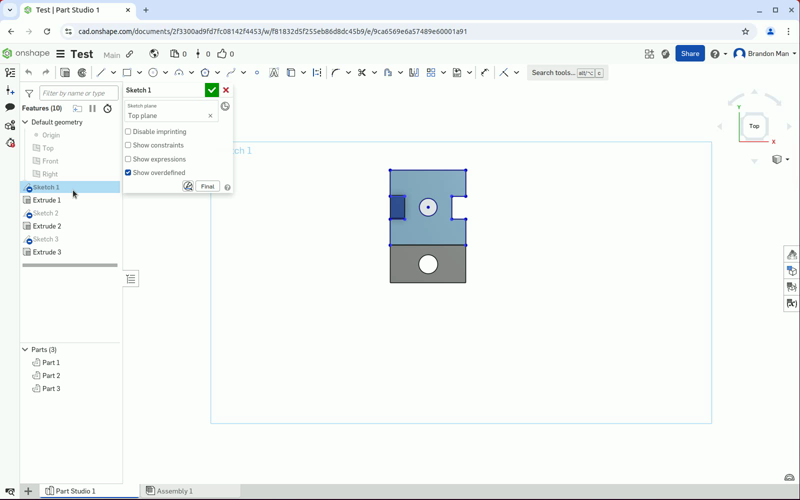
mouse_move(229, 92)
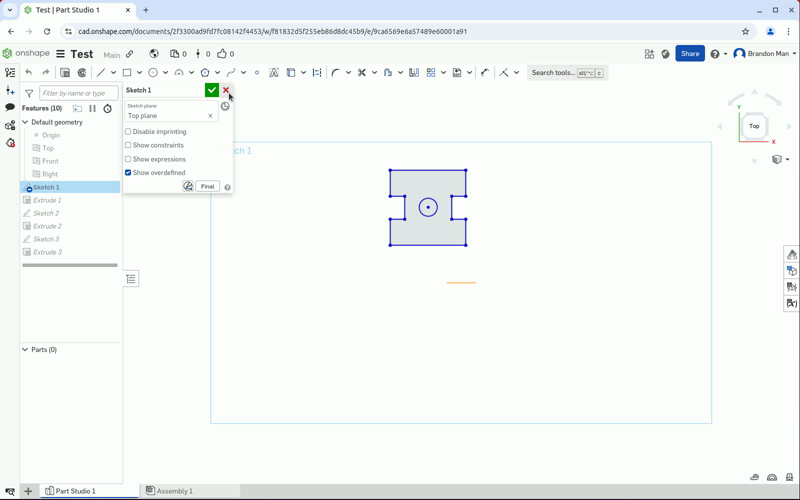
click(229, 92)
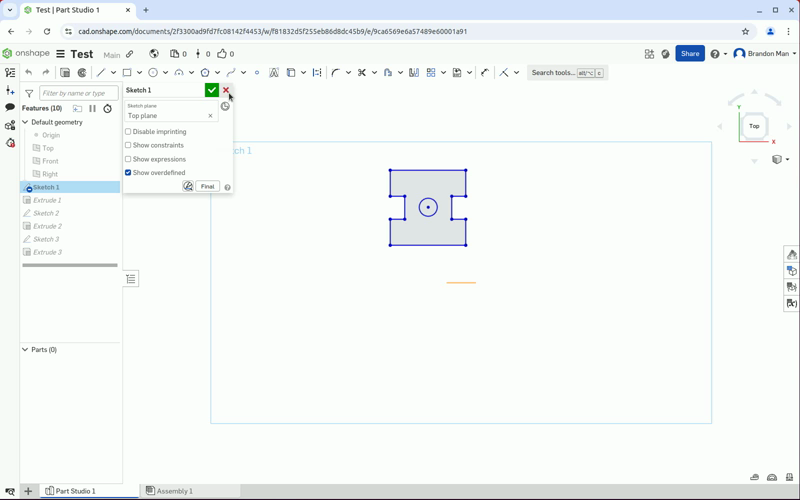
key(shift+s)
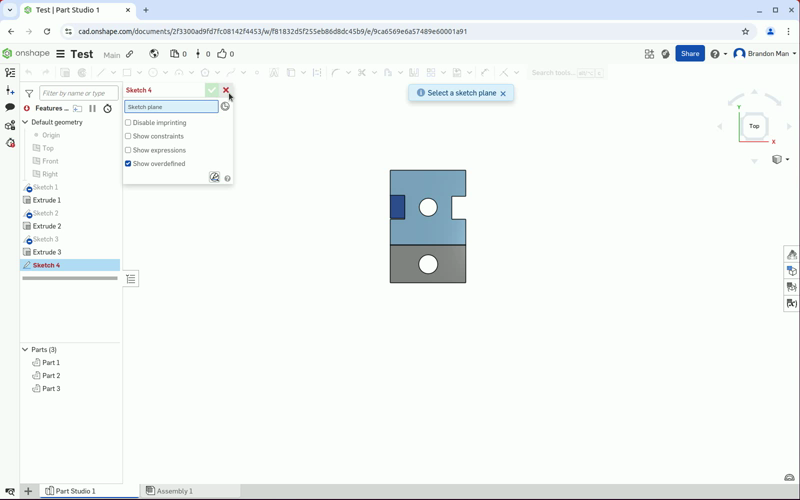
mouse_move(73, 150)
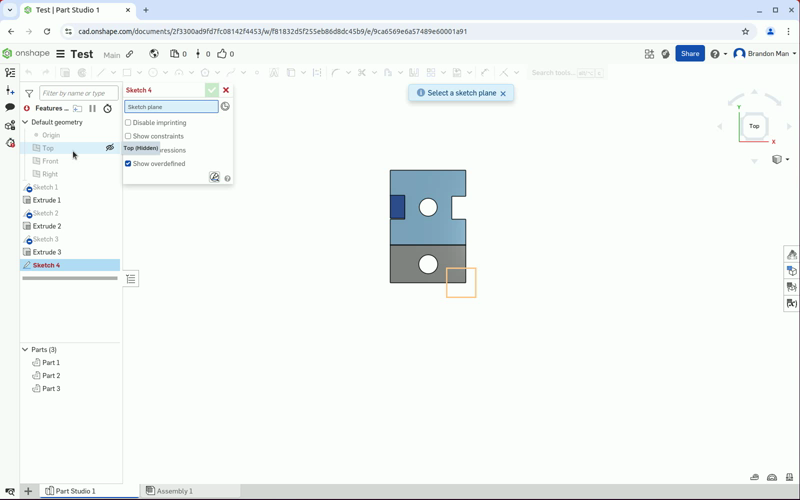
click(73, 150)
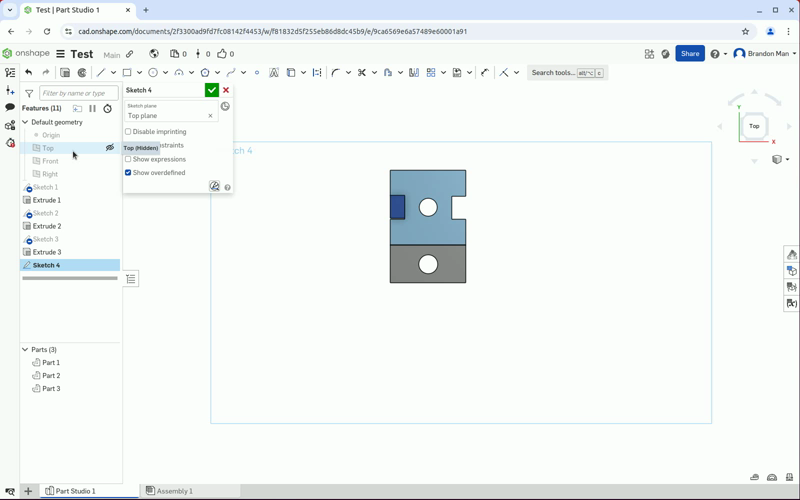
mouse_move(73, 352)
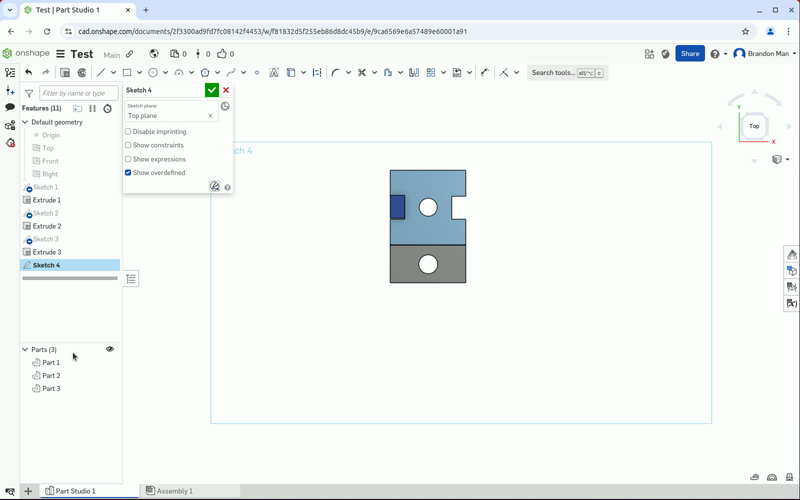
key(y)
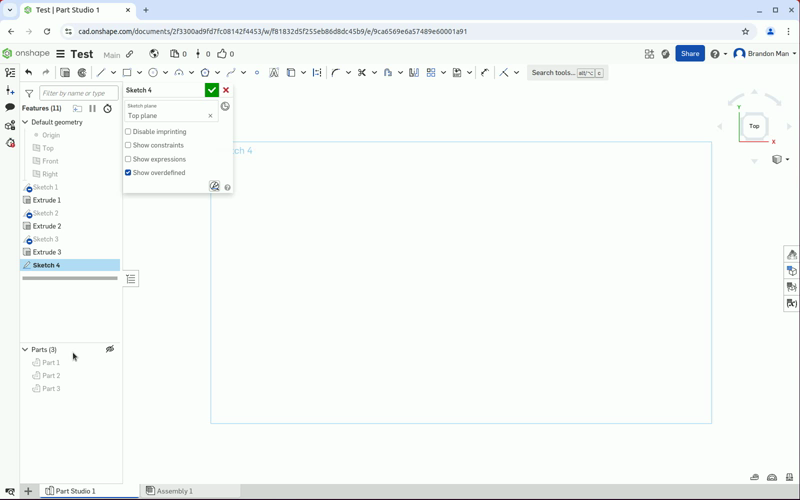
key(l)
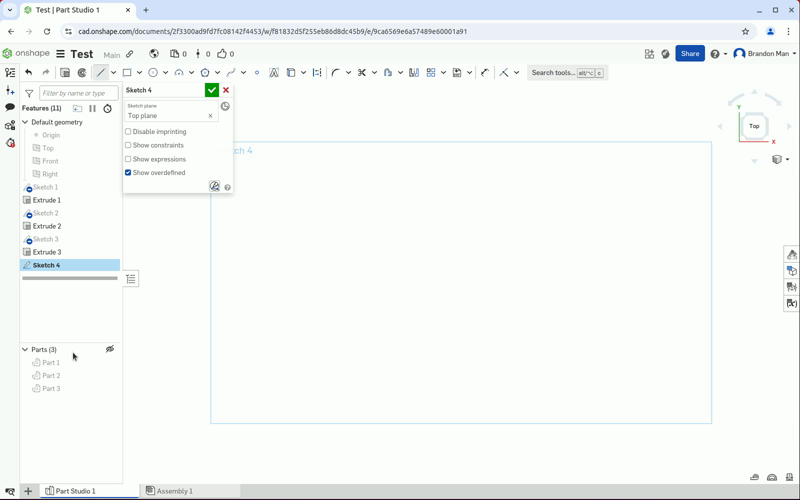
key_down(shift)
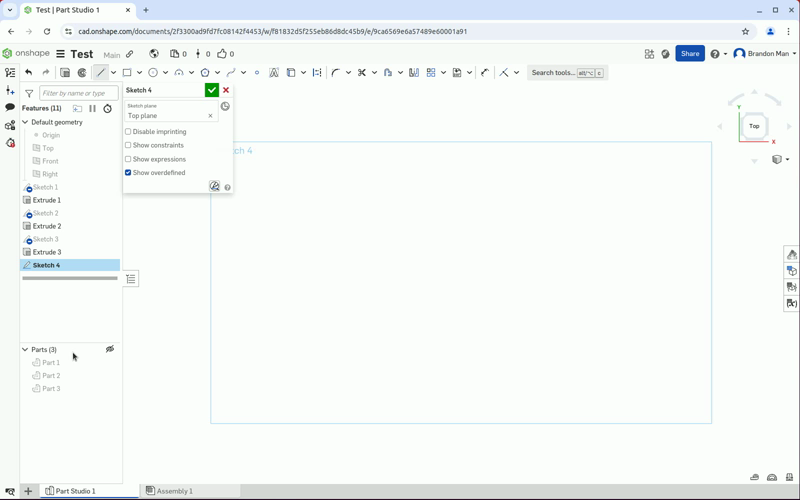
mouse_move(451, 218)
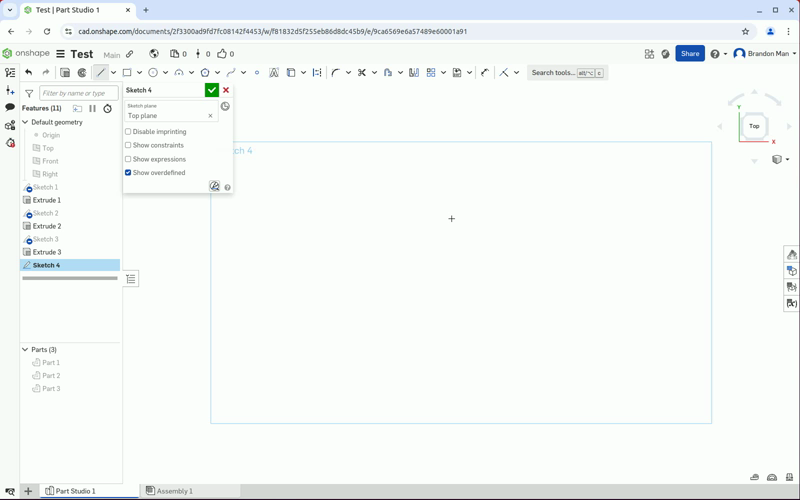
click(451, 218)
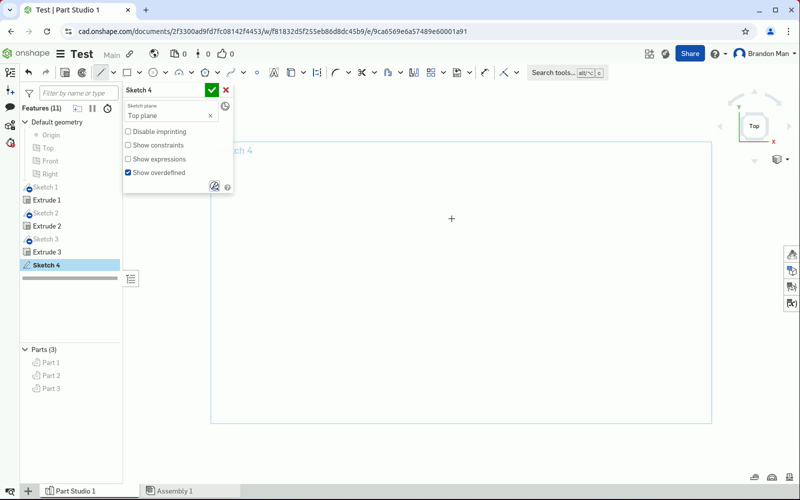
key_up(shift)
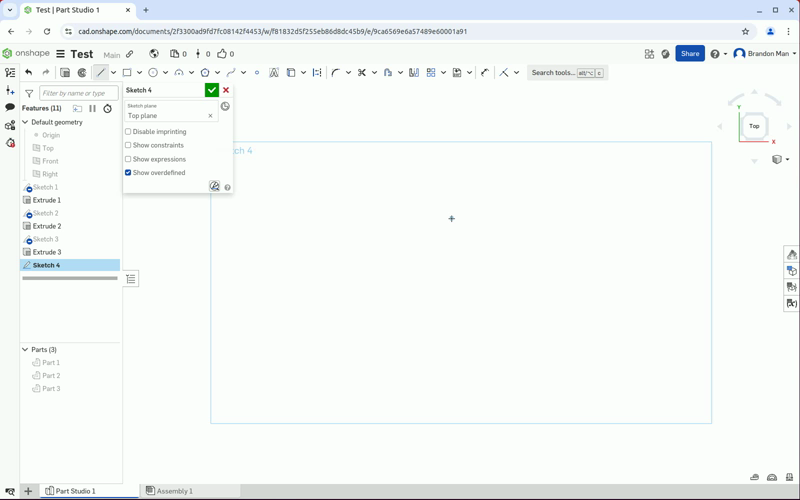
key_down(shift)
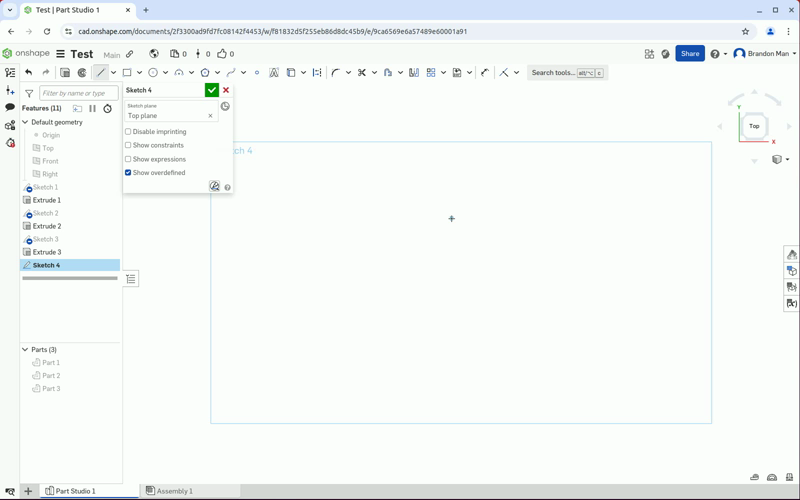
mouse_move(481, 218)
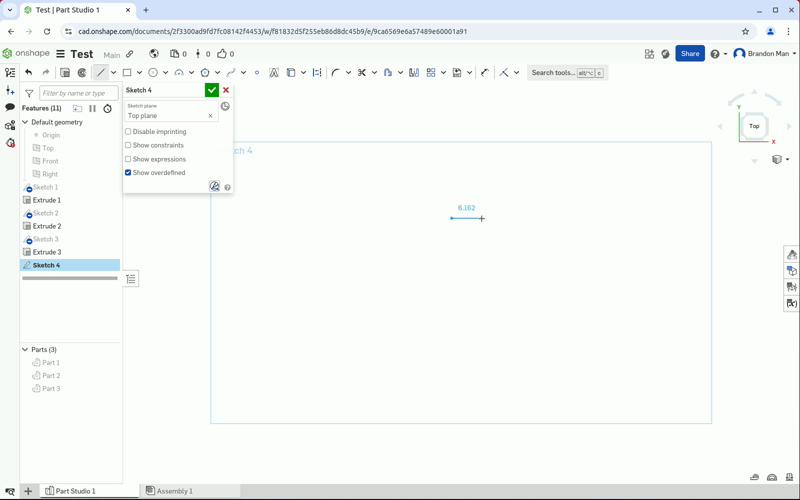
mouse_move(466, 218)
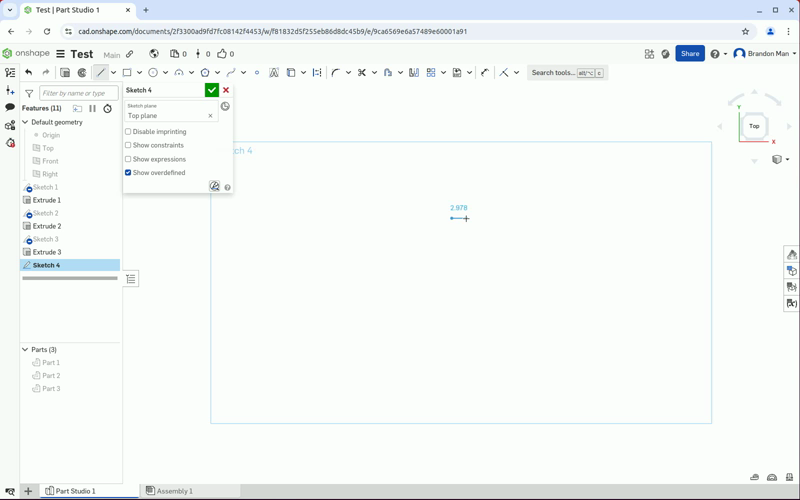
click(466, 218)
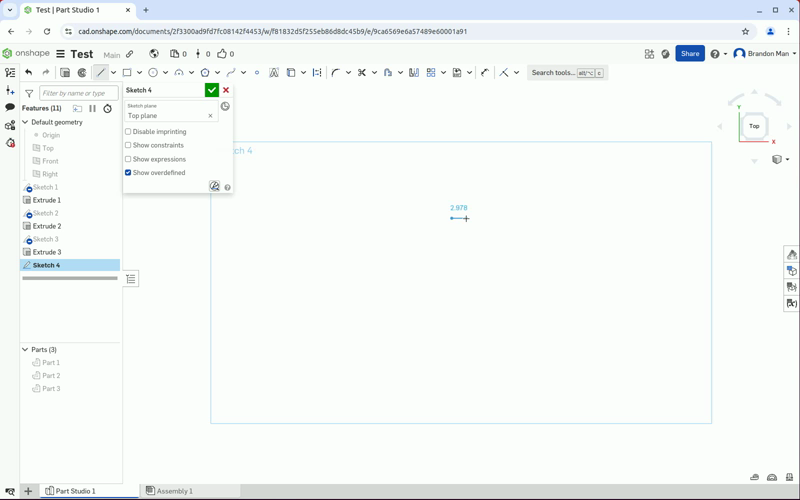
key_up(shift)
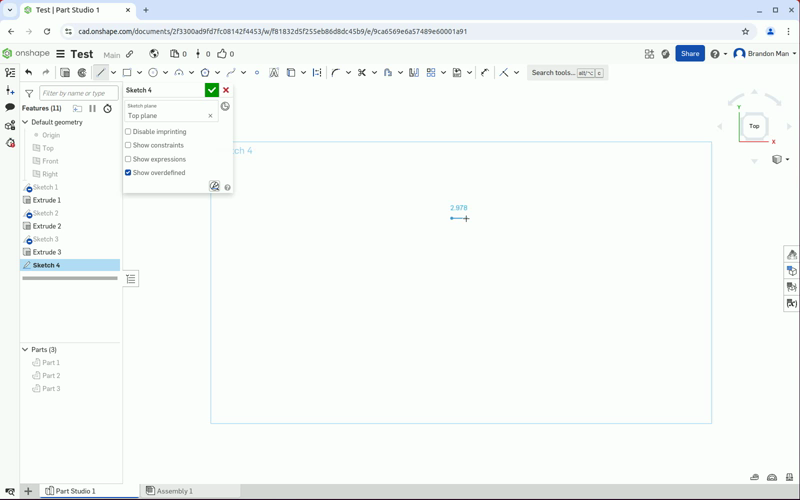
key_down(shift)
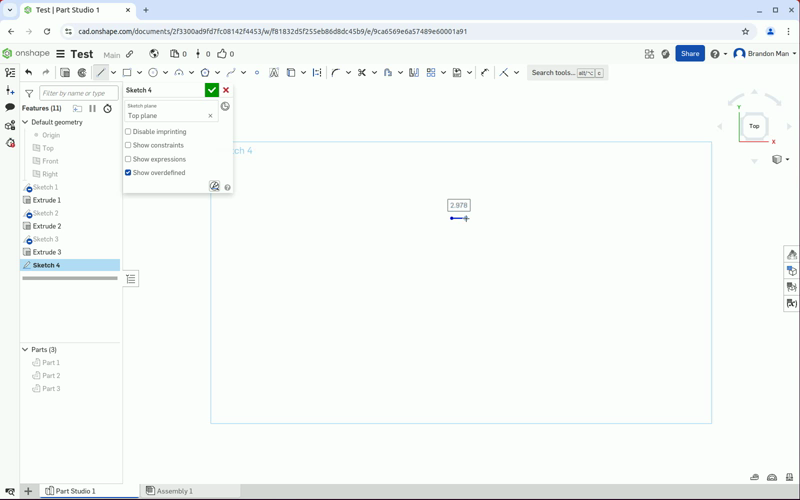
mouse_move(496, 218)
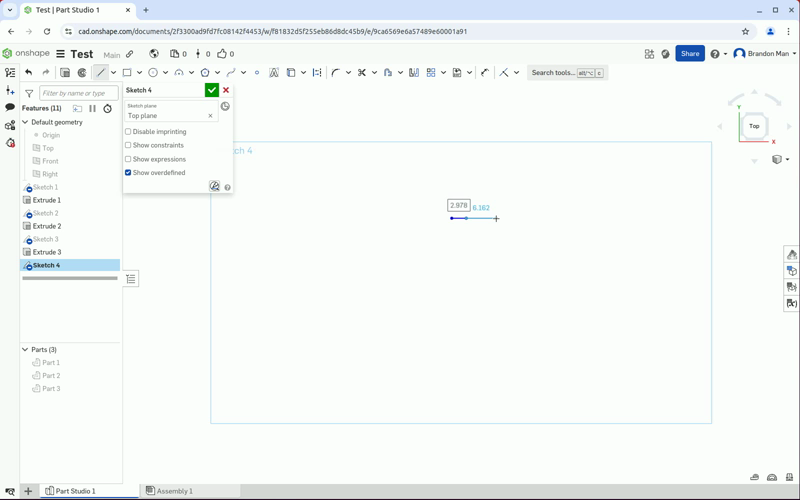
mouse_move(466, 195)
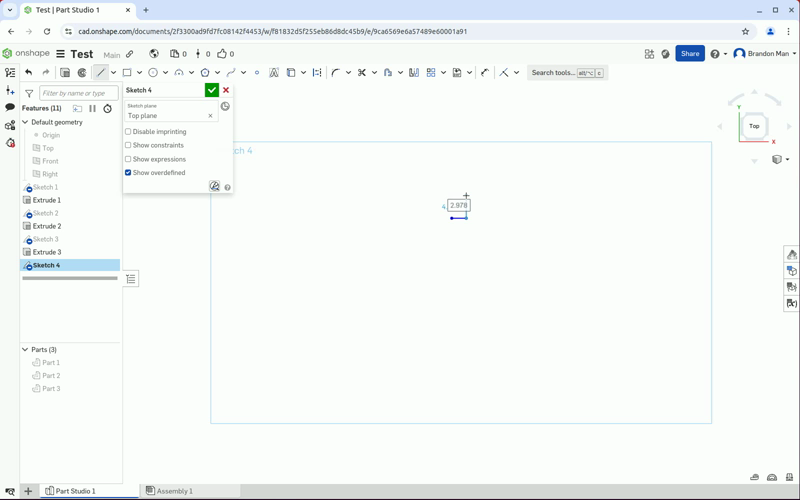
click(466, 195)
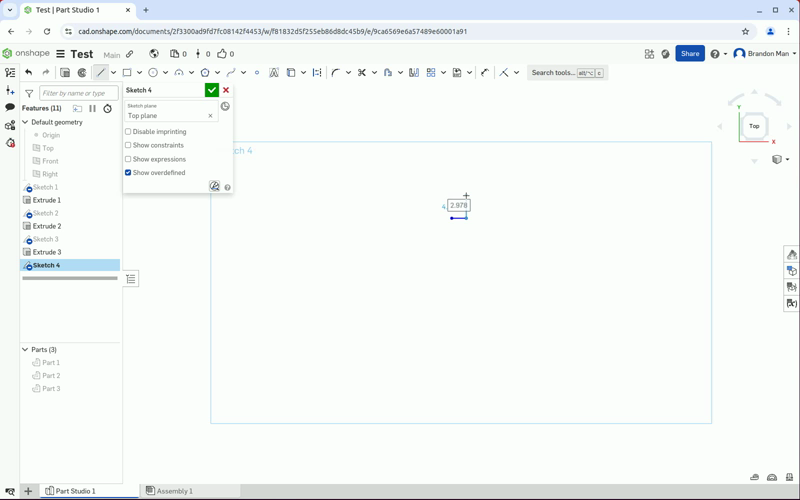
key_up(shift)
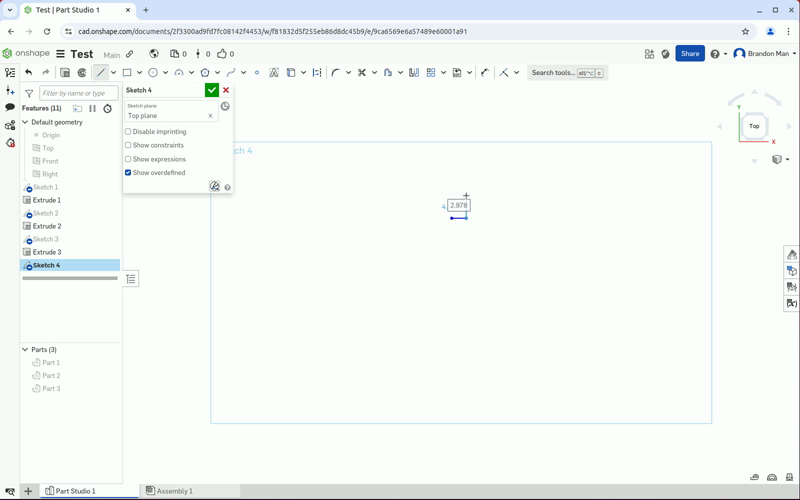
key_down(shift)
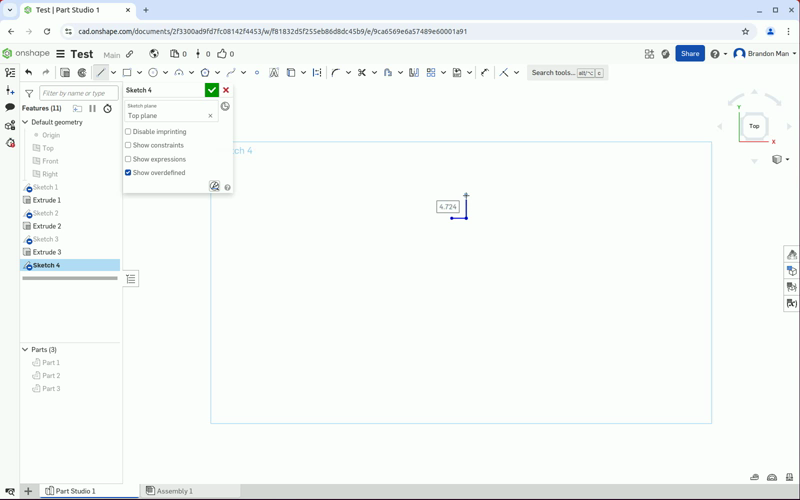
mouse_move(496, 195)
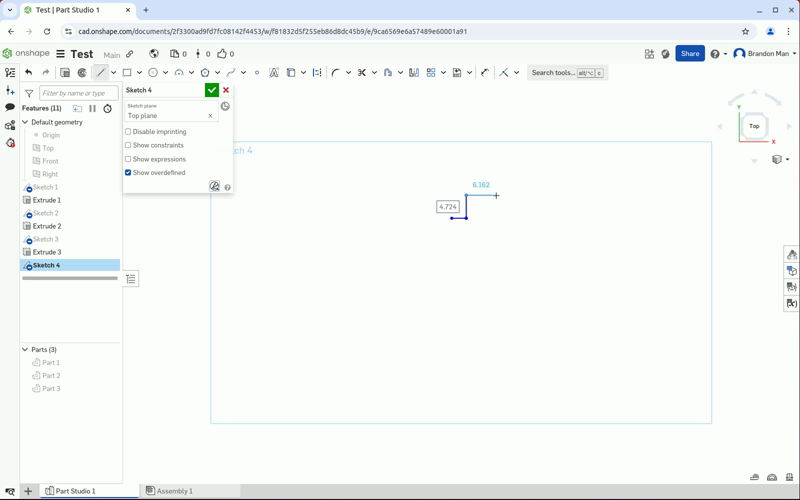
mouse_move(451, 195)
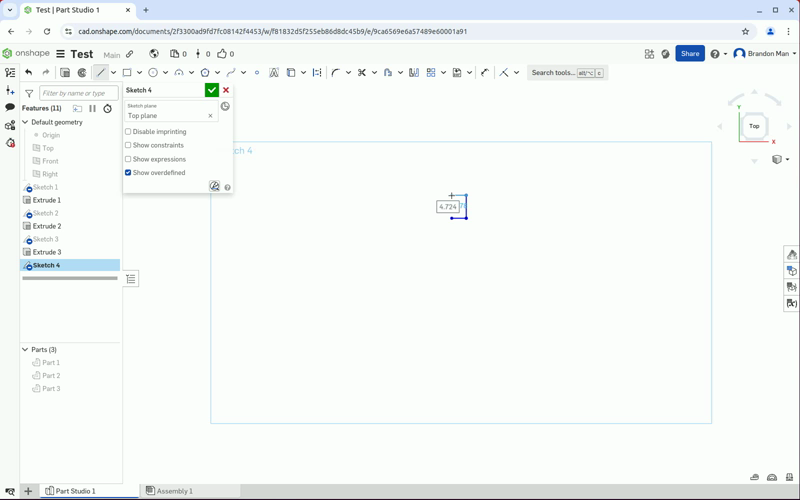
click(451, 195)
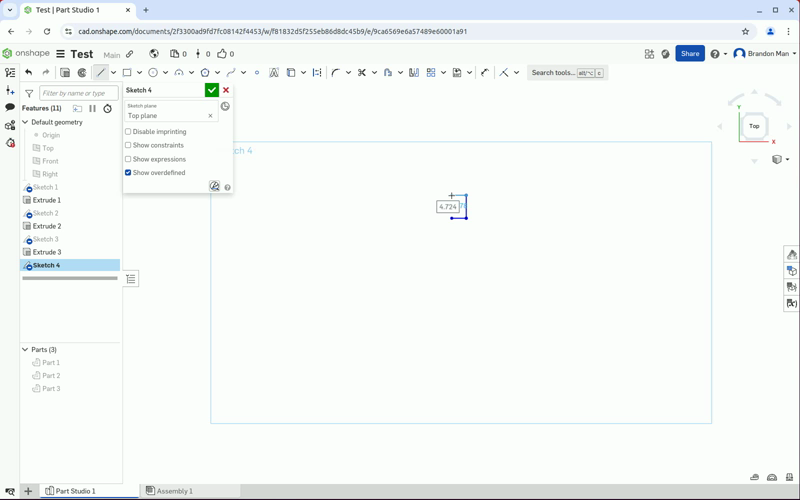
key_up(shift)
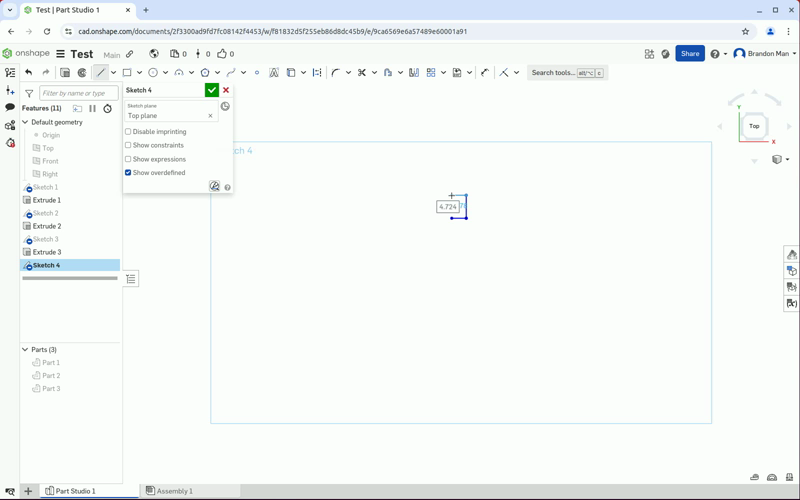
mouse_move(481, 195)
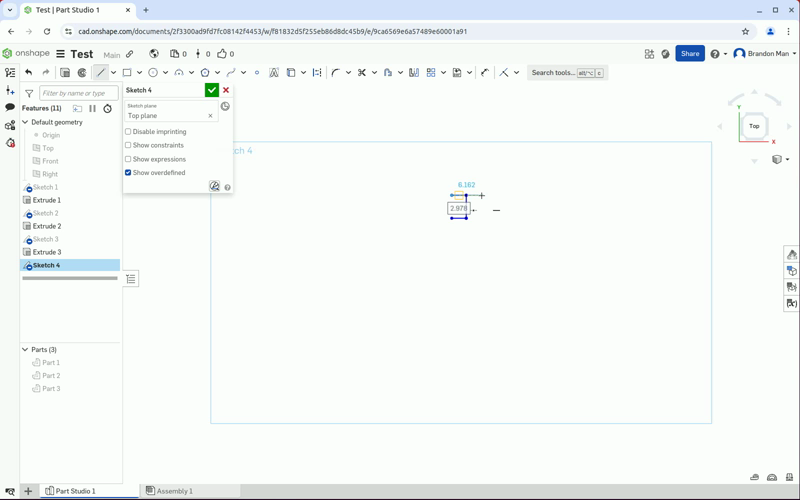
key_down(shift)
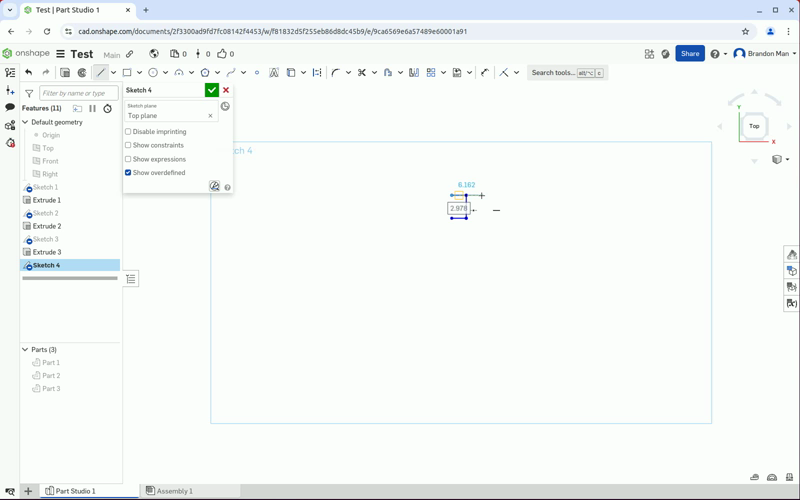
mouse_move(451, 218)
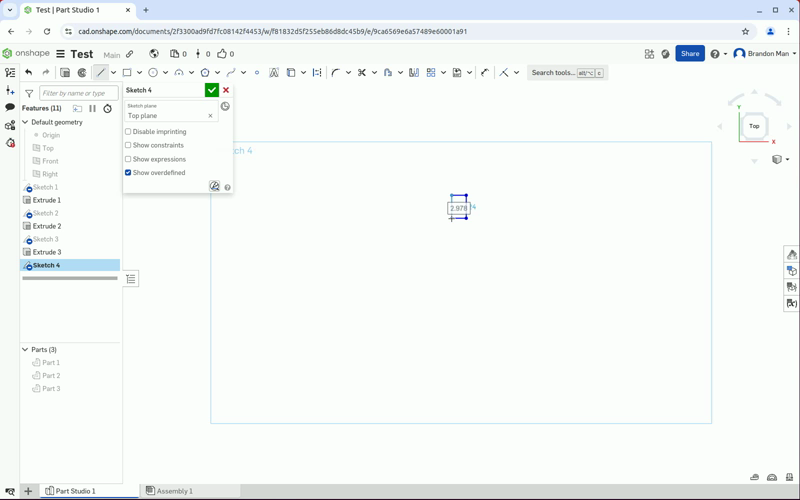
key_up(shift)
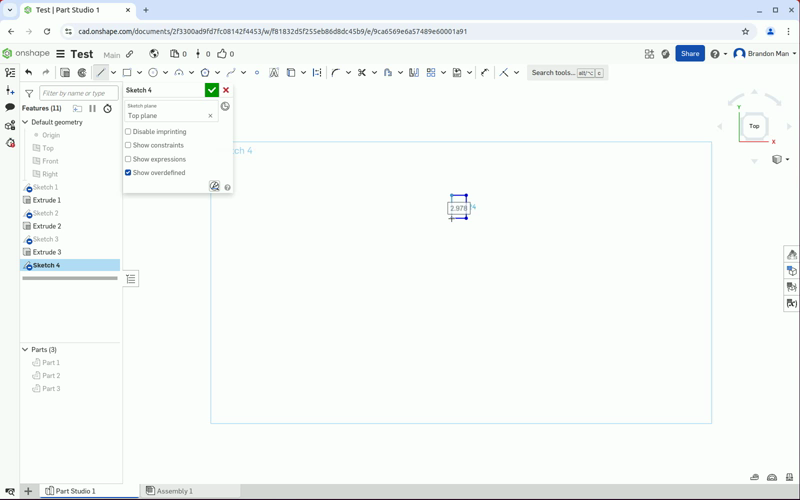
click(451, 218)
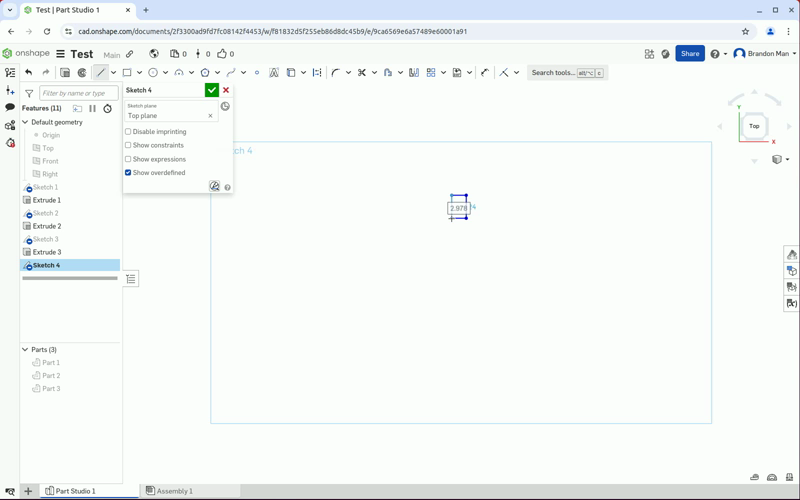
key(esc)
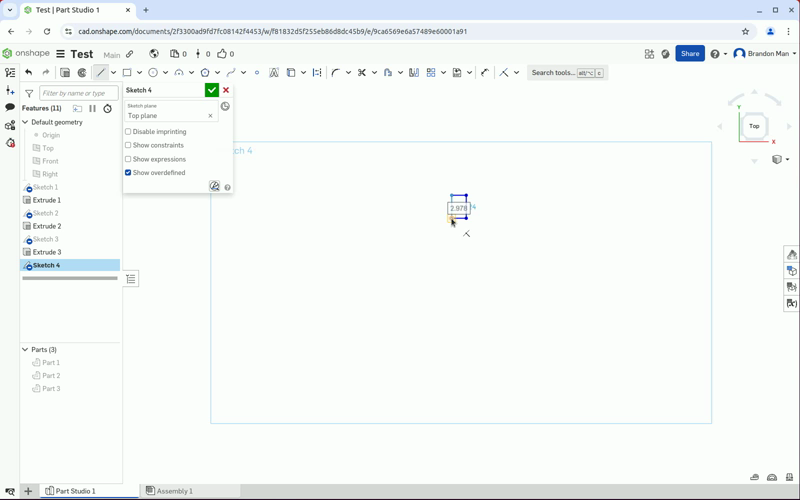
mouse_move(453, 205)
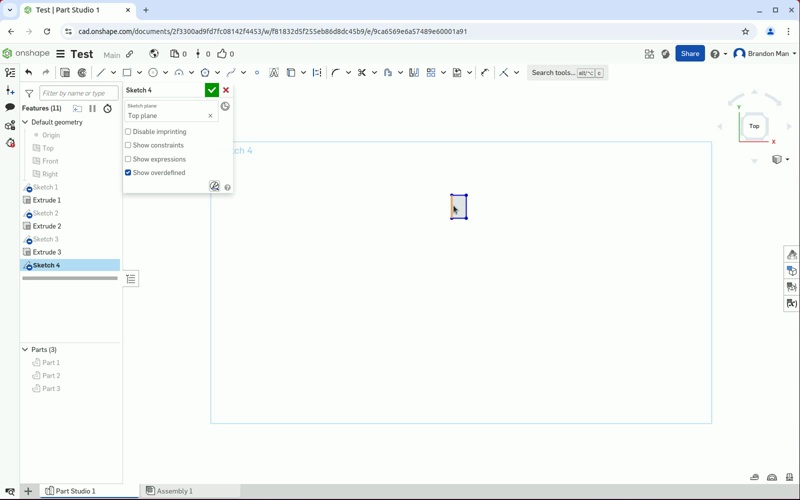
scroll(6)
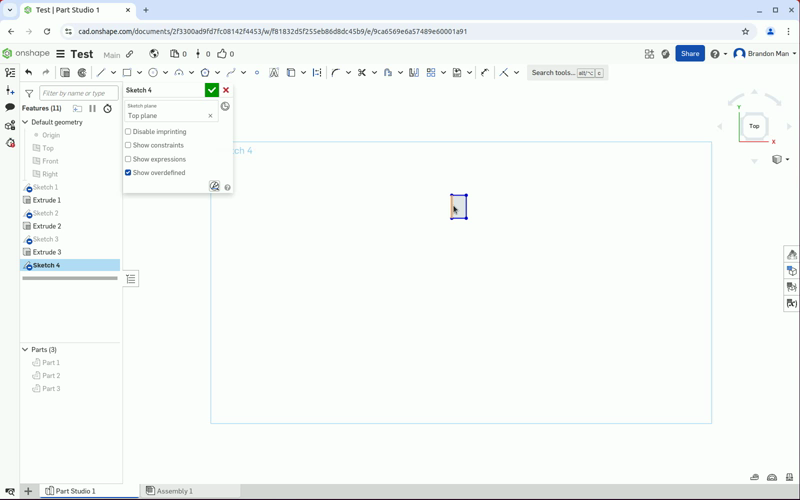
scroll(6)
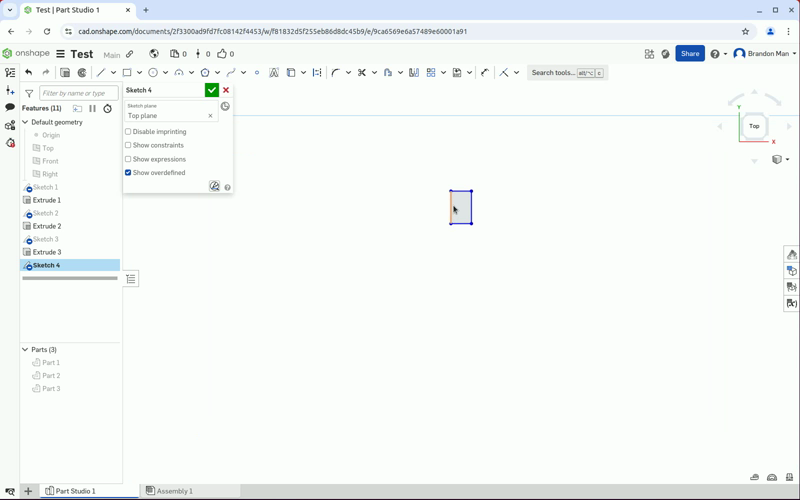
scroll(6)
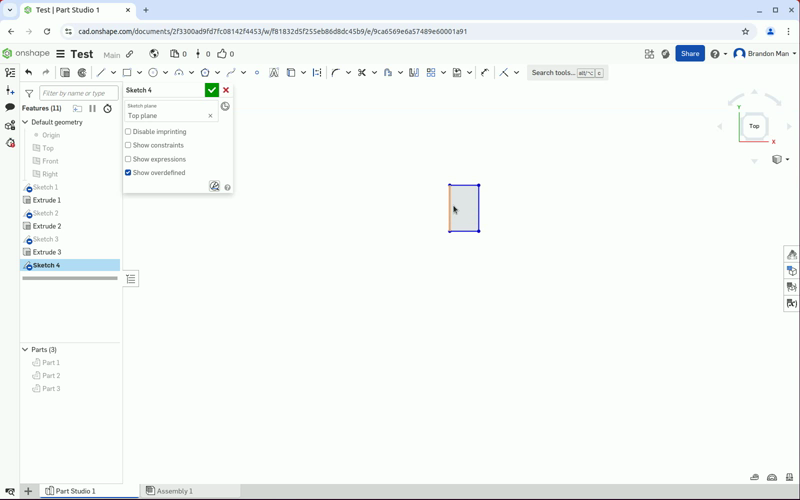
scroll(6)
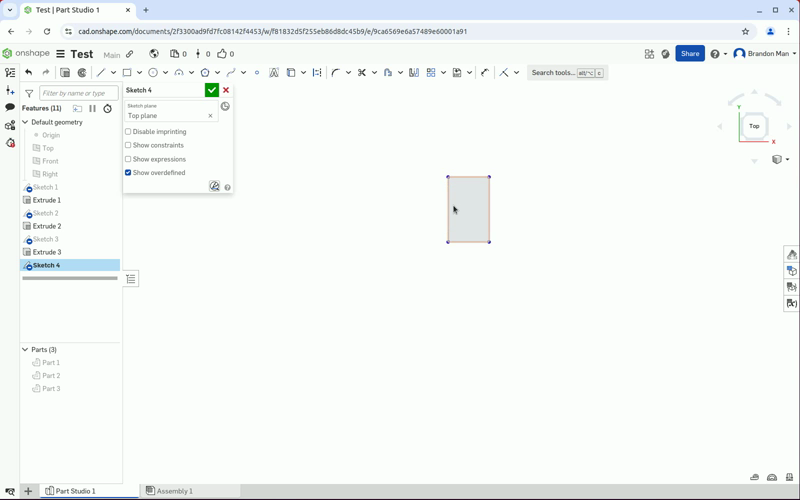
scroll(6)
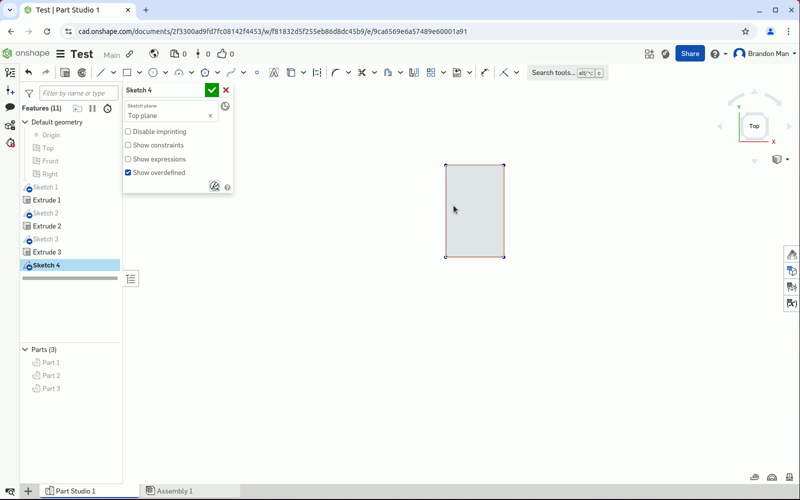
scroll(6)
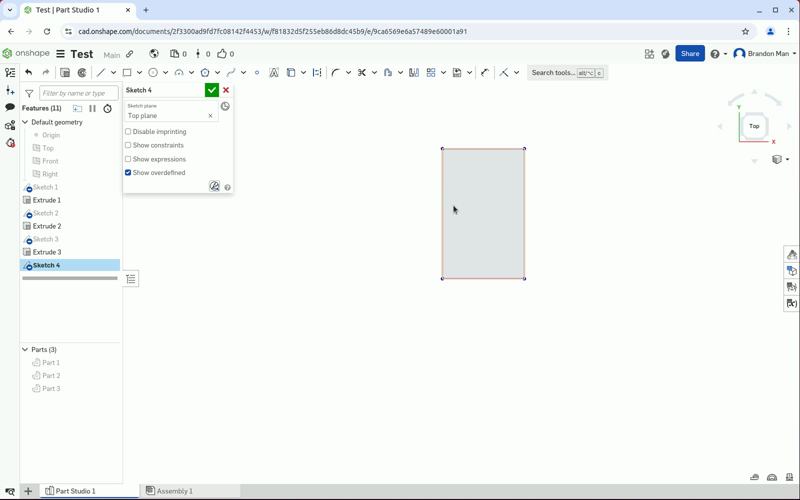
scroll(6)
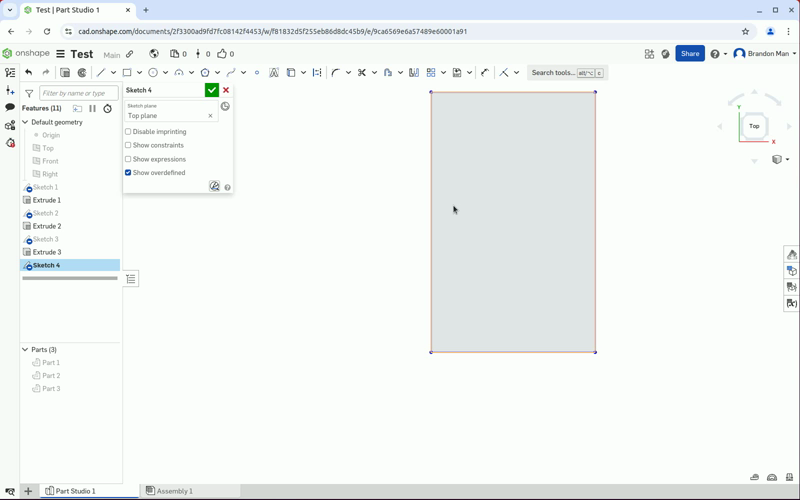
click(453, 205)
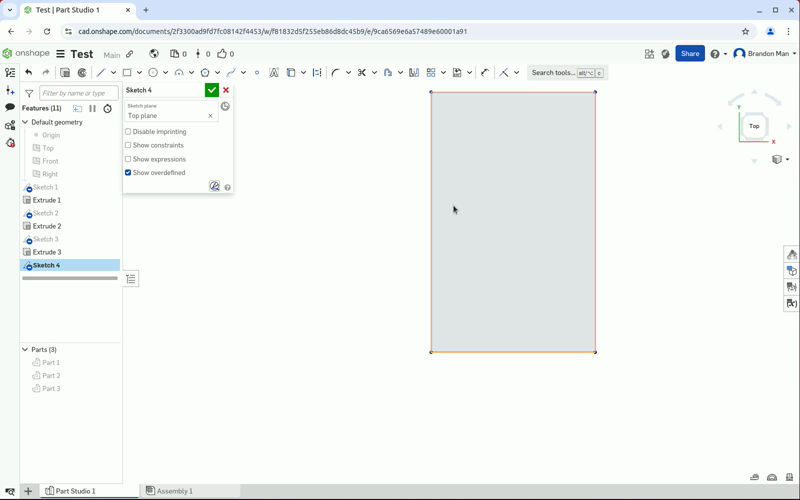
scroll(-6)
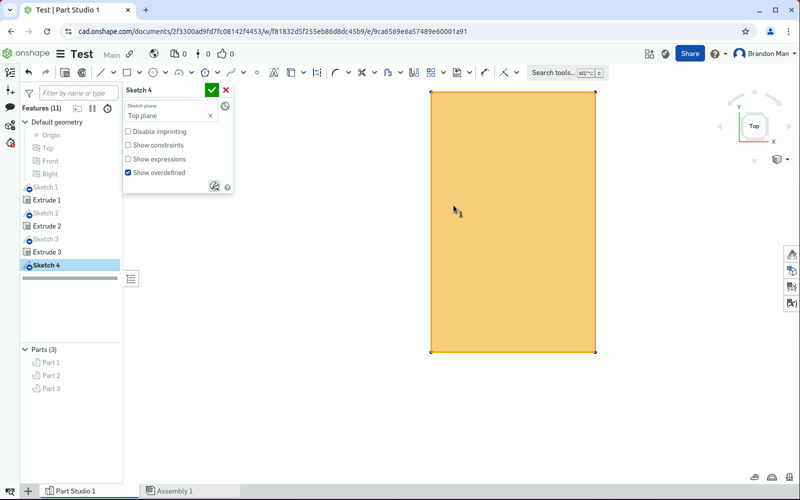
scroll(-6)
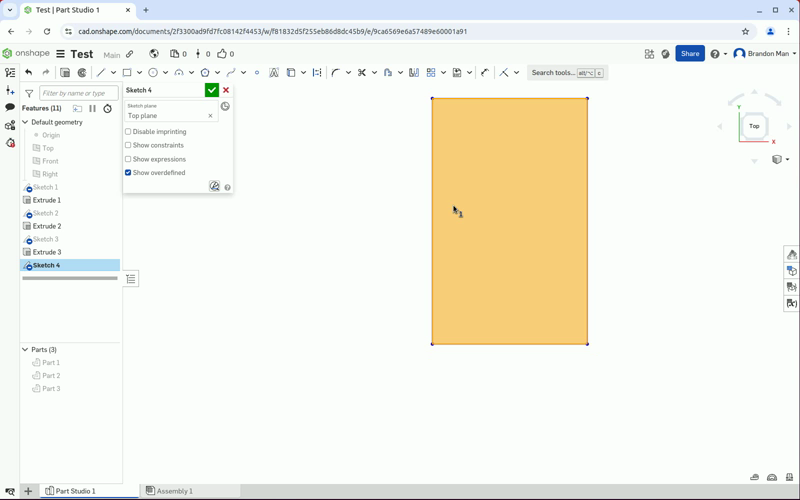
scroll(-6)
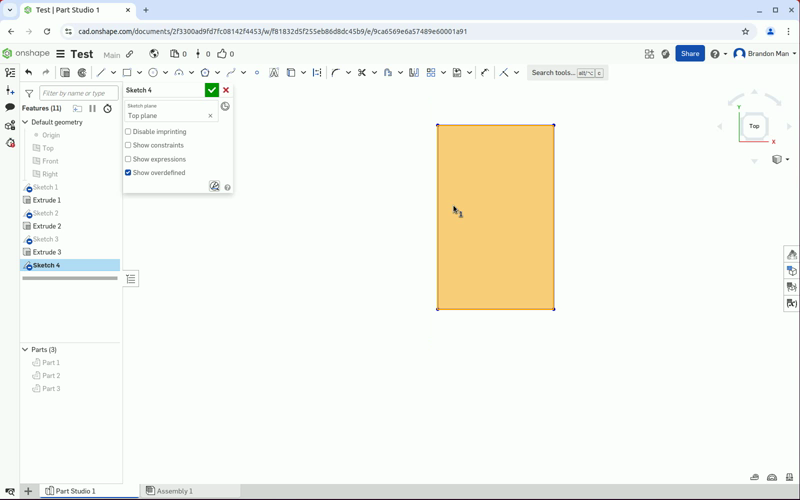
scroll(-6)
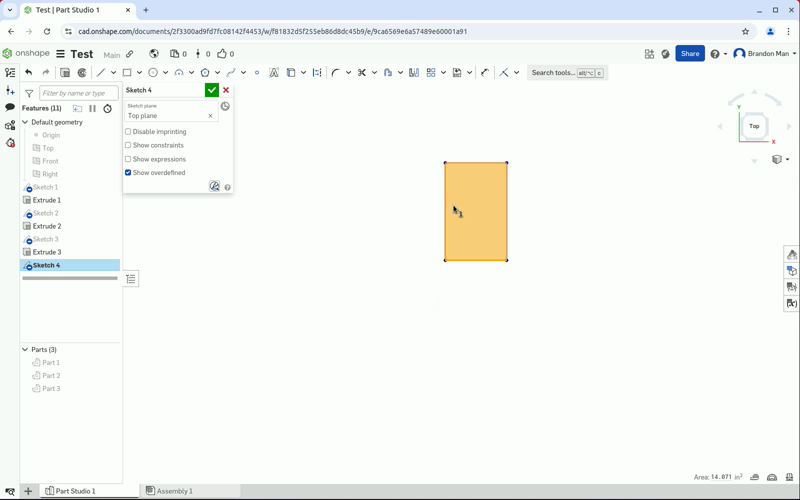
scroll(-6)
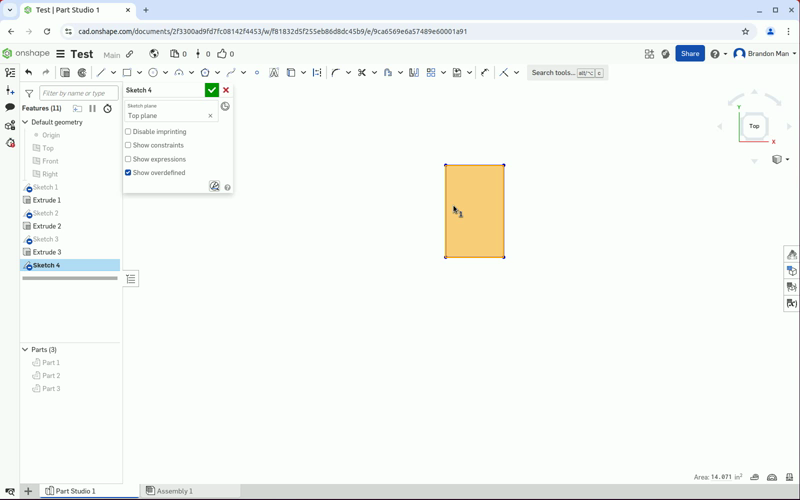
scroll(-6)
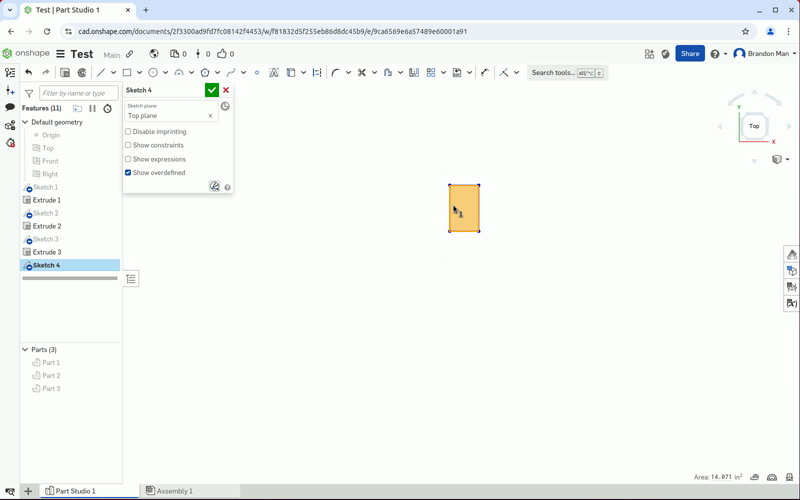
scroll(-6)
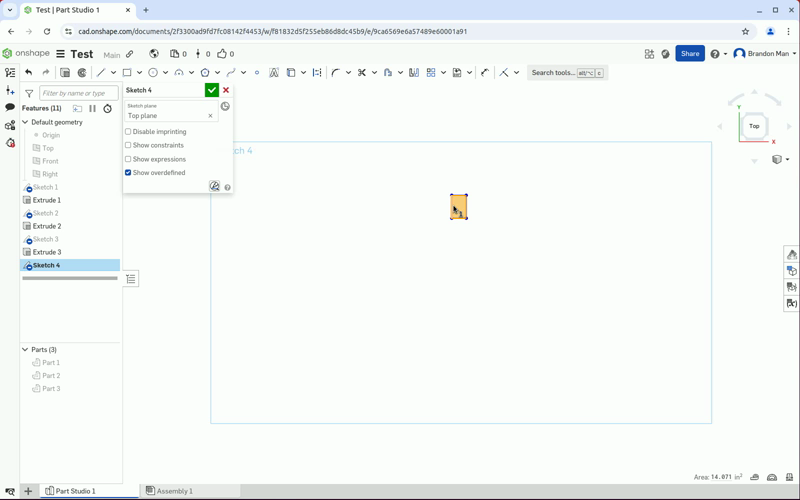
mouse_move(73, 352)
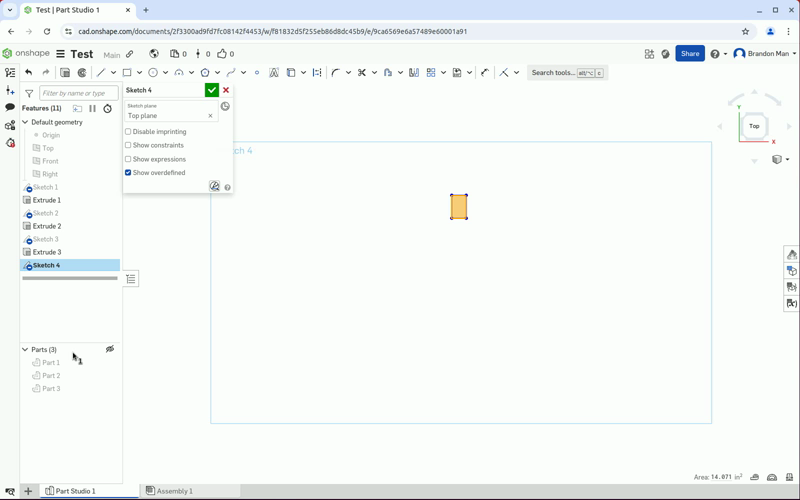
key(shift+y)
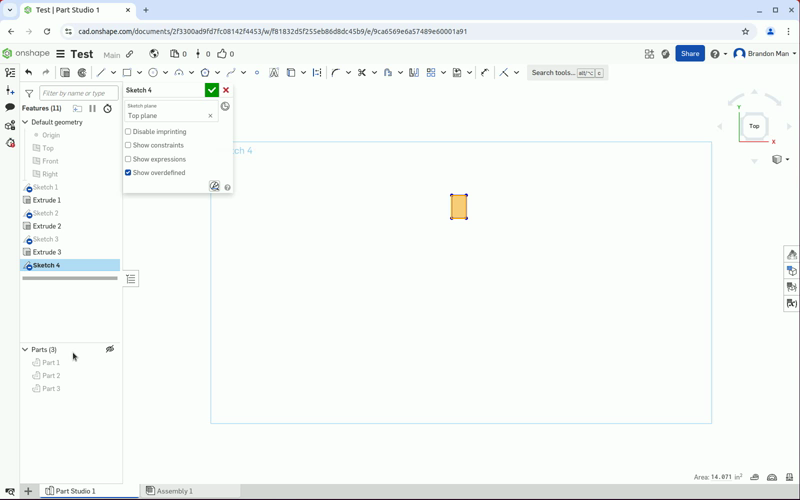
key(shift+e)
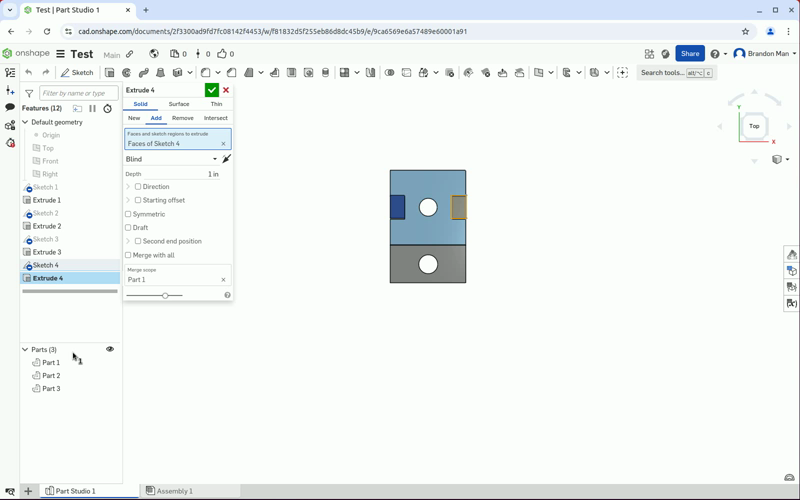
mouse_move(143, 106)
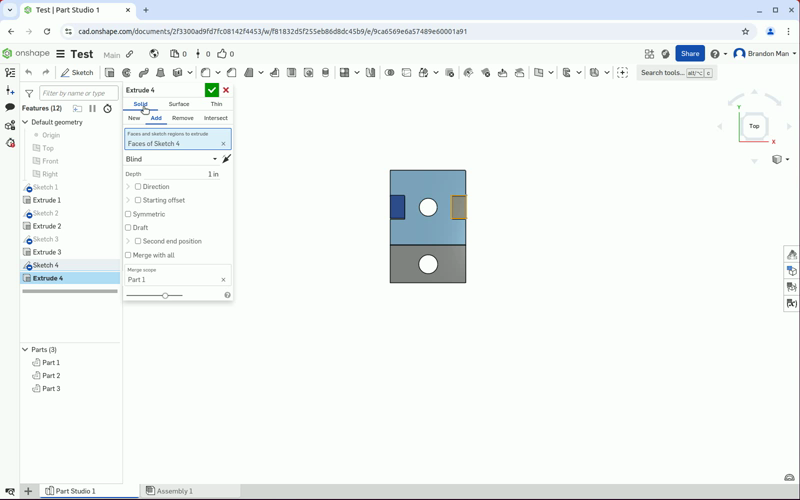
click(143, 106)
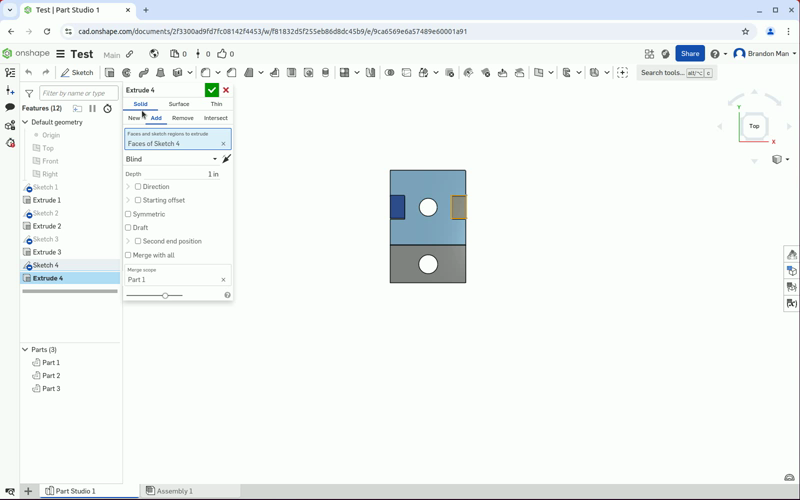
mouse_move(137, 120)
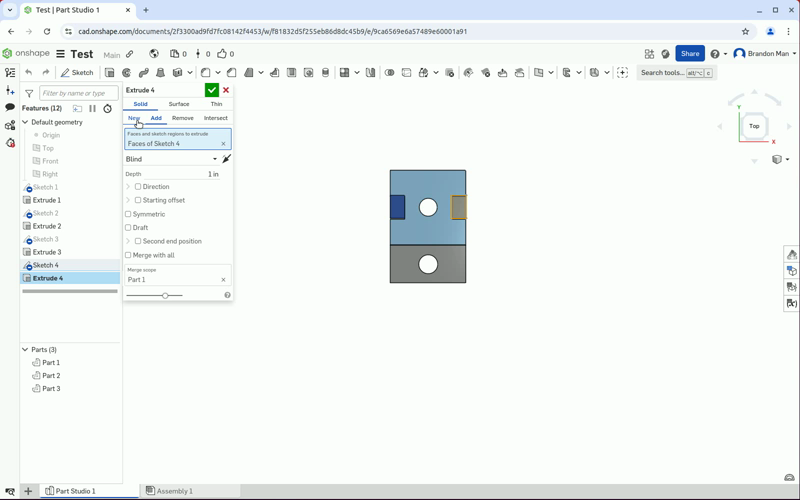
click(137, 120)
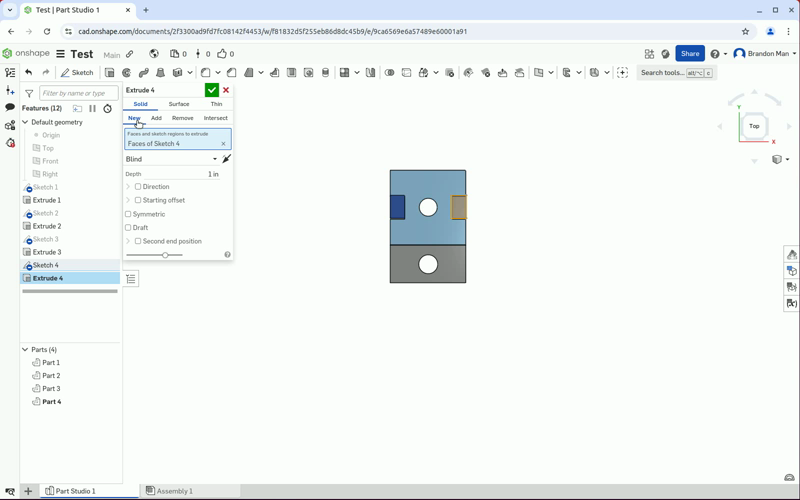
key(tab, 4)
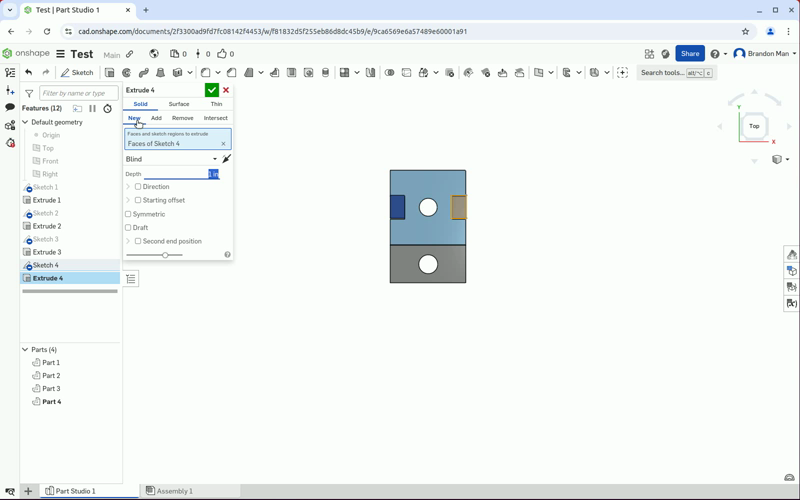
text(7.703)
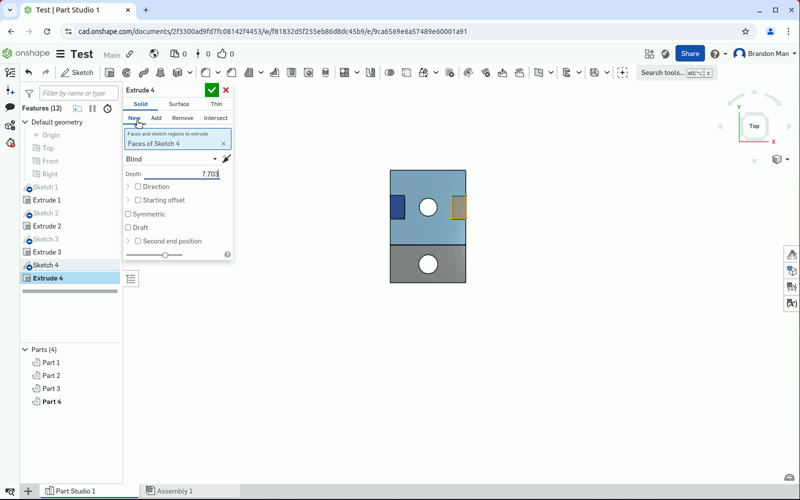
key(enter)
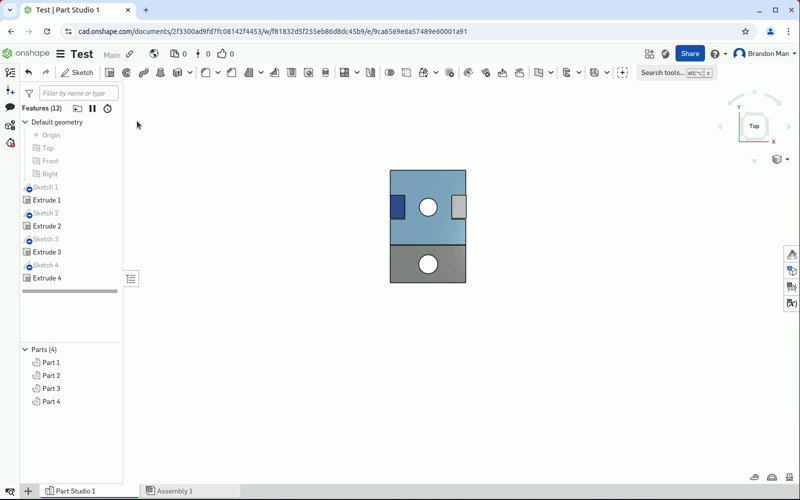
key(shift+h)
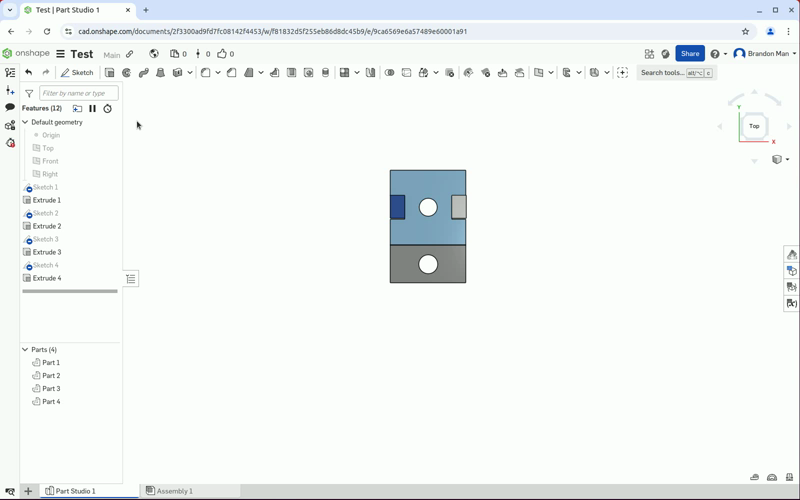
key(shift+h)
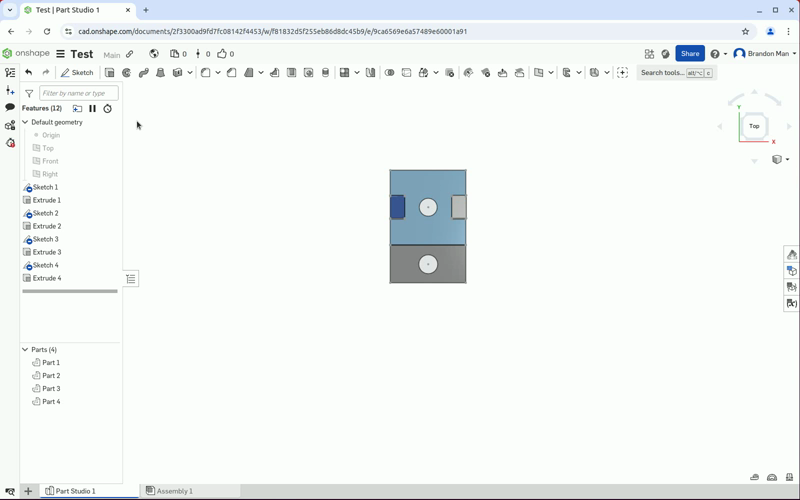
key(shift+7)
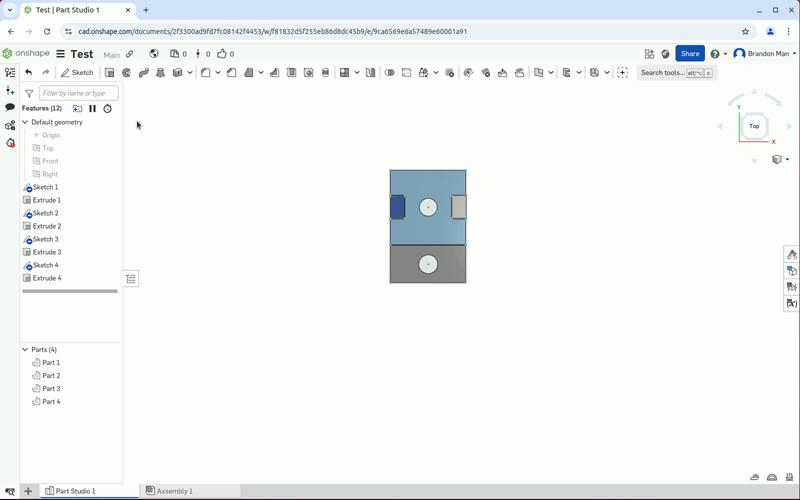
key(up, 3)
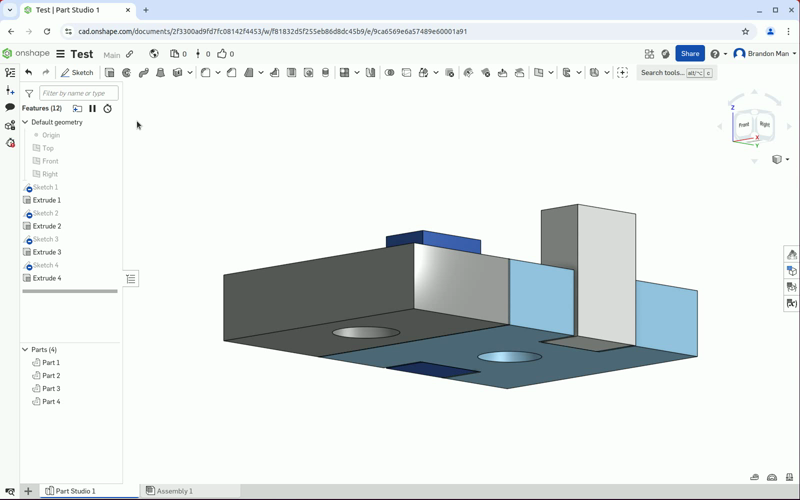
key(left, 3)
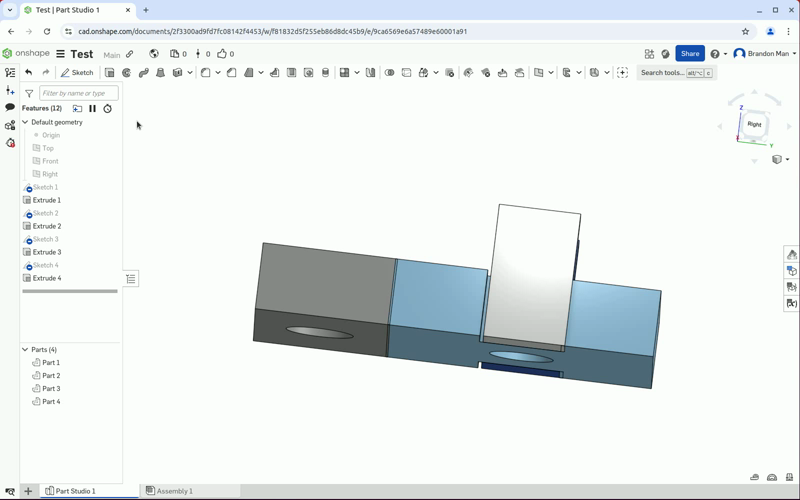
key(right, 3)
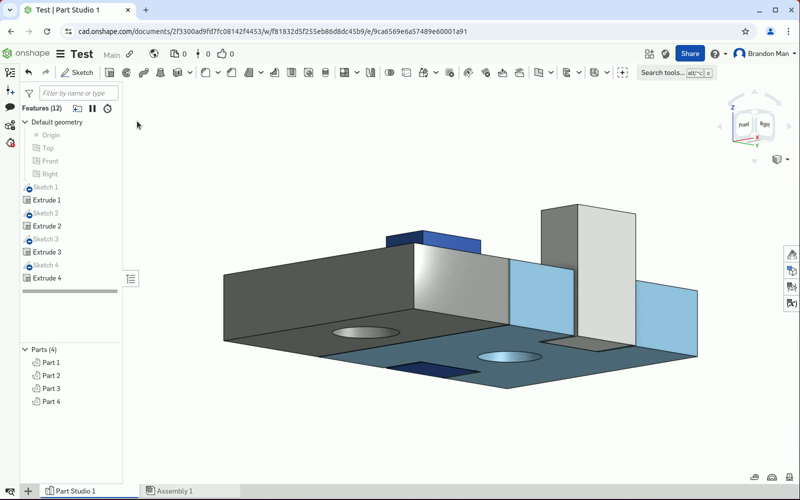
key(down, 3)
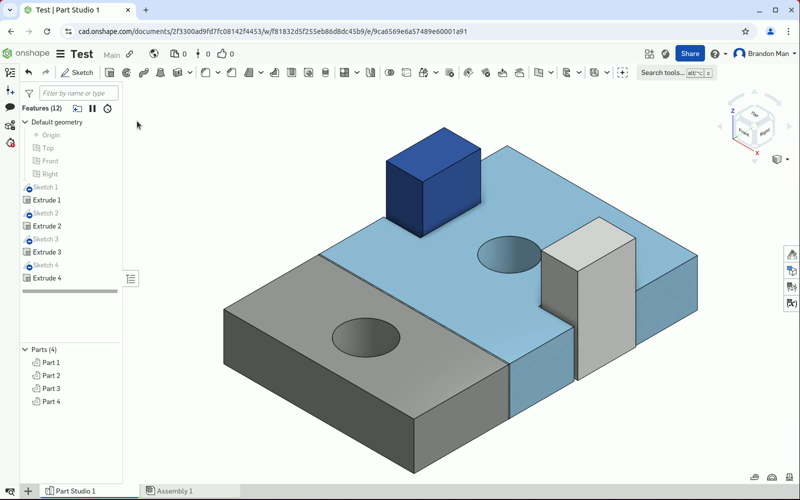
mouse_move(73, 189)
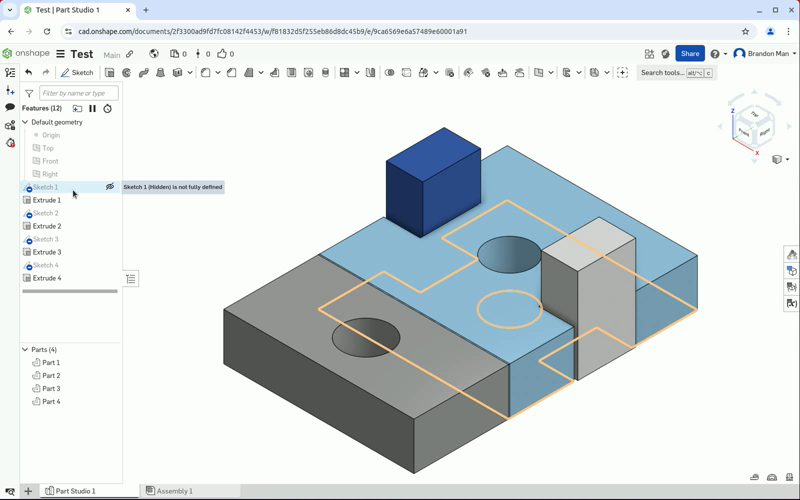
click(73, 189)